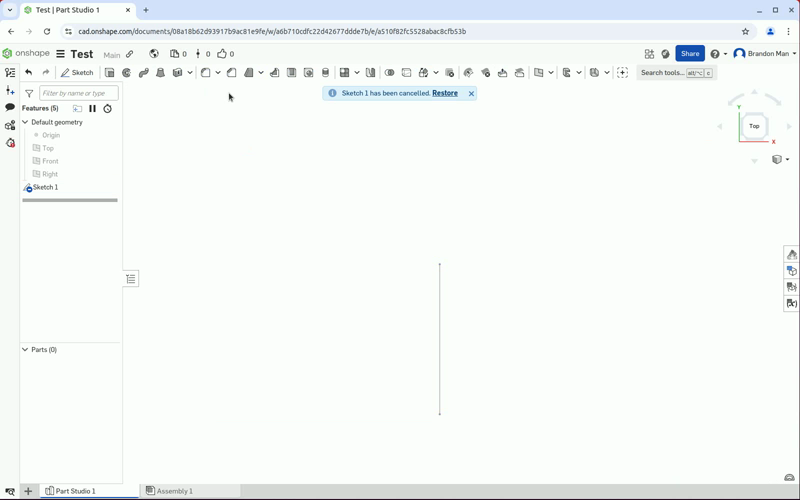
key(shift+h)
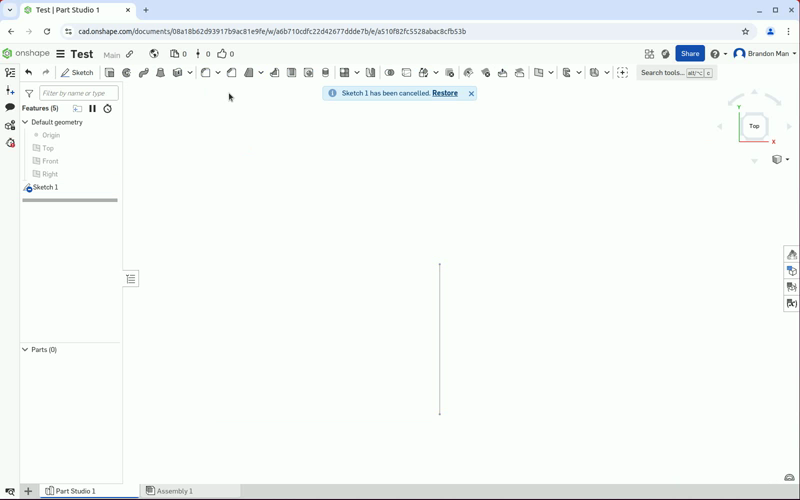
key(shift+s)
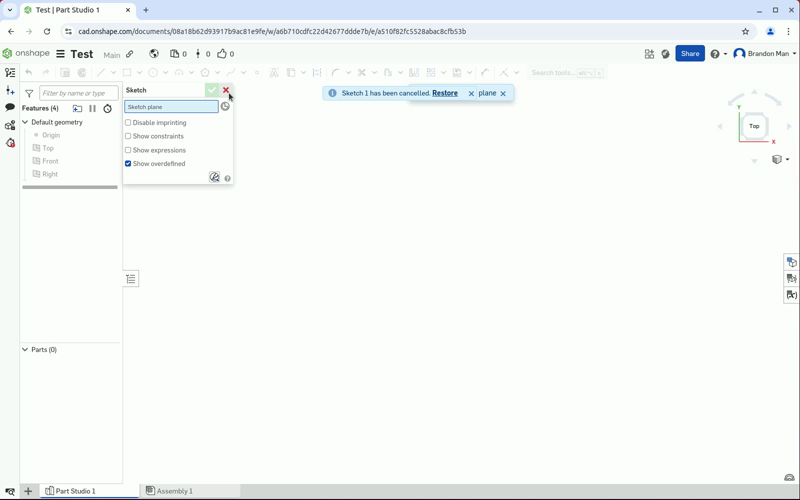
mouse_move(73, 150)
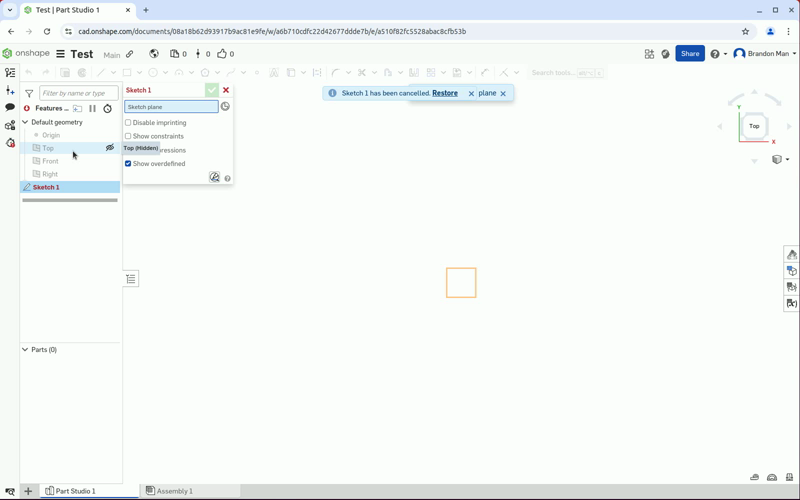
click(73, 150)
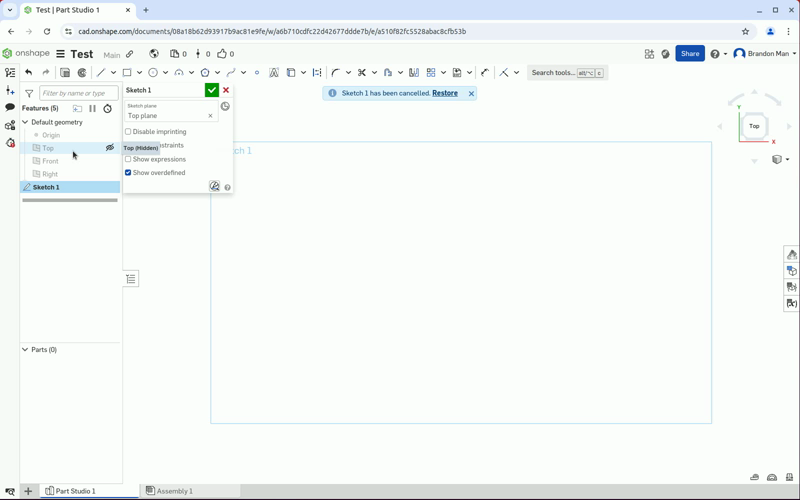
mouse_move(73, 352)
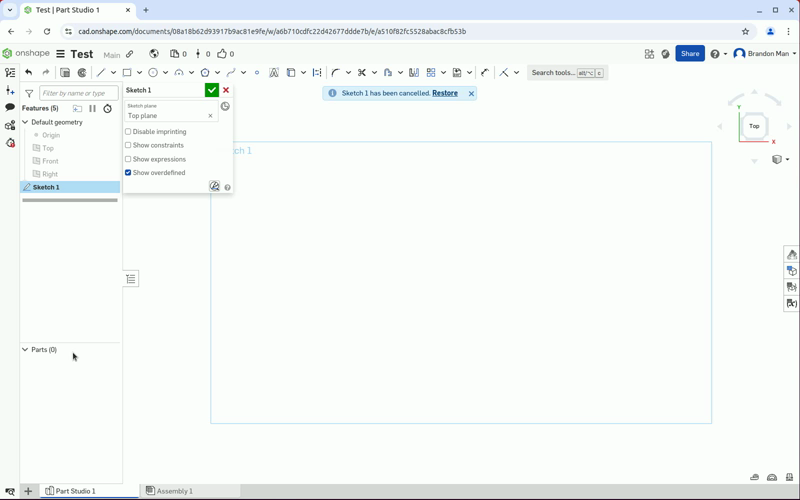
key(y)
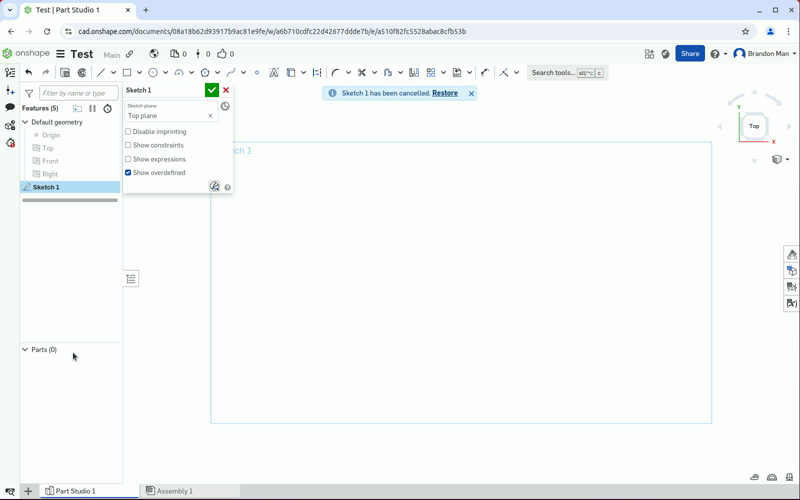
key(l)
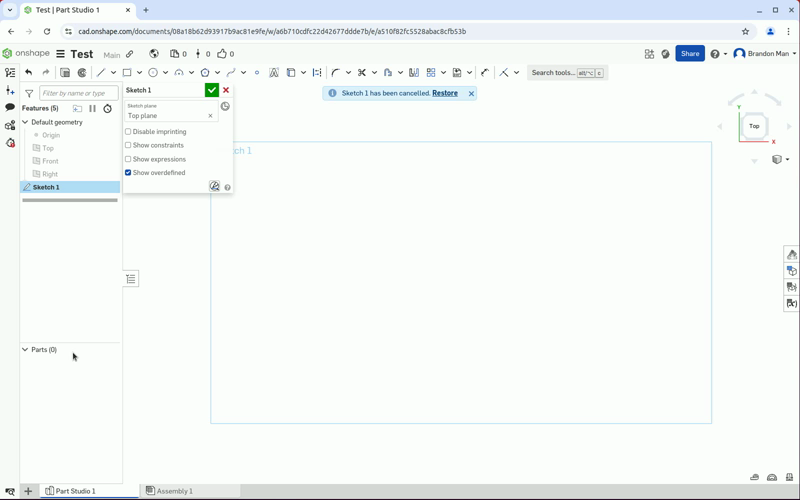
key_down(shift)
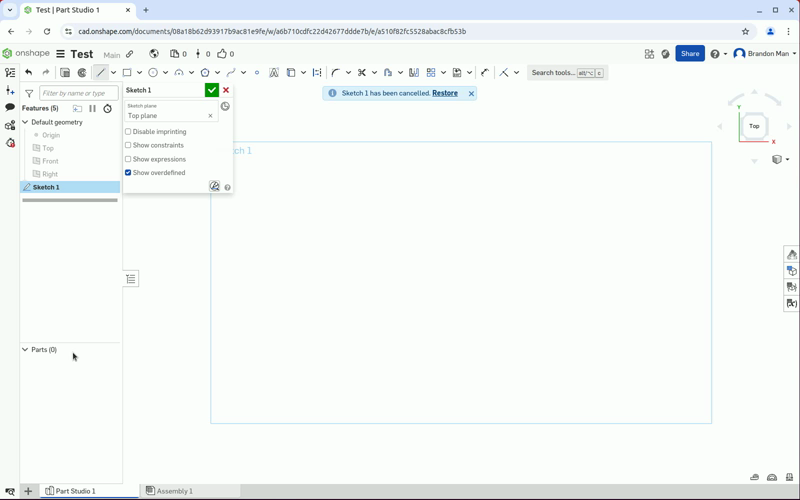
mouse_move(445, 255)
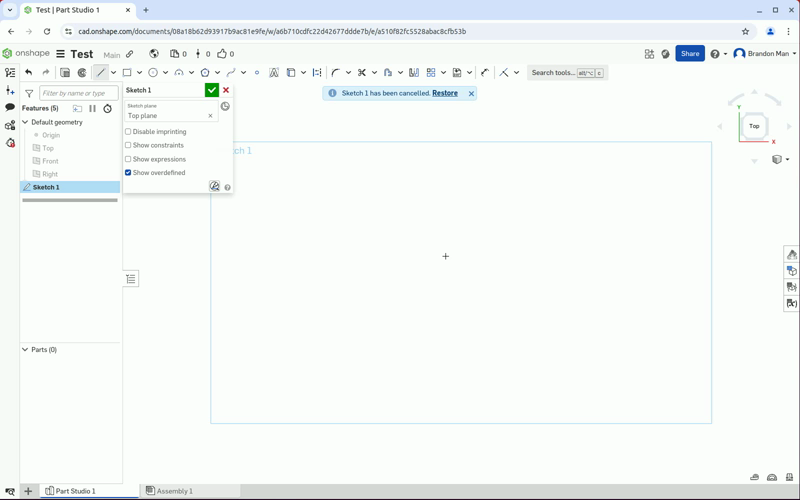
click(445, 255)
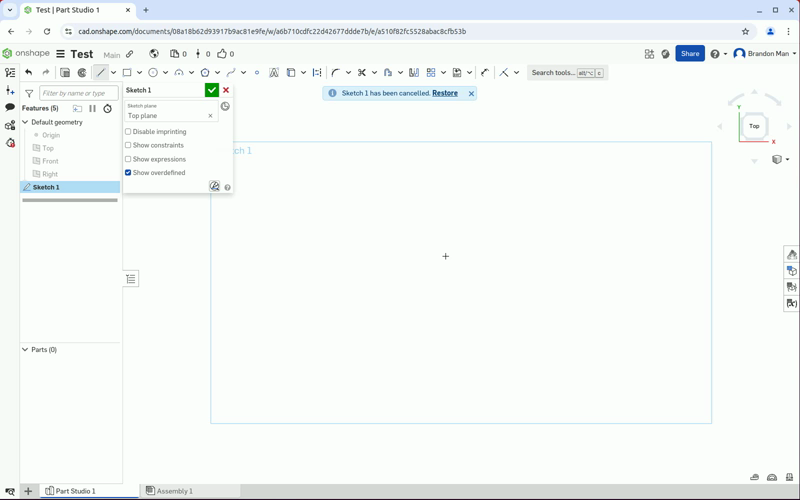
key_up(shift)
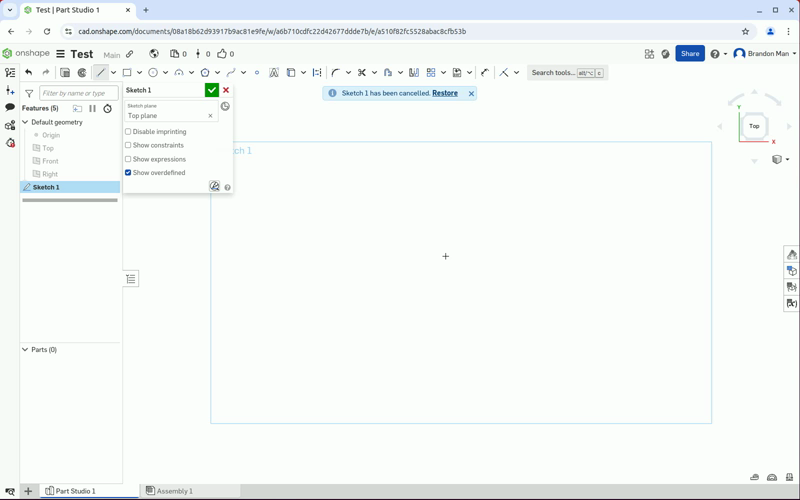
key_down(shift)
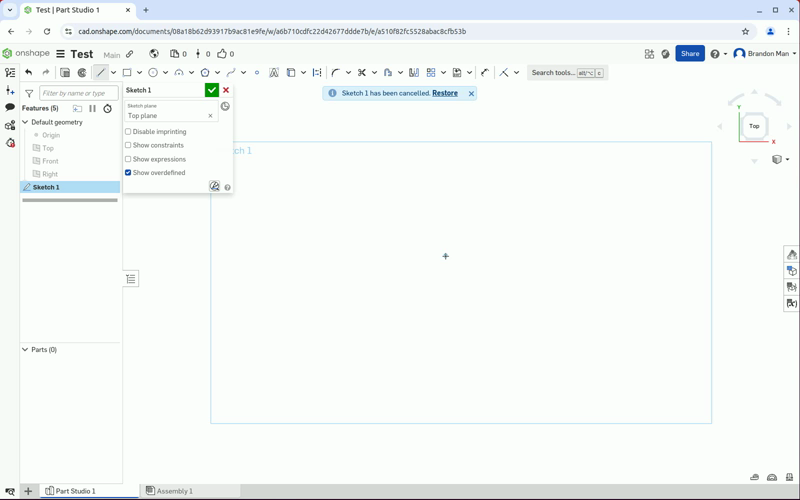
mouse_move(475, 255)
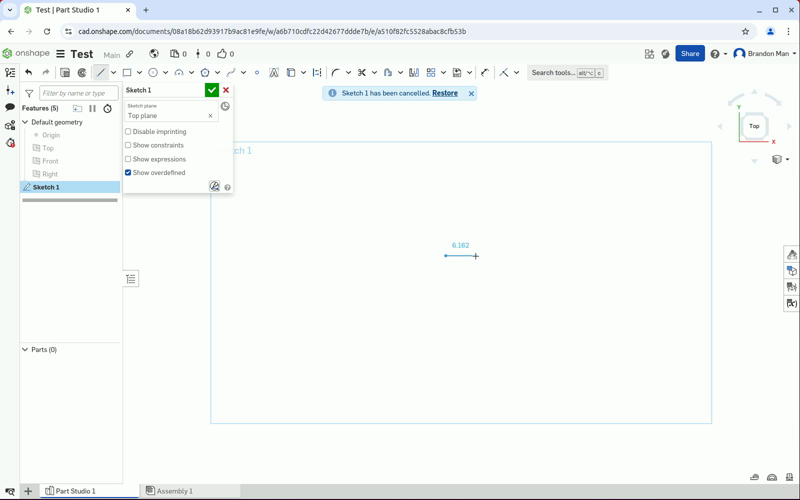
mouse_move(479, 255)
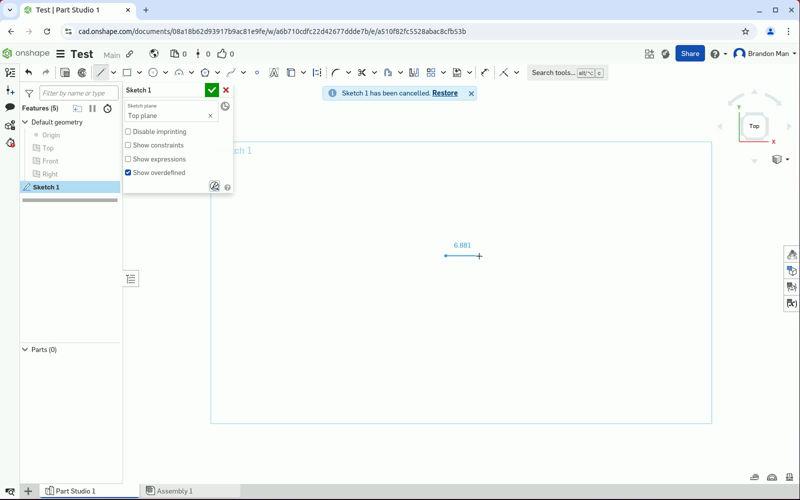
click(479, 255)
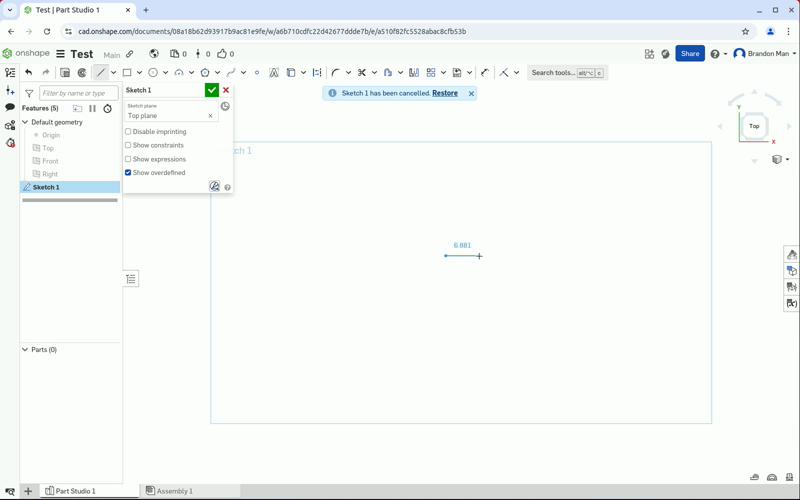
key_up(shift)
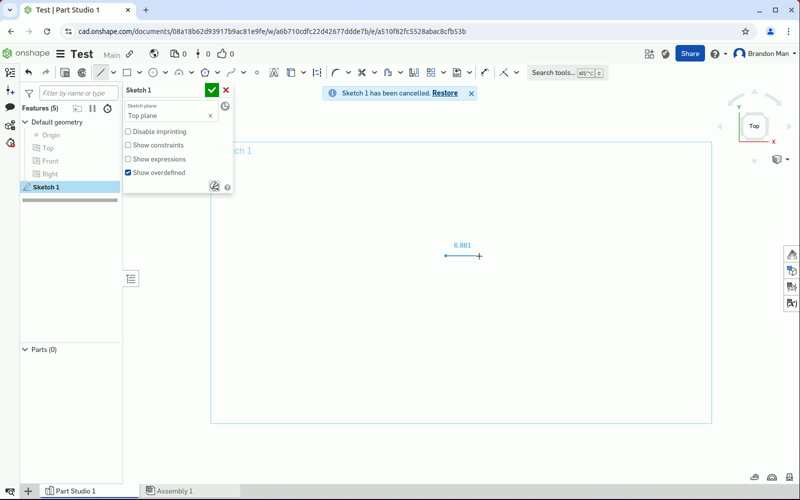
key_down(shift)
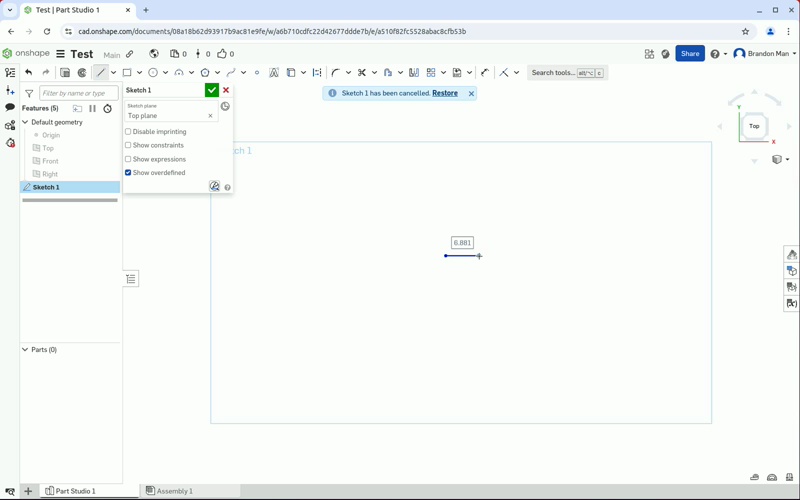
mouse_move(509, 255)
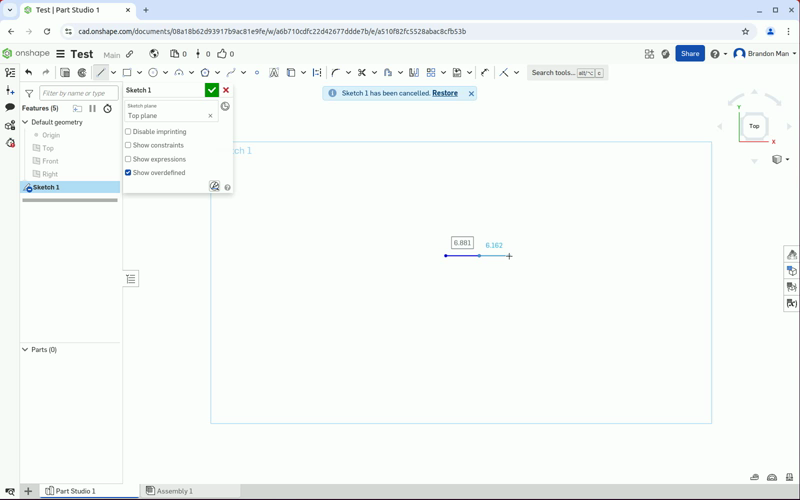
mouse_move(479, 251)
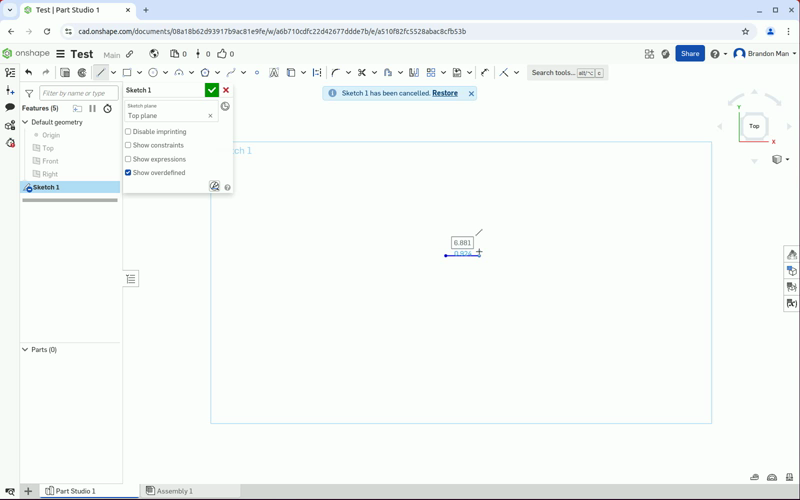
scroll(6)
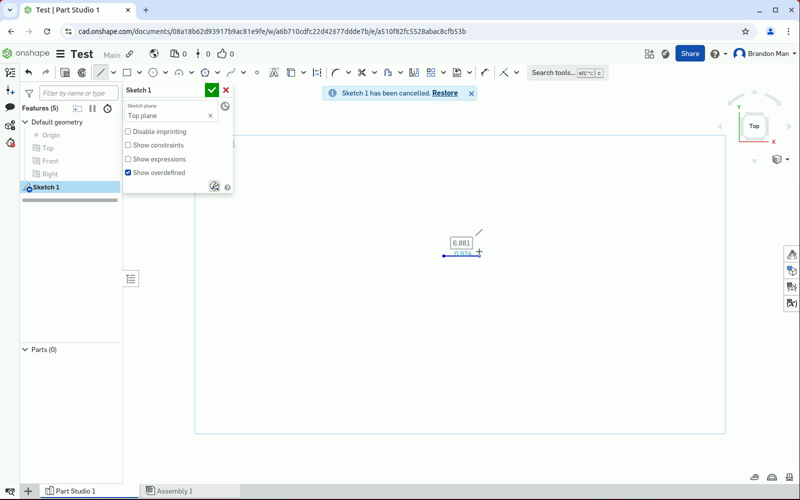
scroll(6)
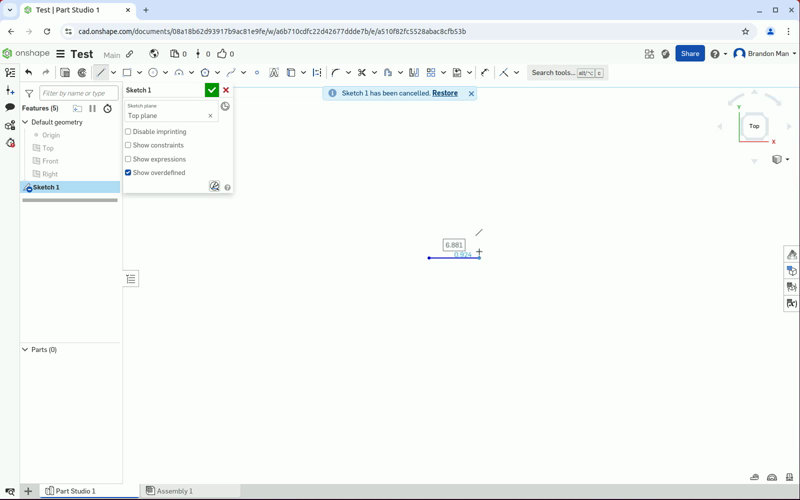
scroll(6)
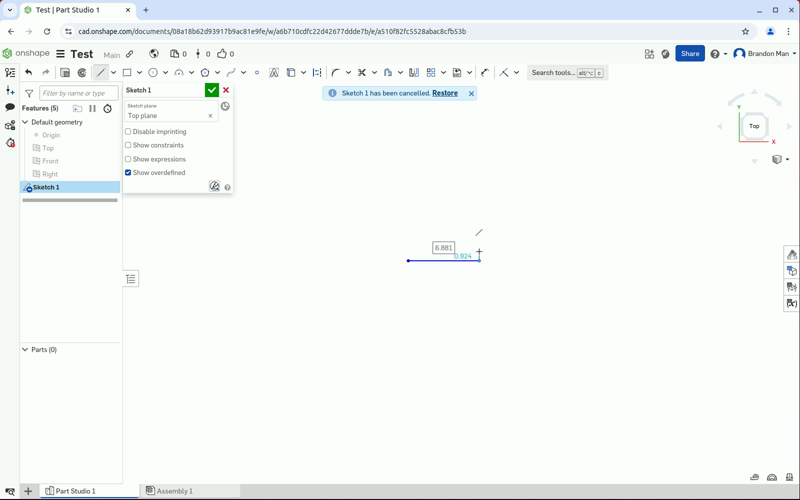
scroll(6)
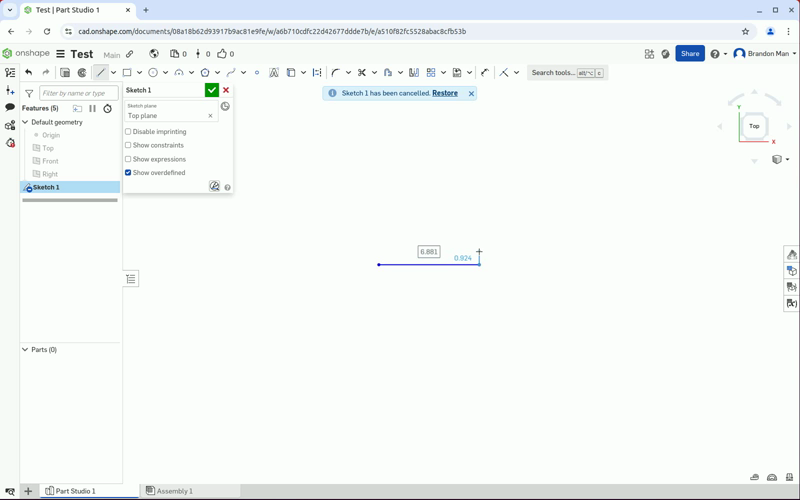
scroll(6)
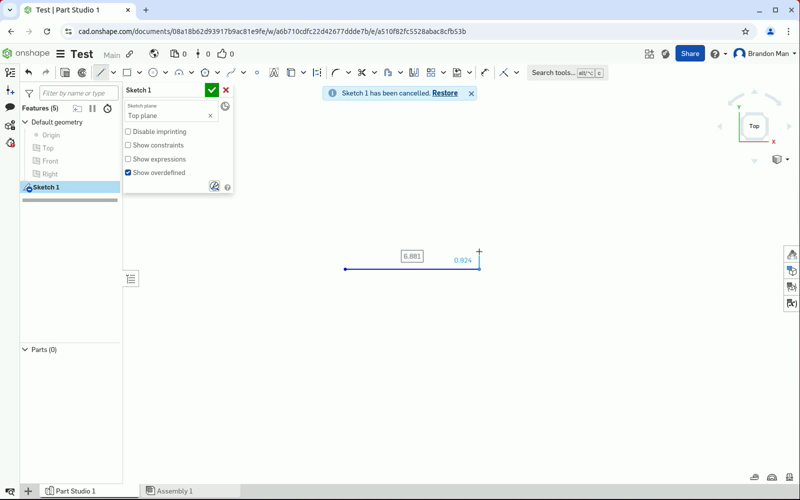
scroll(6)
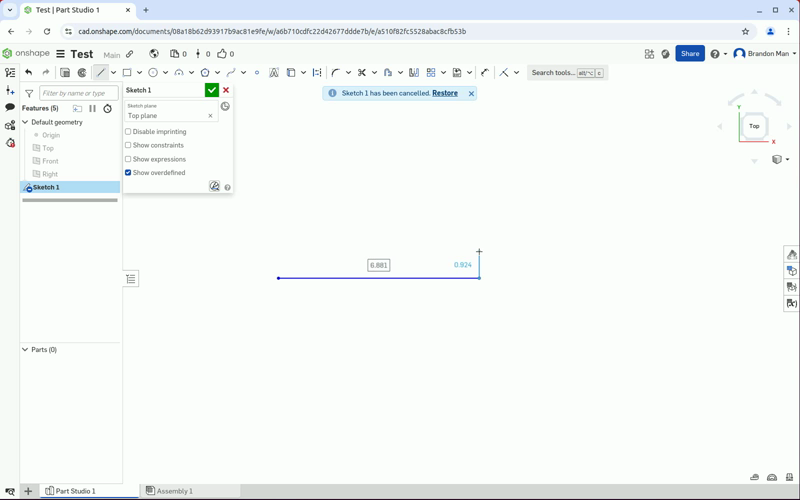
scroll(6)
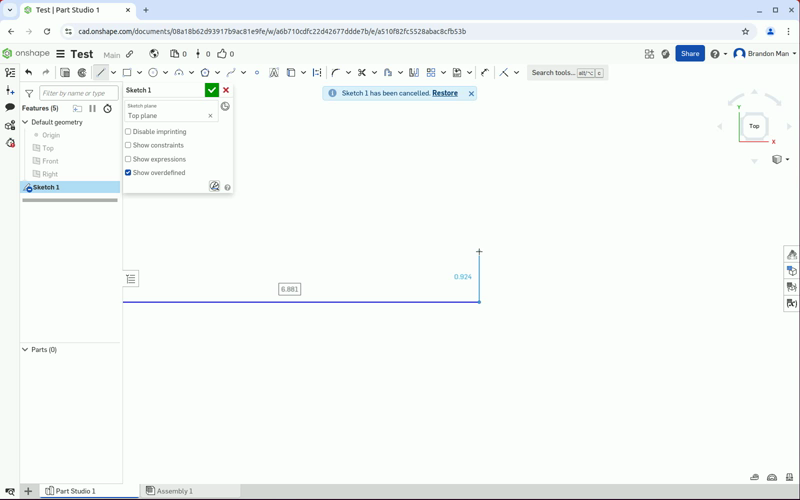
click(479, 251)
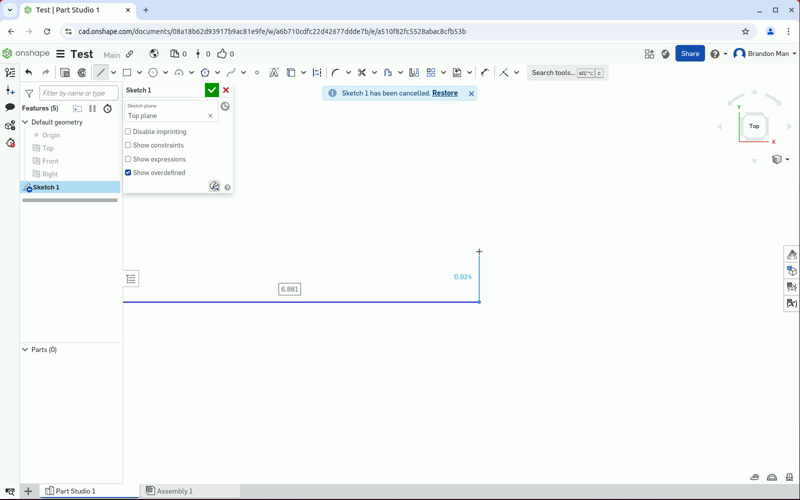
scroll(-6)
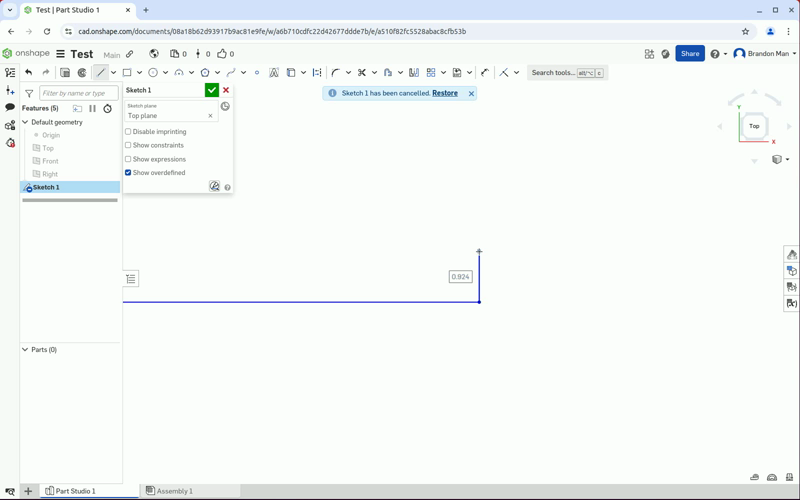
scroll(-6)
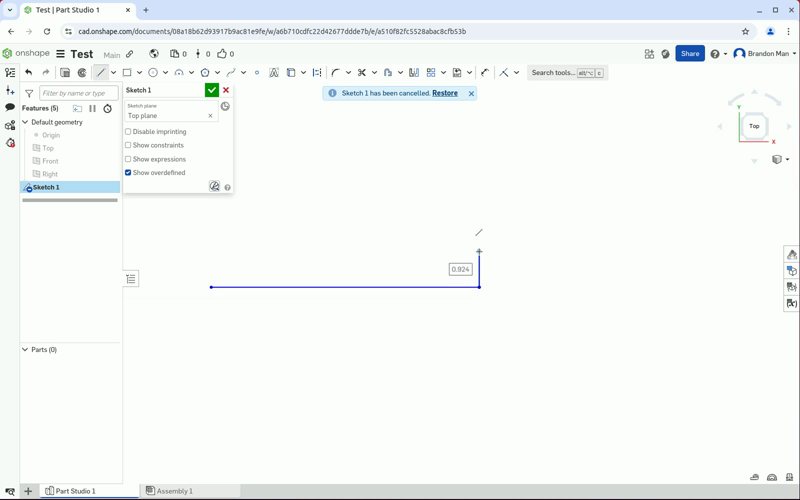
scroll(-6)
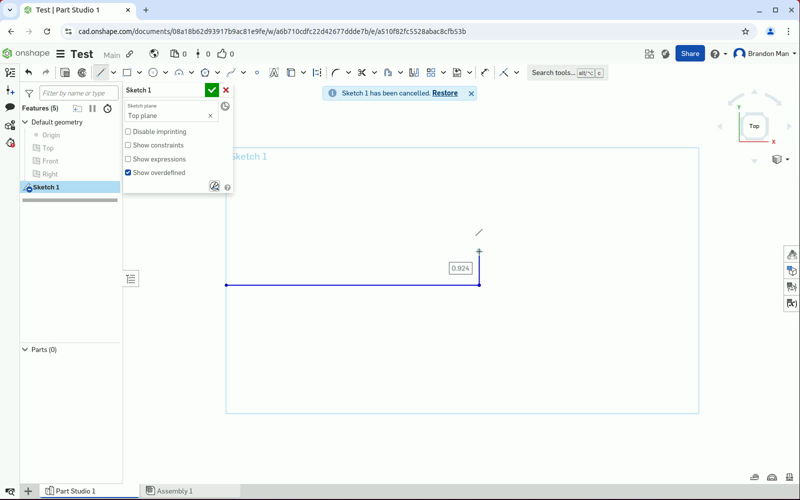
scroll(-6)
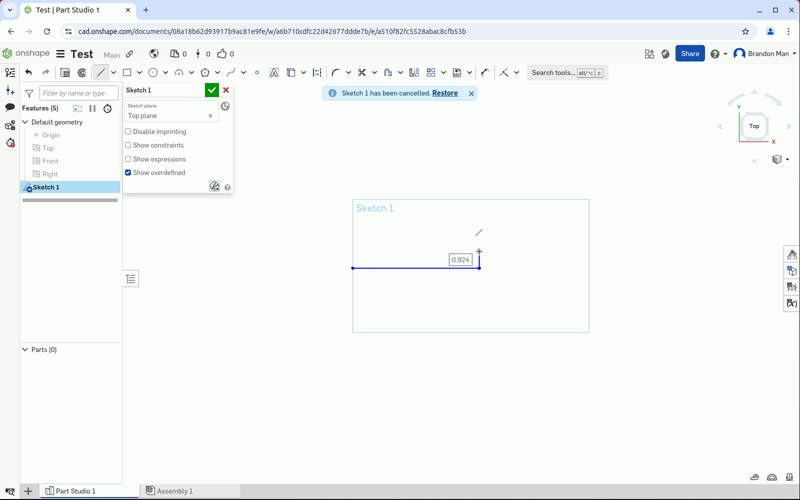
scroll(-6)
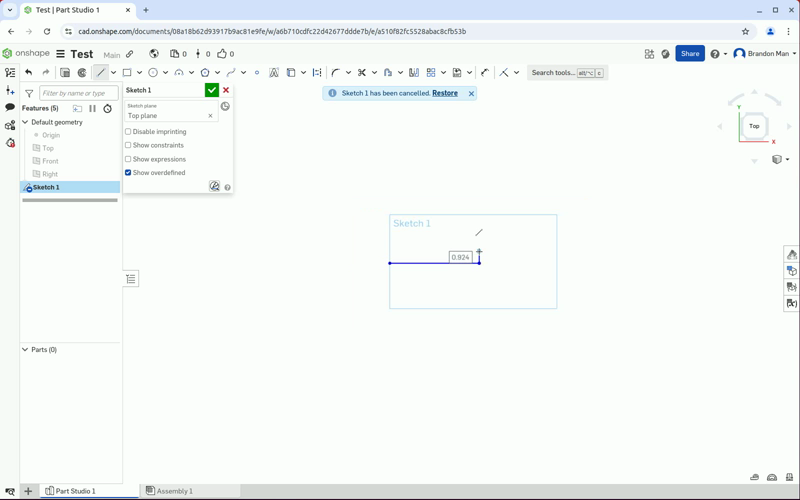
scroll(-6)
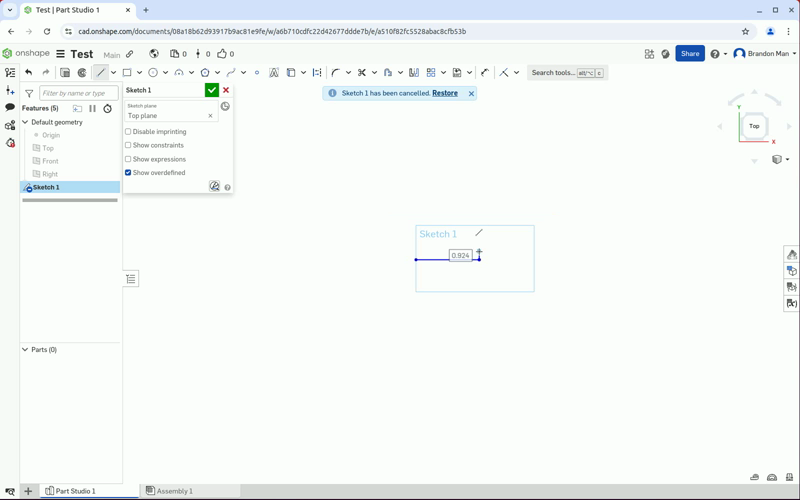
scroll(-6)
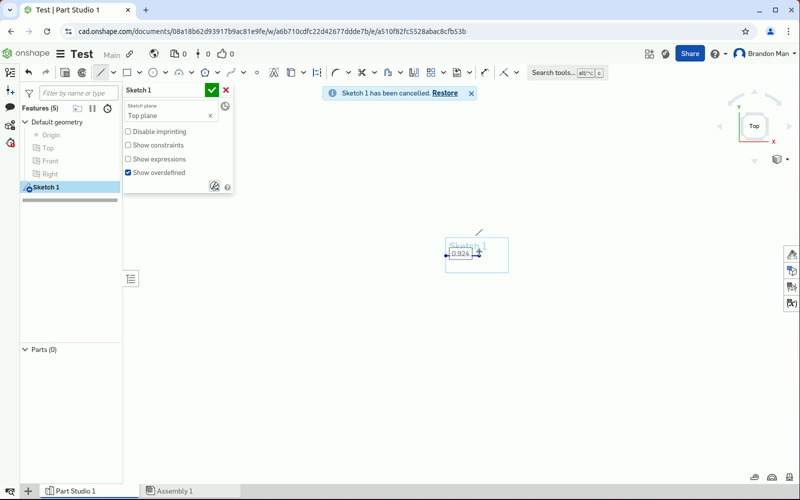
key_up(shift)
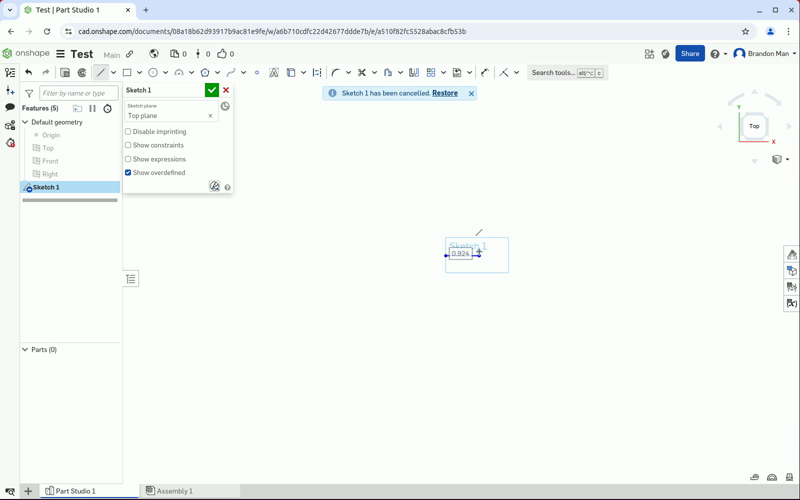
key_down(shift)
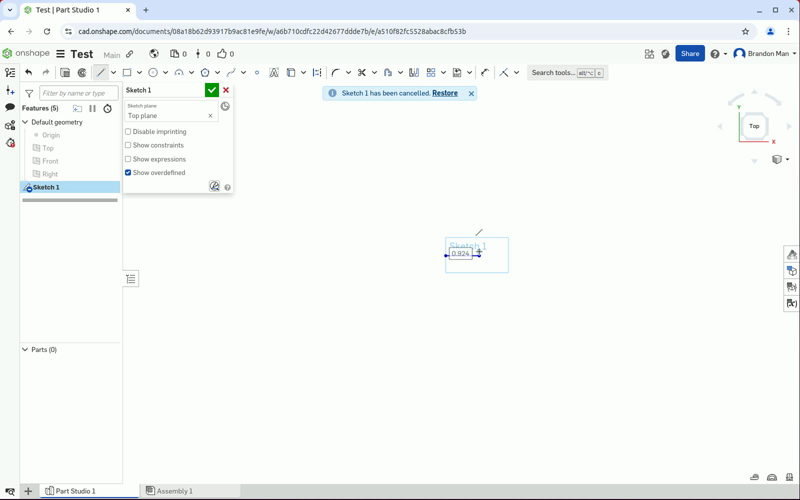
mouse_move(509, 251)
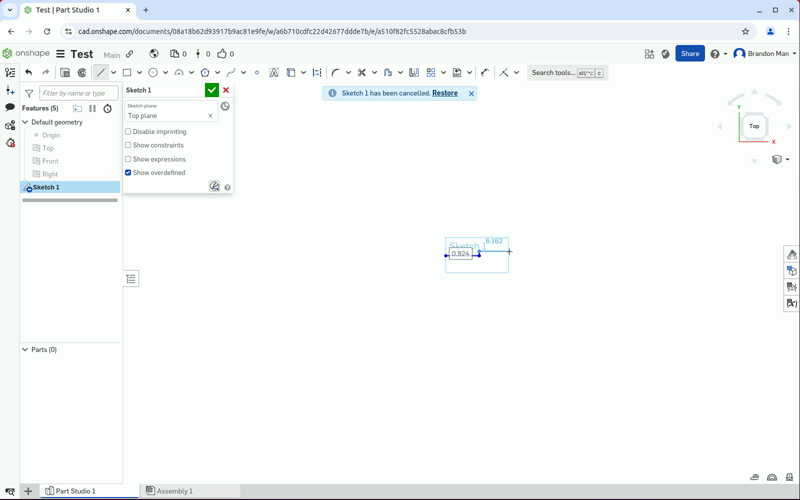
mouse_move(445, 251)
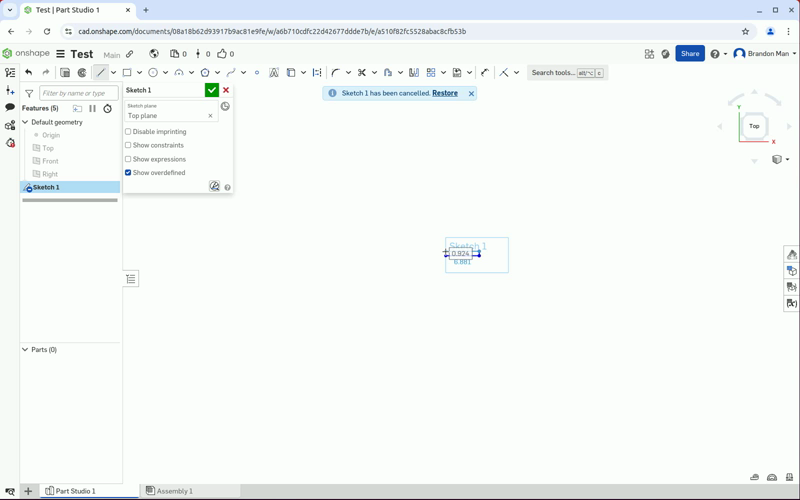
click(445, 251)
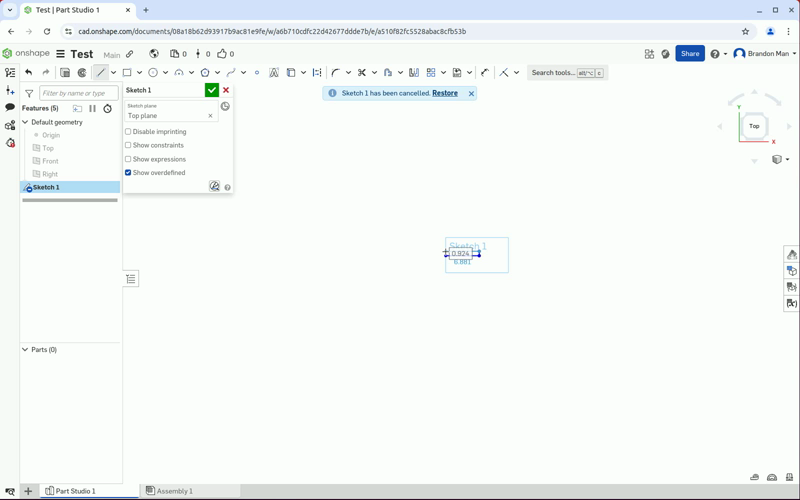
key_up(shift)
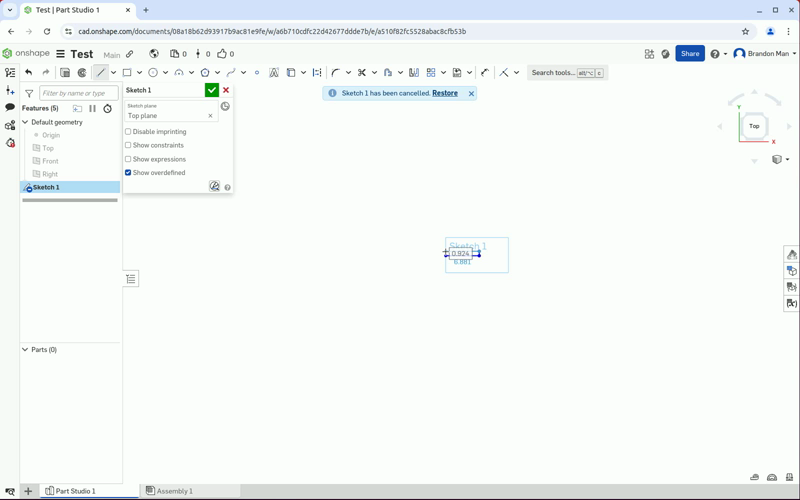
mouse_move(475, 251)
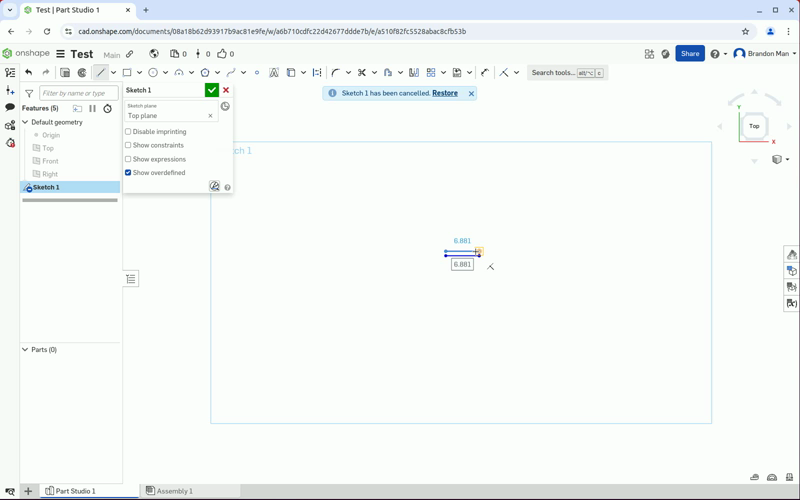
key_down(shift)
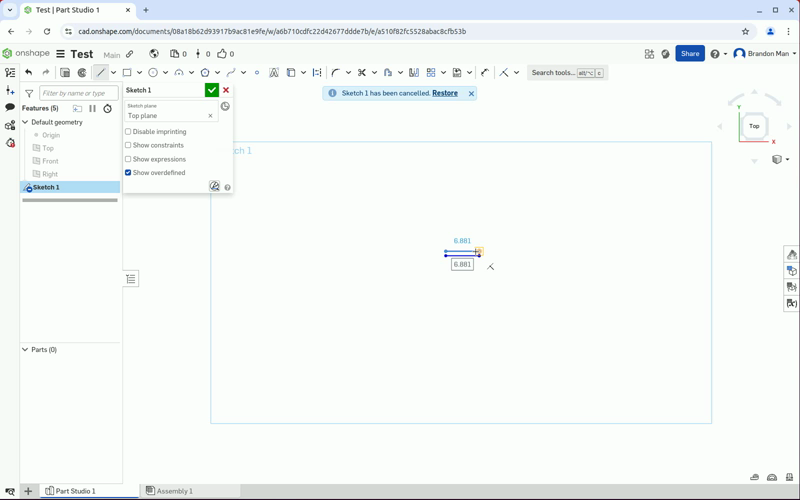
mouse_move(445, 255)
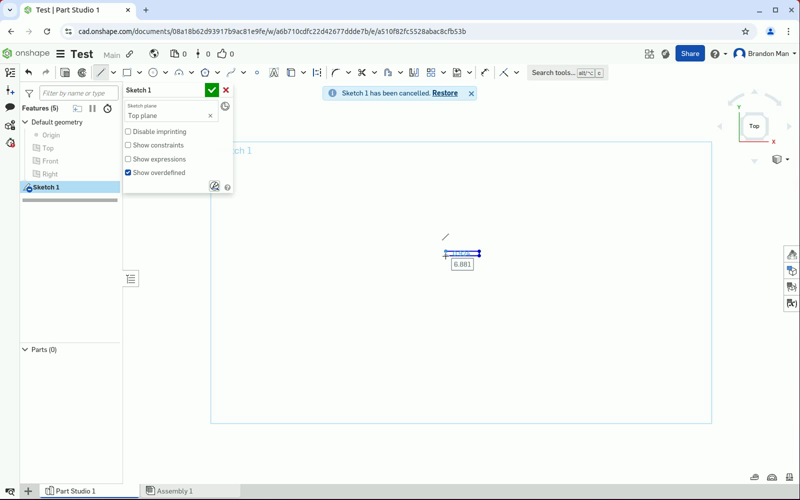
scroll(6)
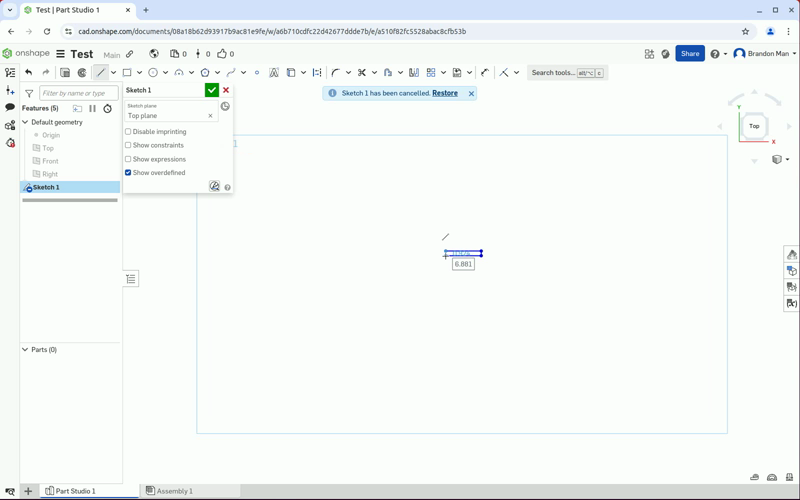
scroll(6)
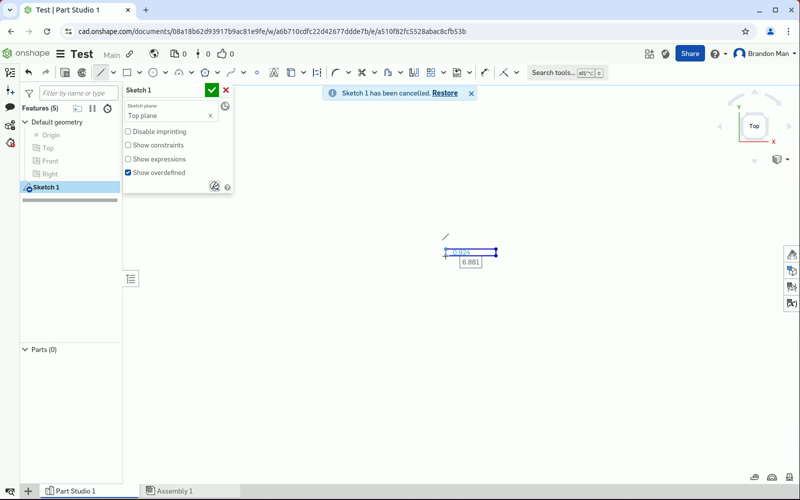
scroll(6)
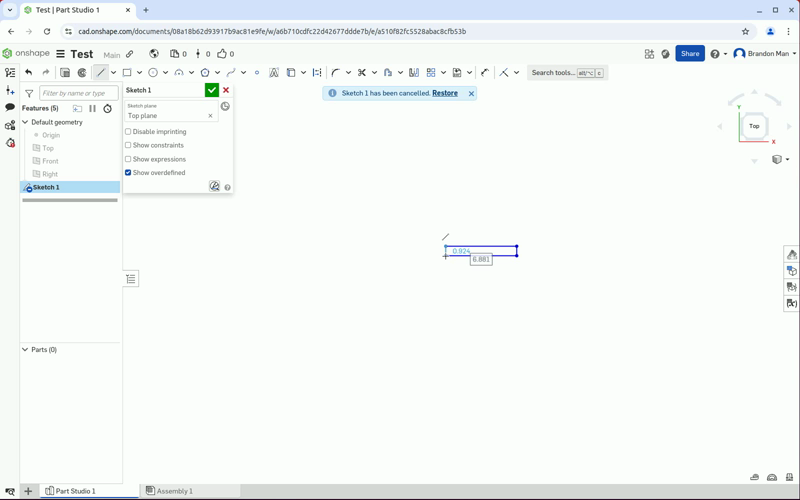
scroll(6)
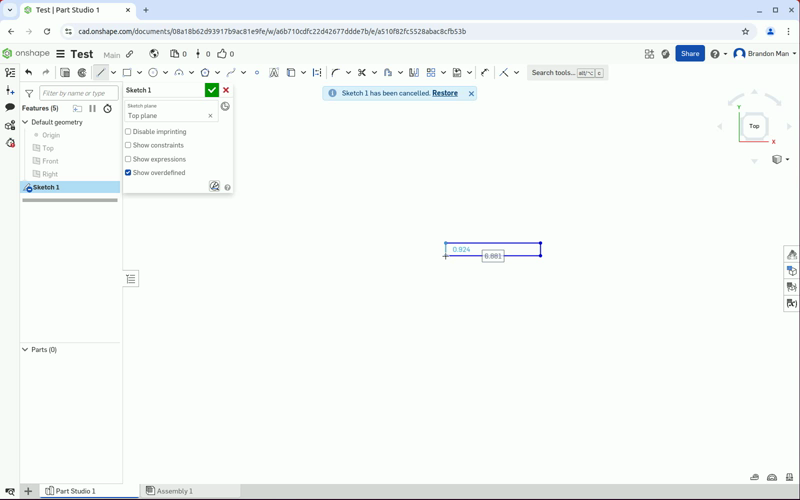
scroll(6)
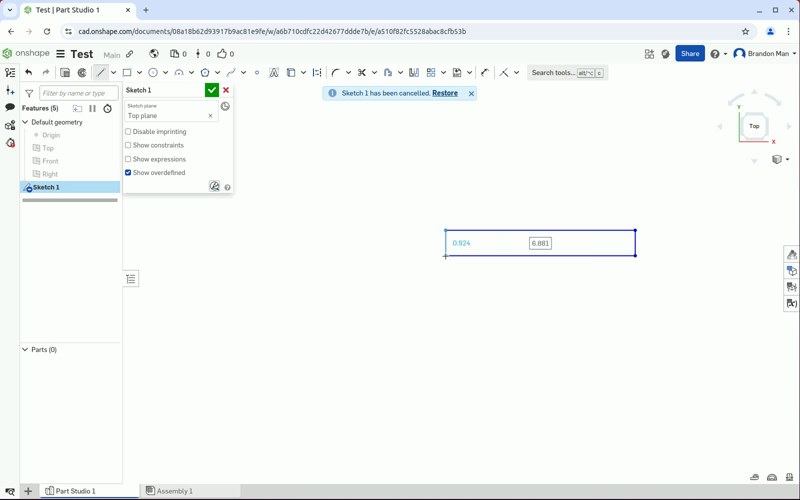
scroll(6)
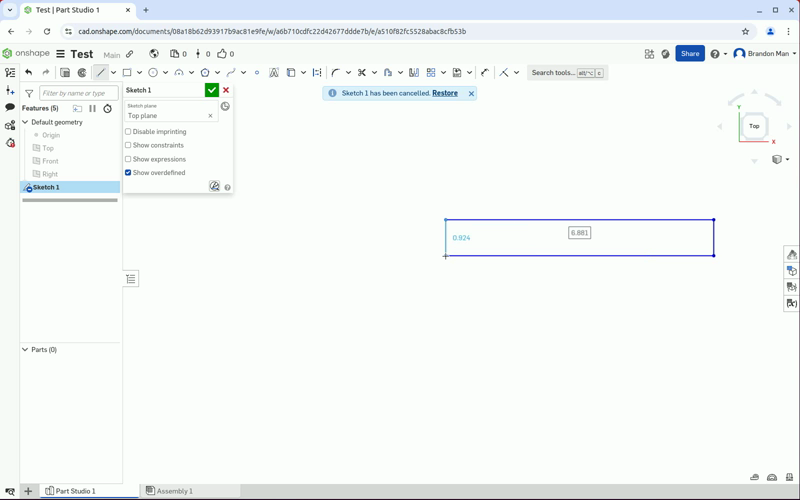
scroll(6)
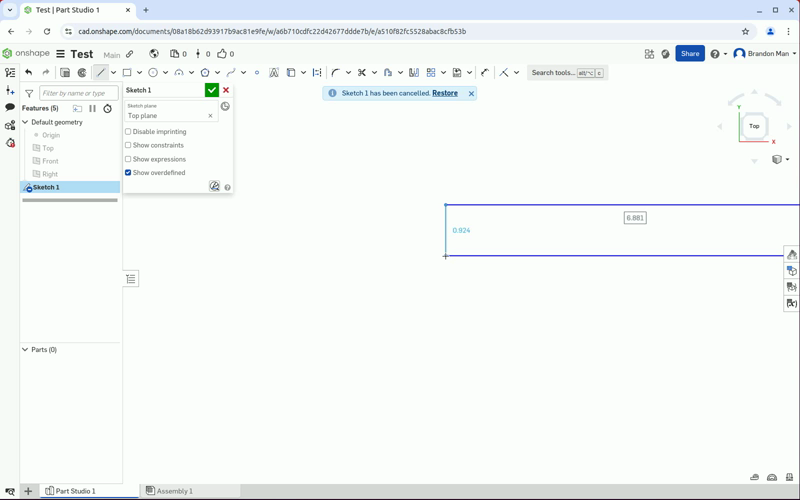
key_up(shift)
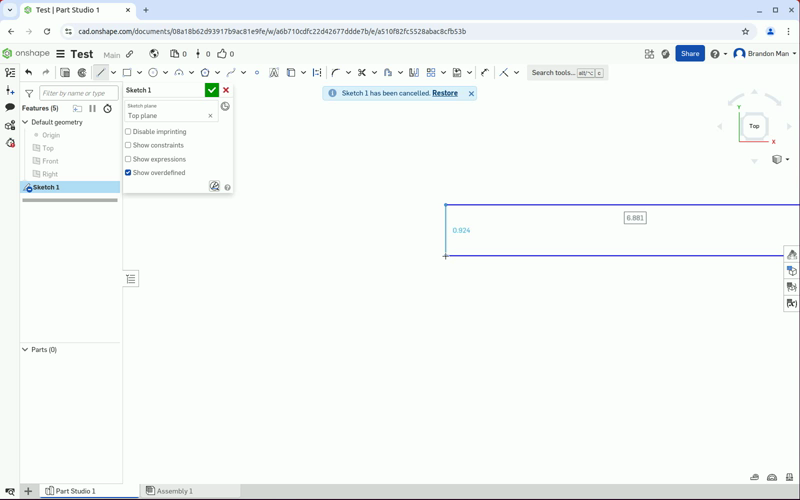
click(445, 255)
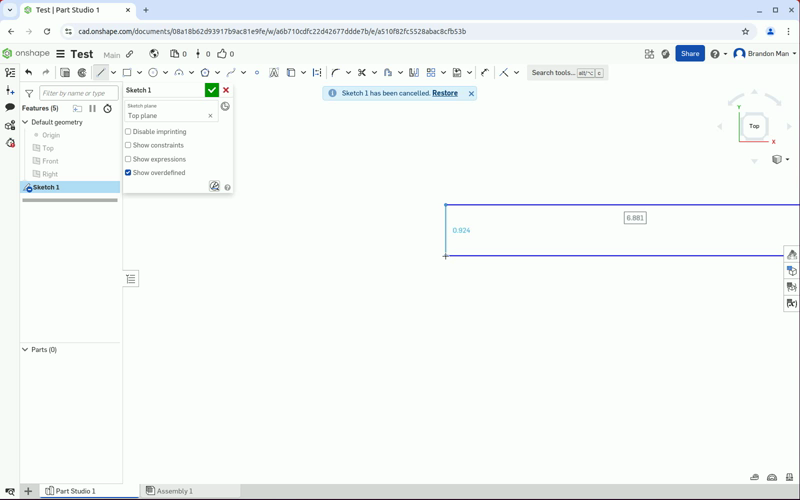
scroll(-6)
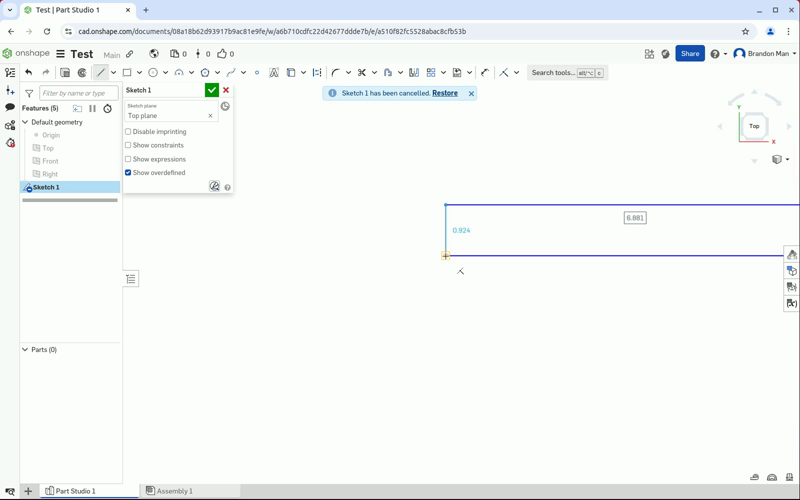
scroll(-6)
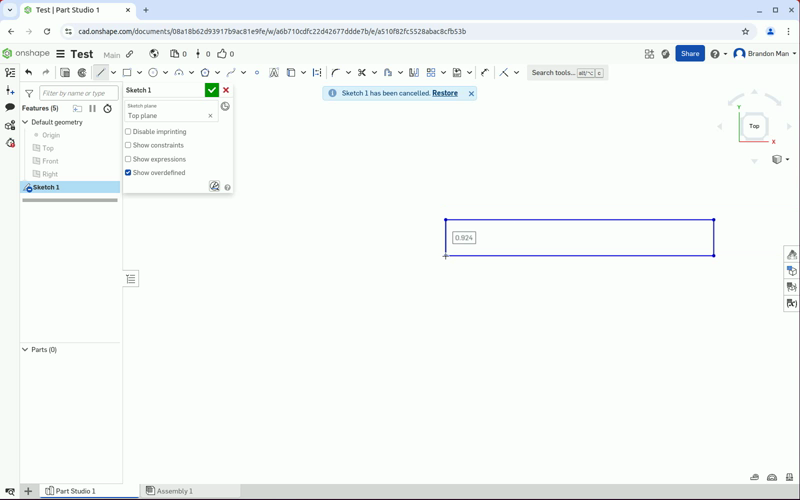
scroll(-6)
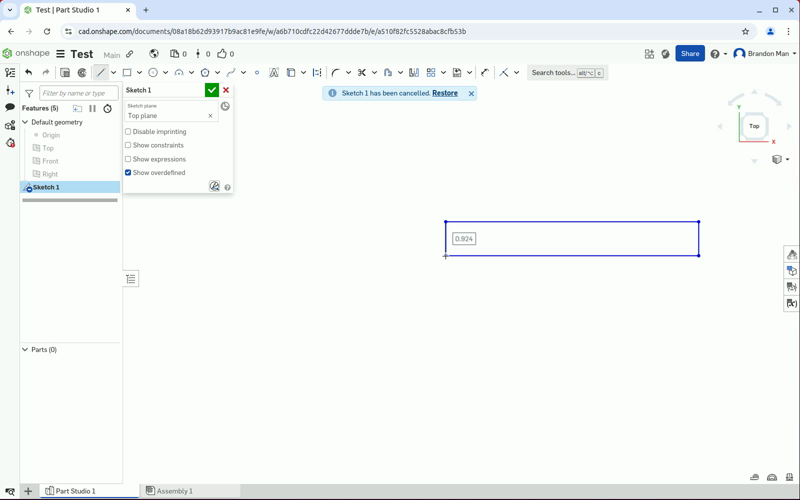
scroll(-6)
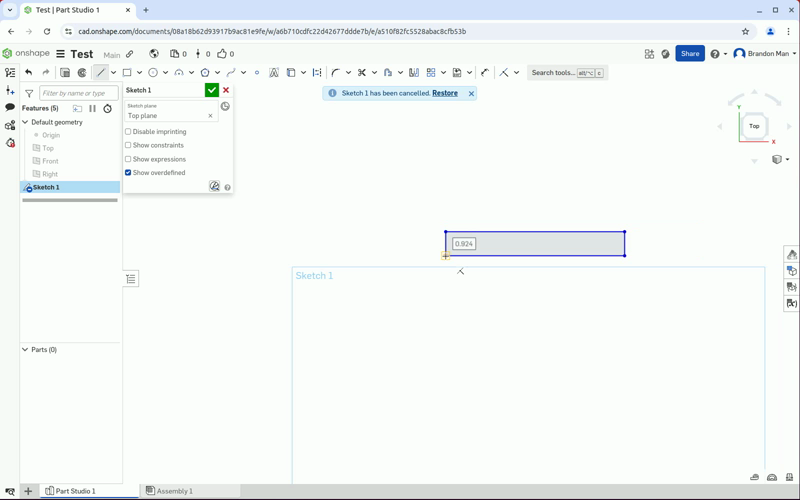
scroll(-6)
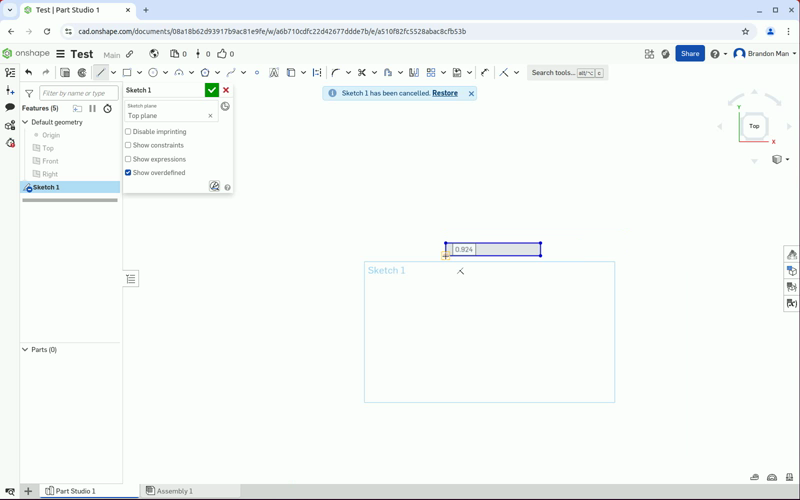
scroll(-6)
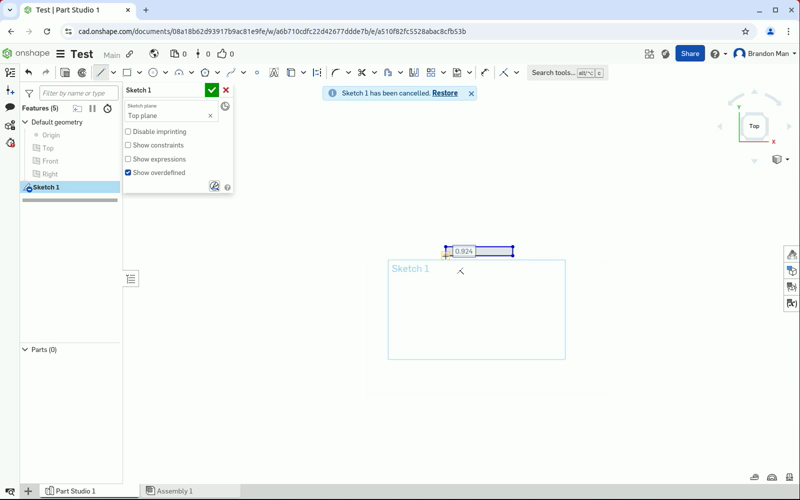
scroll(-6)
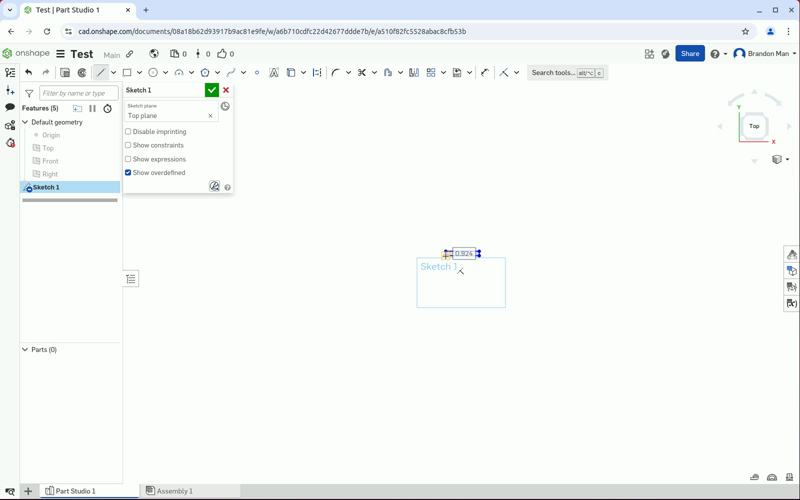
key(esc)
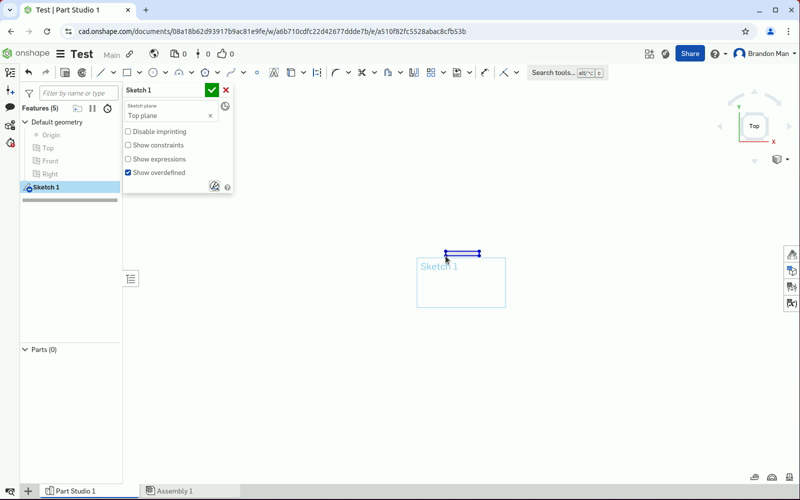
mouse_move(474, 253)
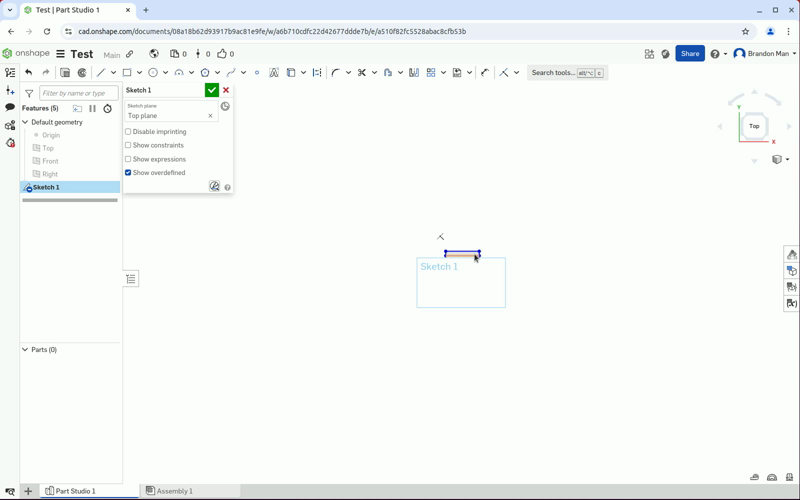
scroll(6)
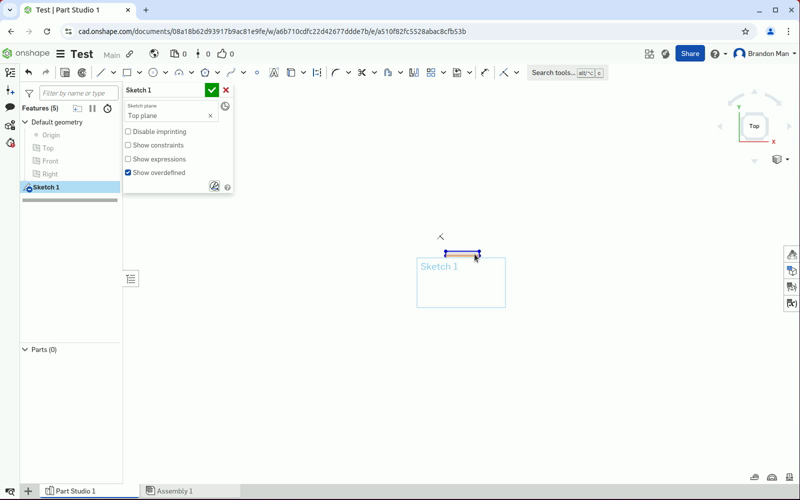
scroll(6)
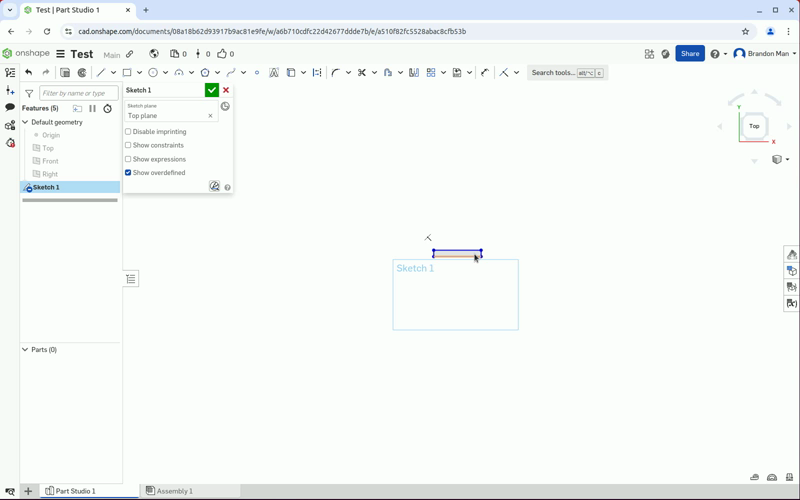
scroll(6)
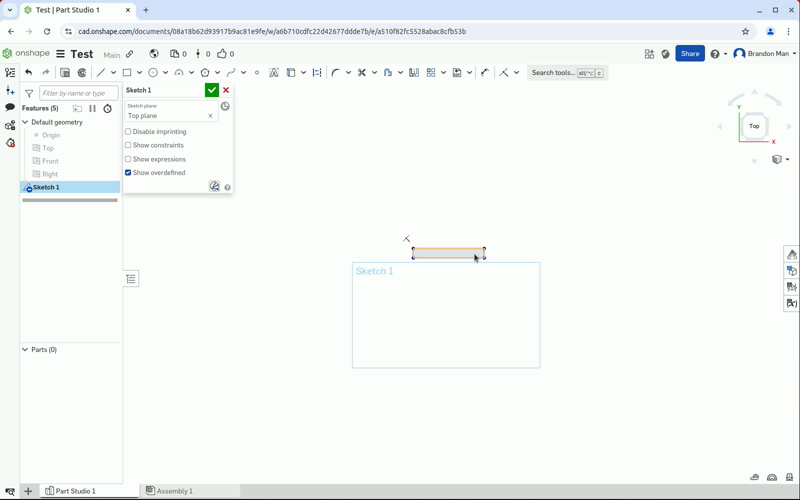
scroll(6)
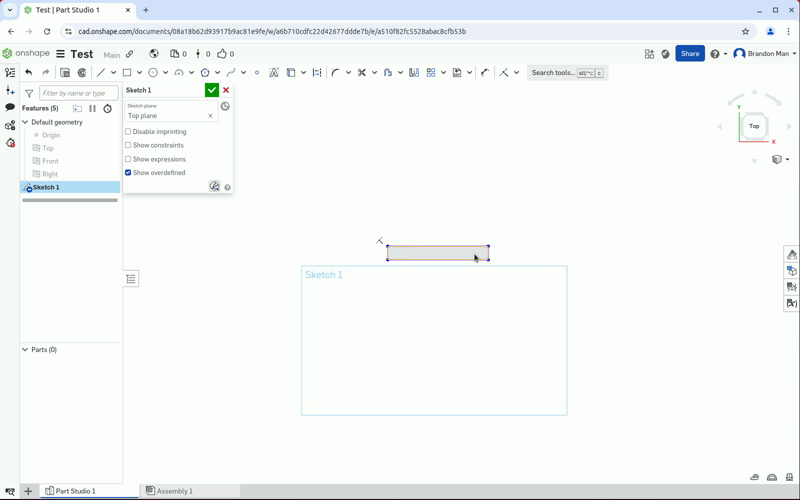
scroll(6)
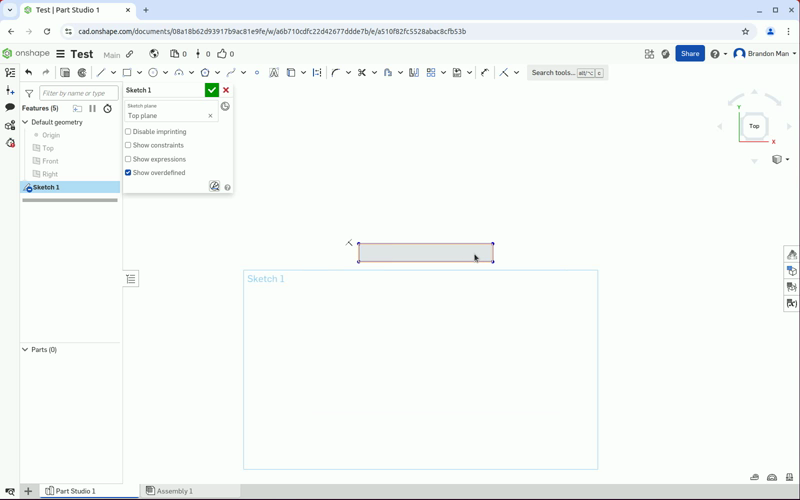
scroll(6)
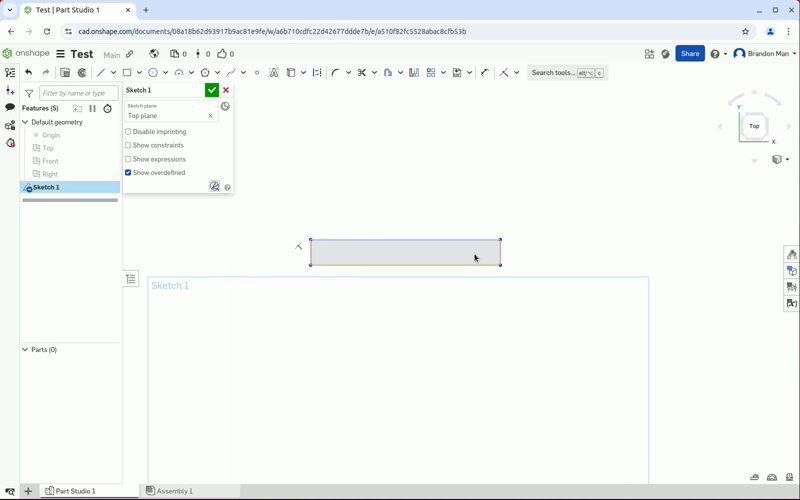
scroll(6)
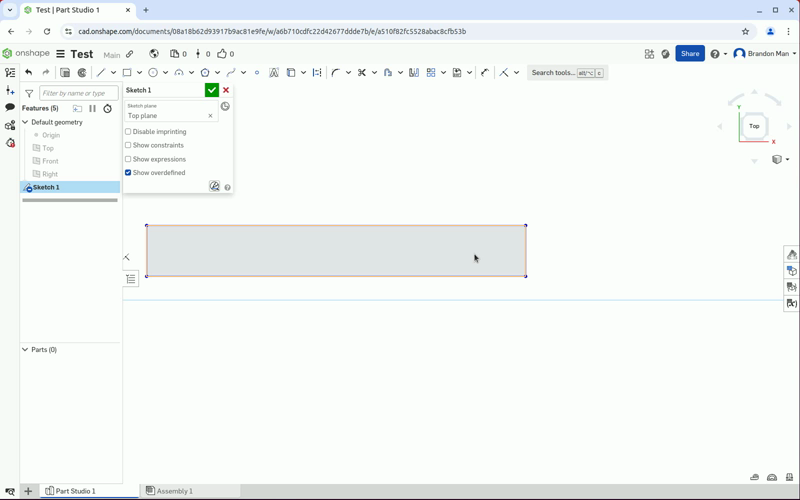
click(474, 253)
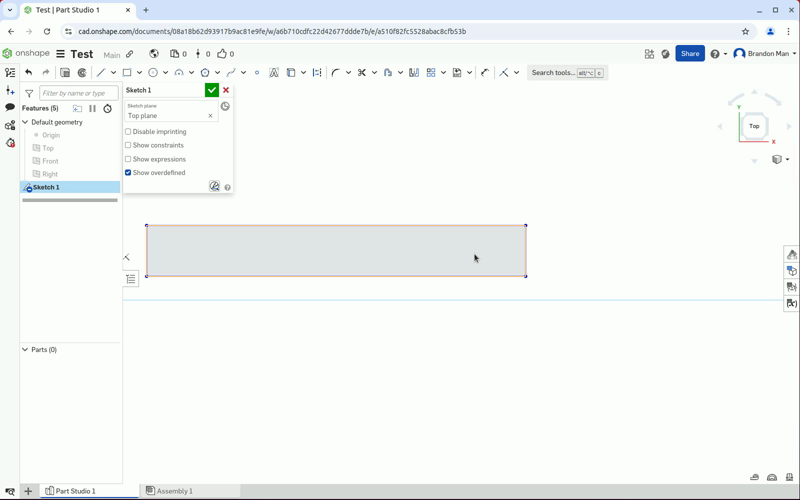
scroll(-6)
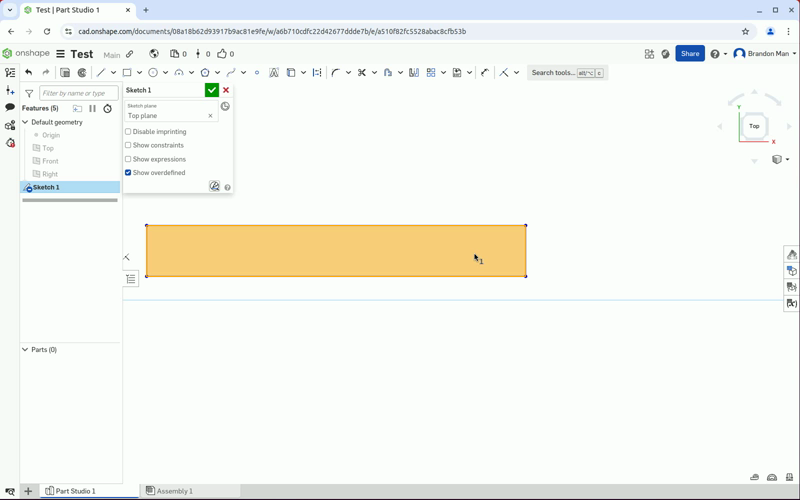
scroll(-6)
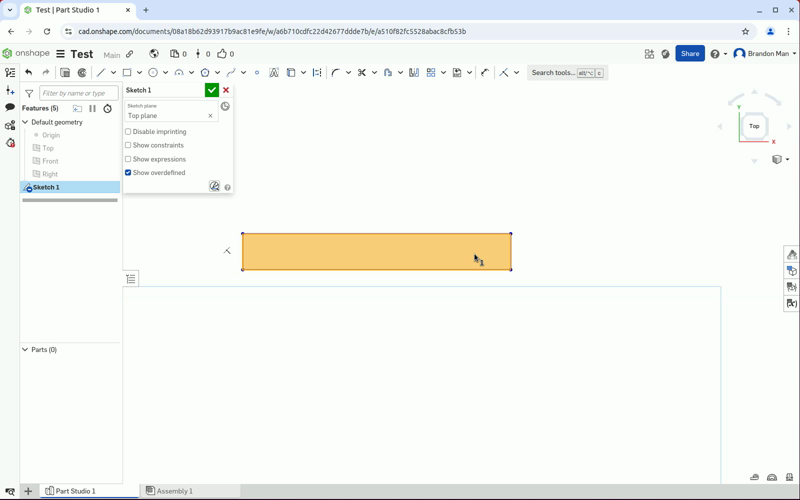
scroll(-6)
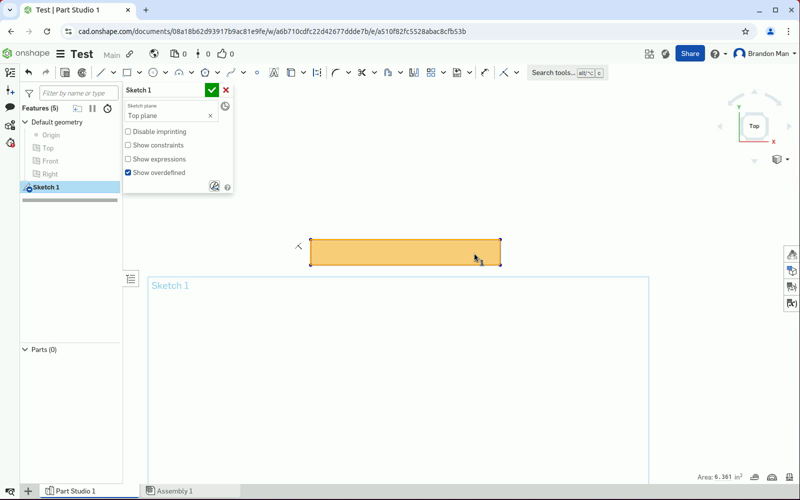
scroll(-6)
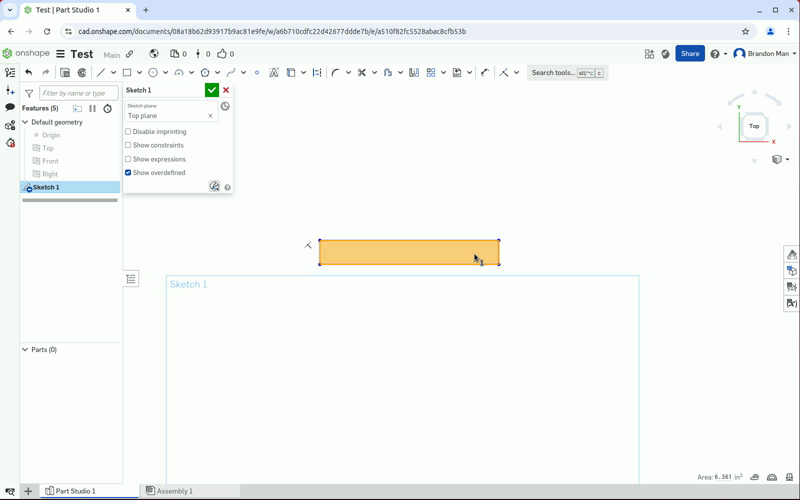
scroll(-6)
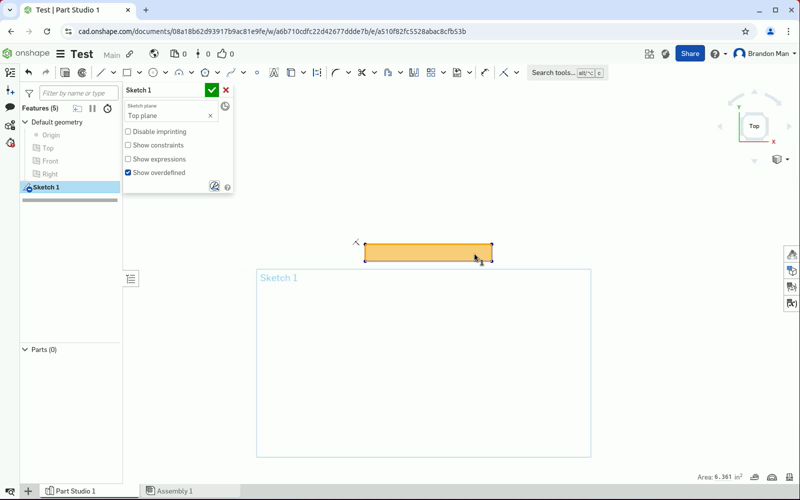
scroll(-6)
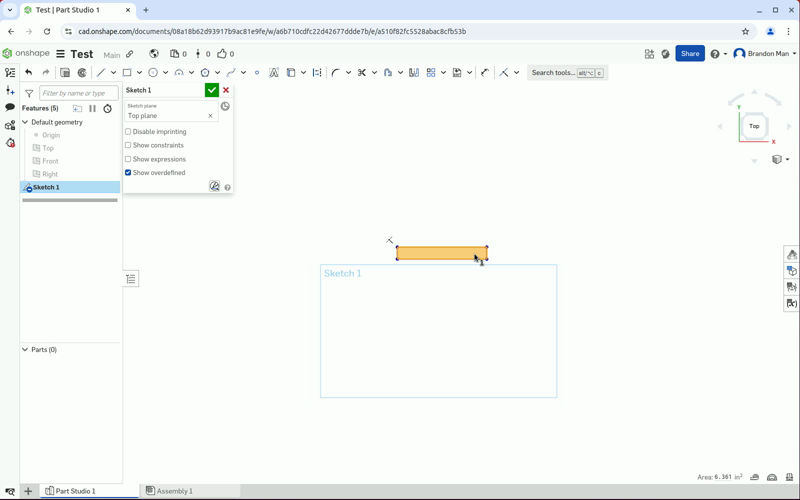
scroll(-6)
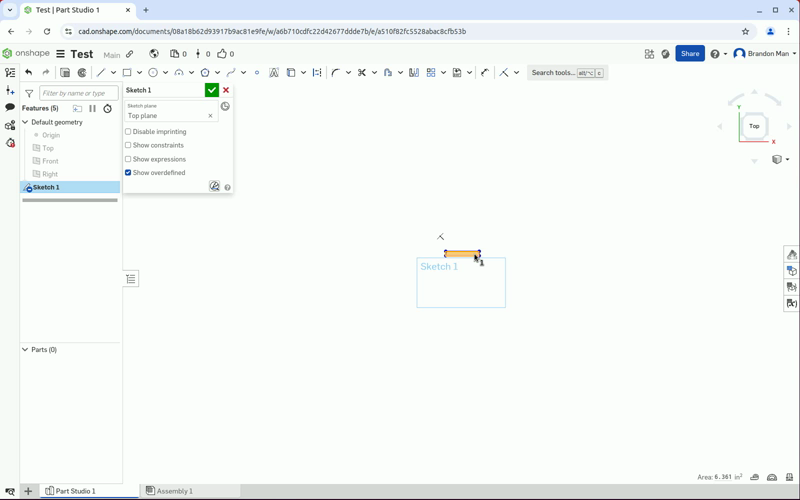
mouse_move(73, 352)
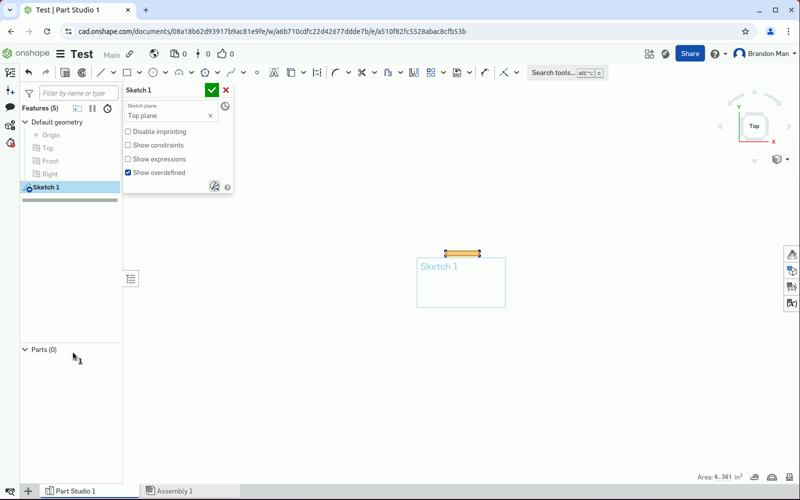
key(shift+y)
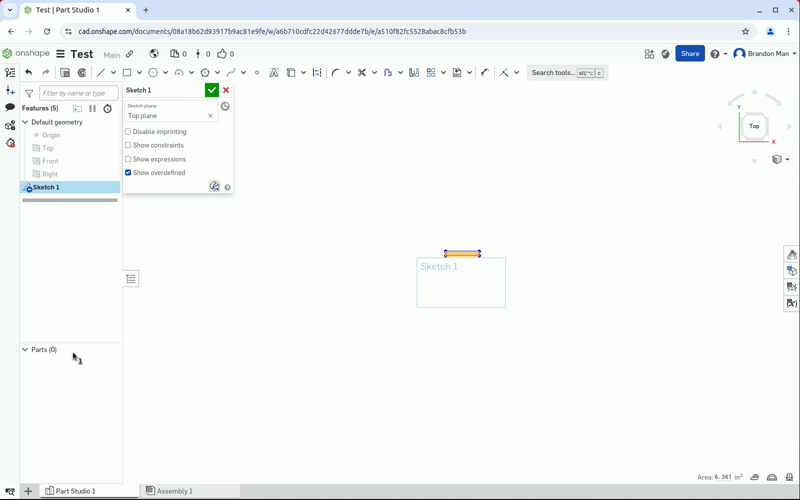
key(shift+e)
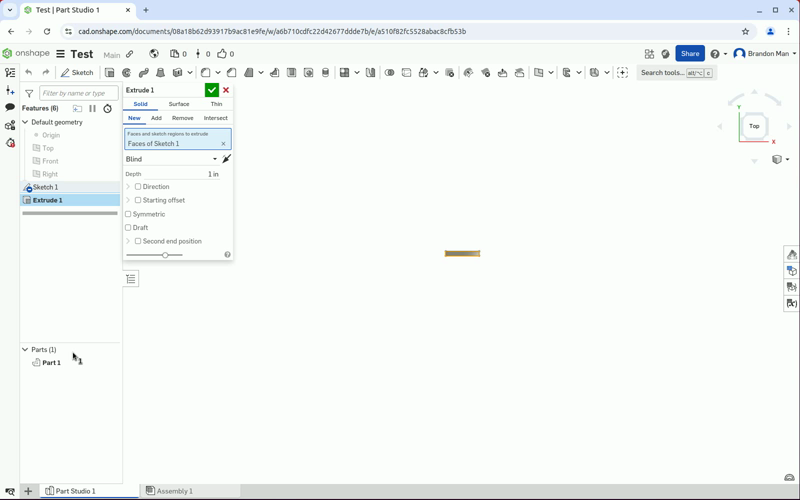
mouse_move(143, 106)
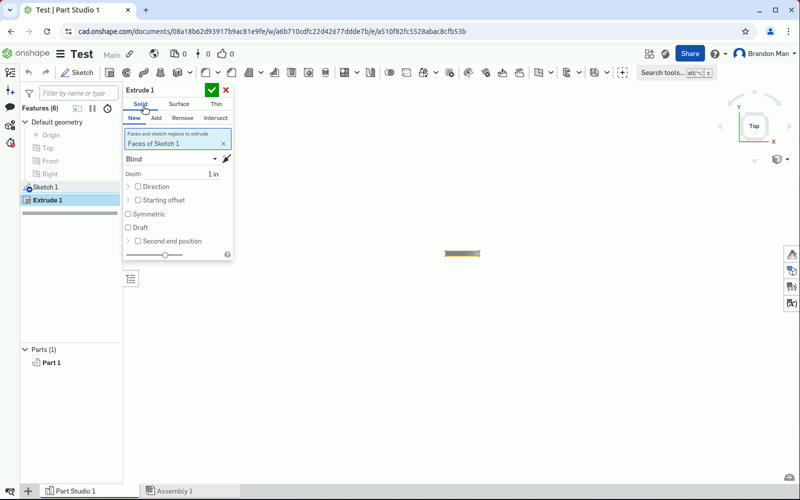
click(143, 106)
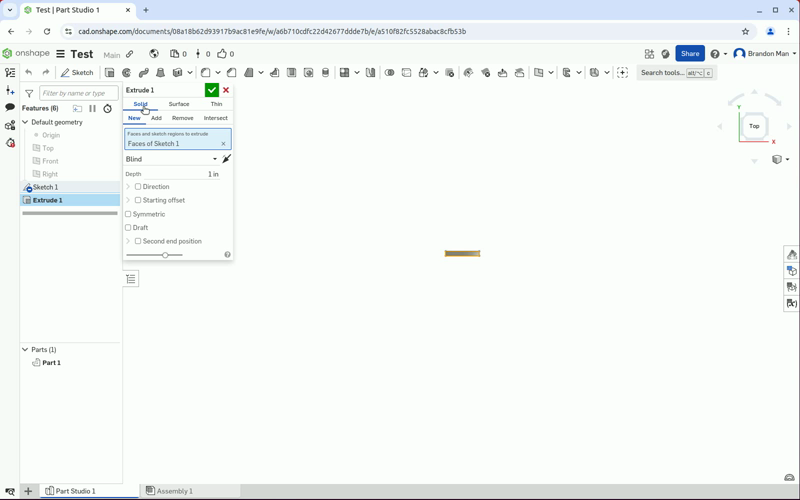
mouse_move(137, 120)
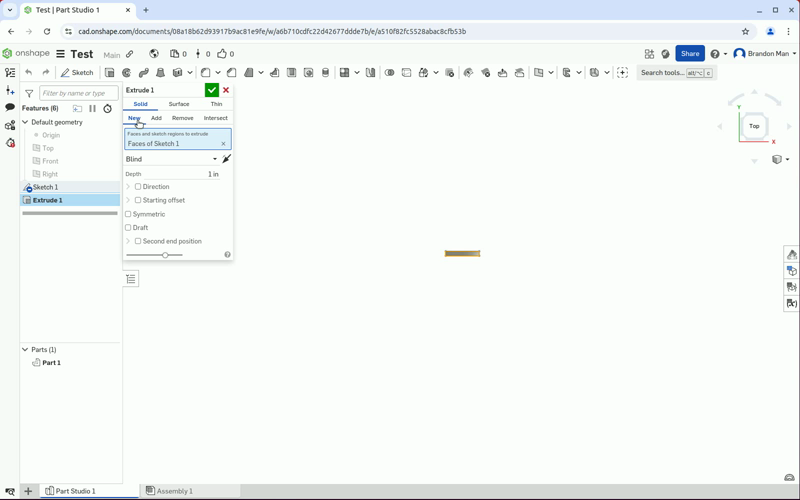
click(137, 120)
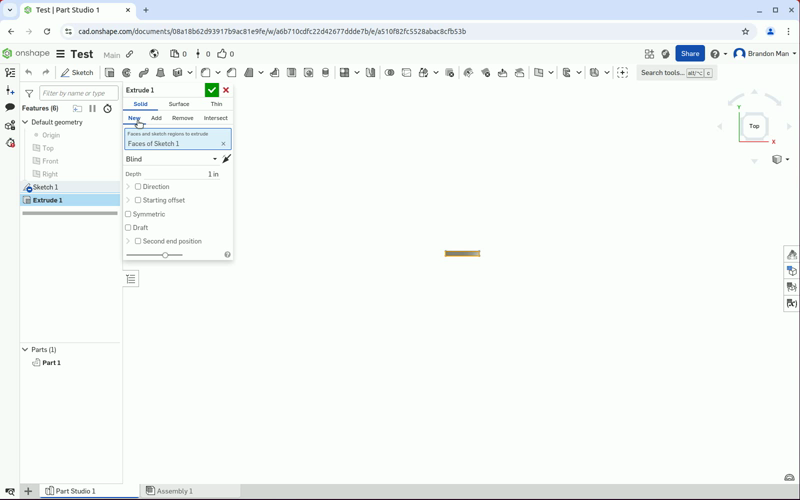
key(tab, 4)
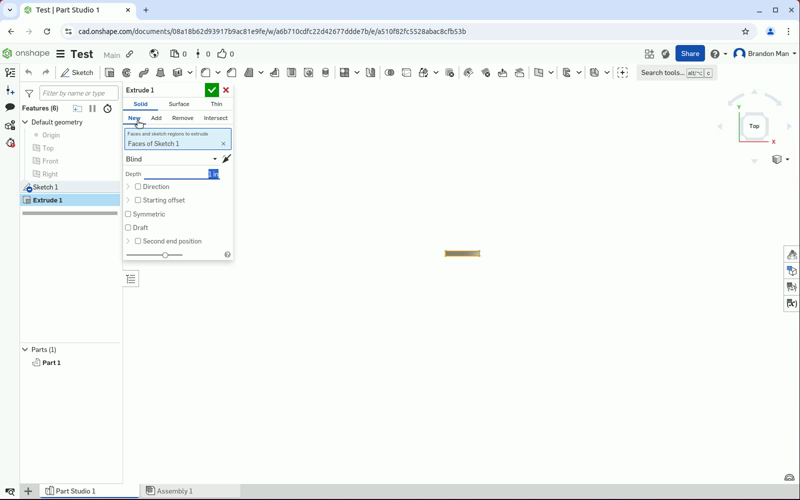
text(1.444)
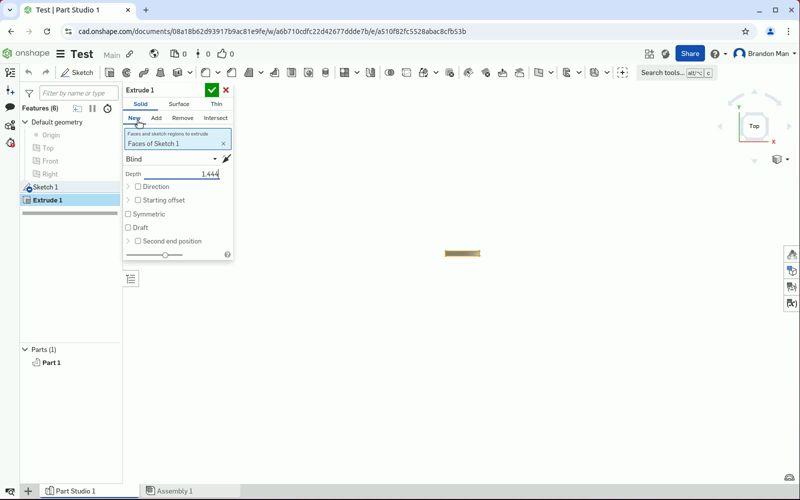
key(enter)
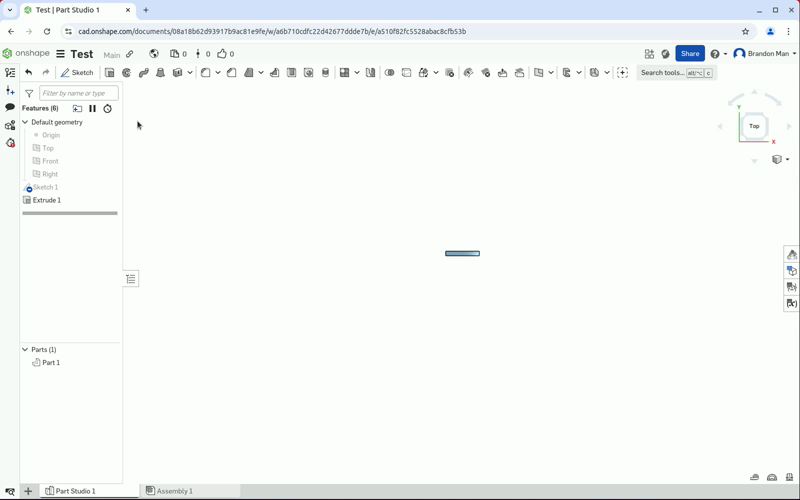
key(shift+h)
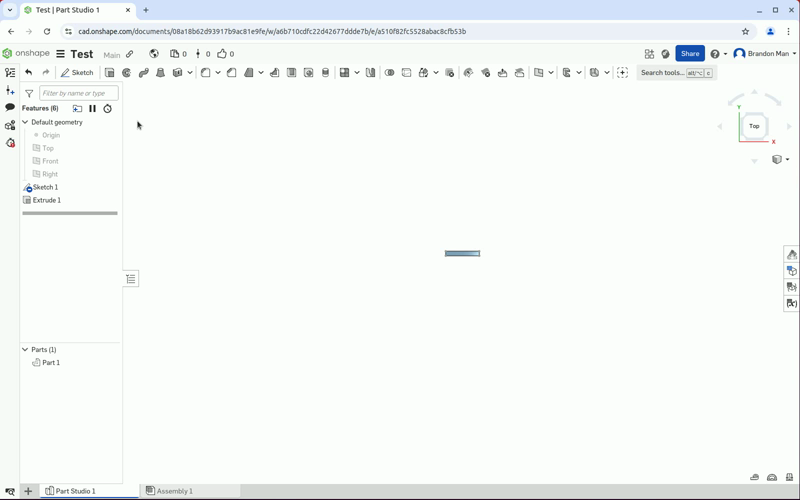
key(shift+h)
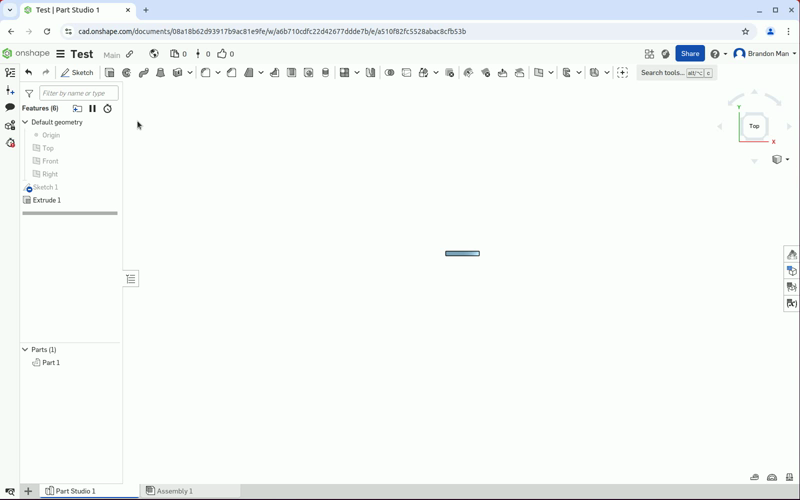
mouse_move(73, 189)
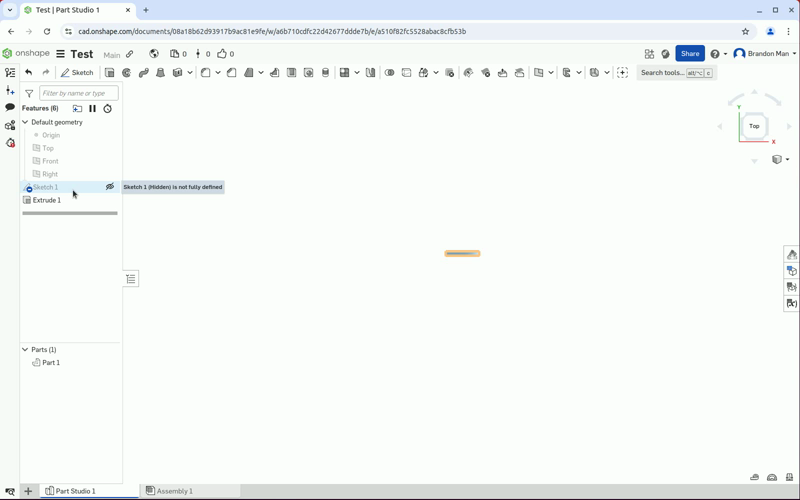
click(73, 189)
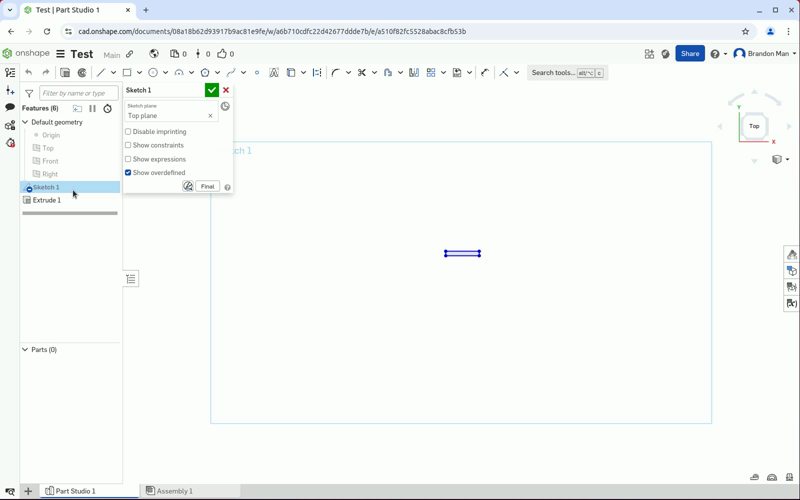
mouse_move(229, 92)
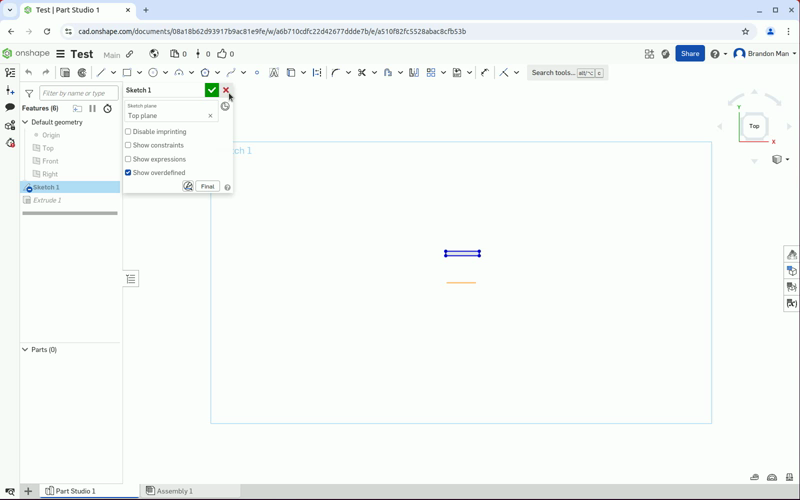
click(229, 92)
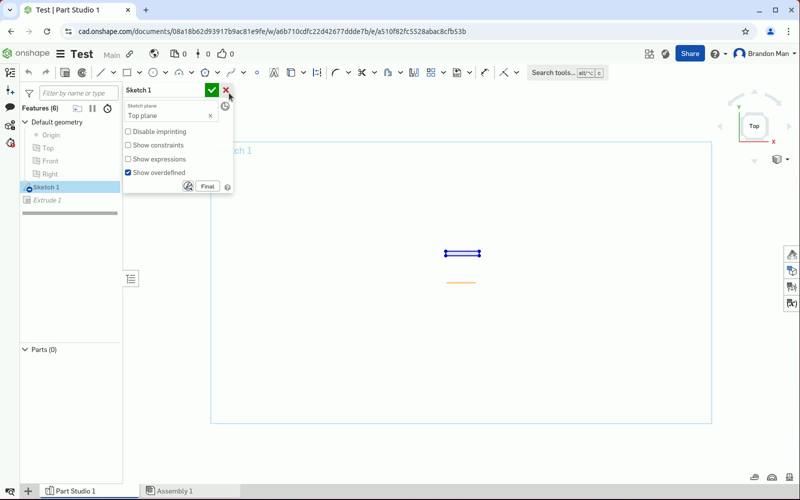
key(shift+s)
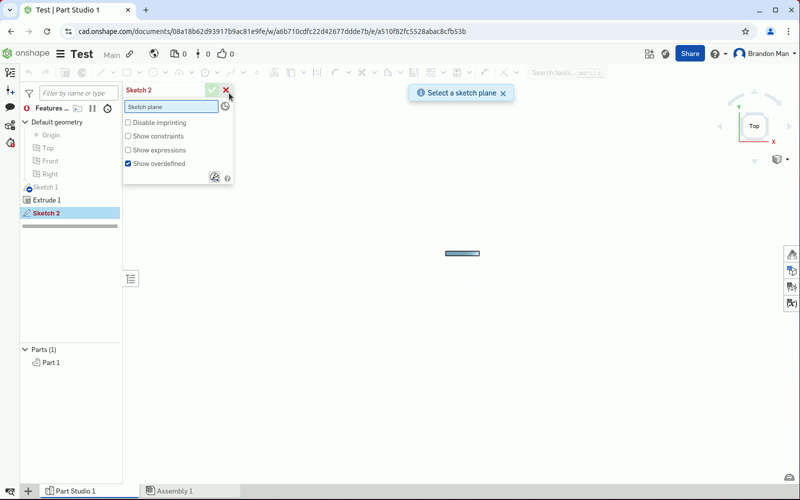
mouse_move(73, 150)
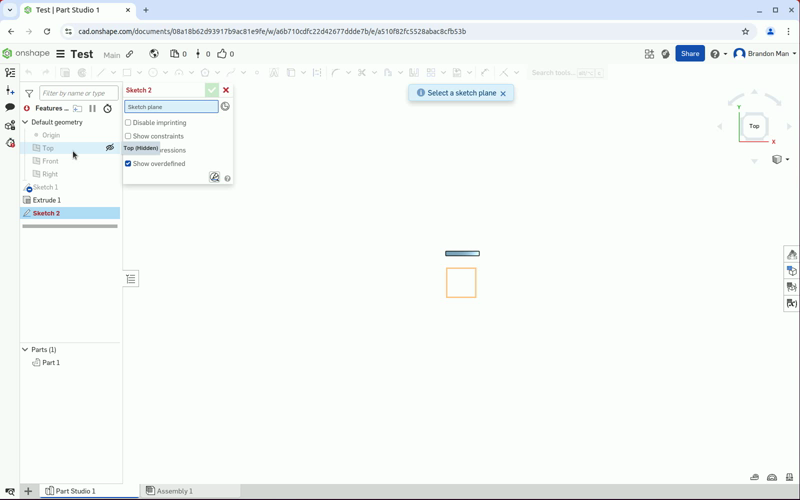
click(73, 150)
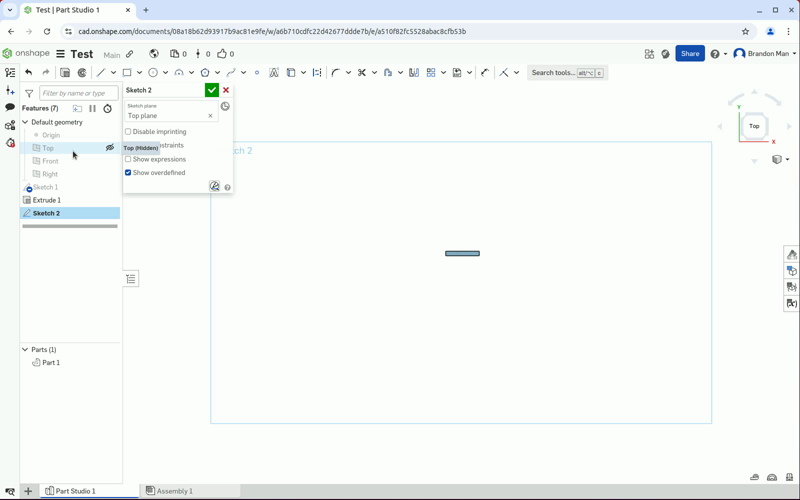
mouse_move(73, 352)
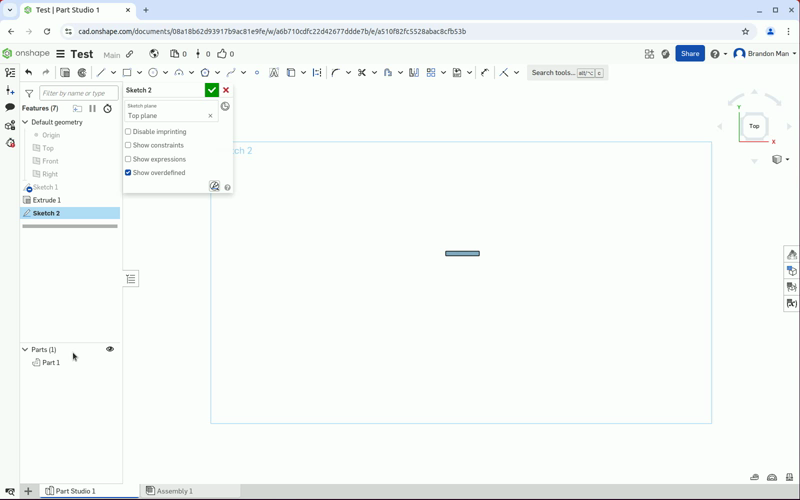
key(y)
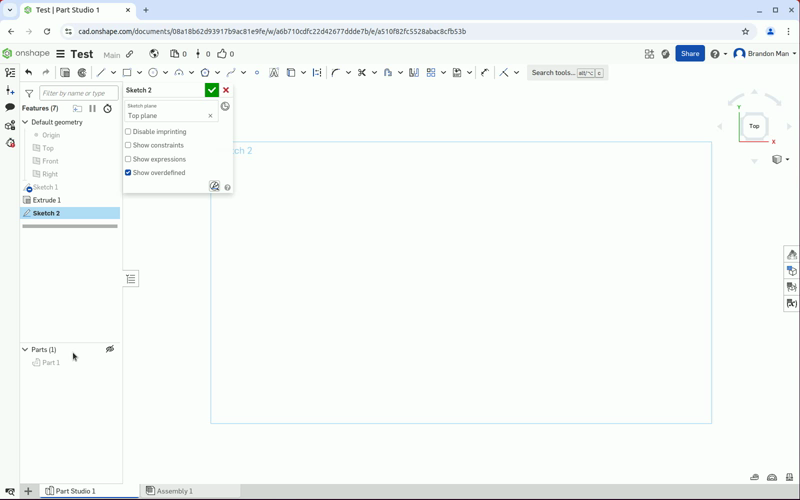
key(l)
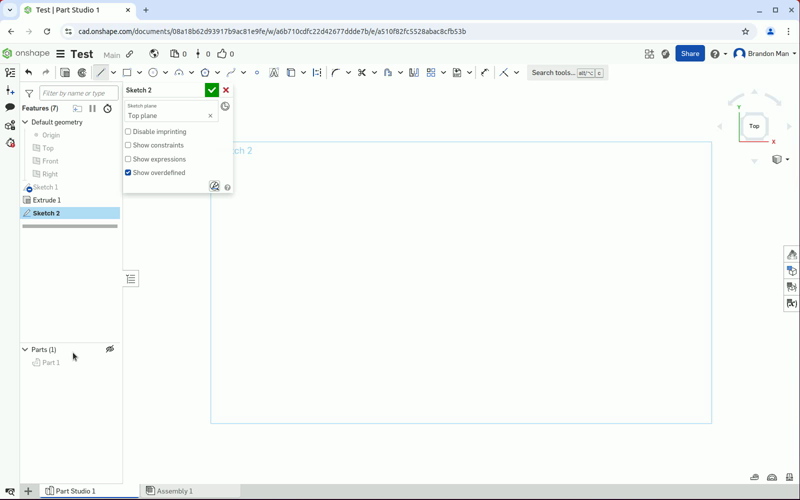
key_down(shift)
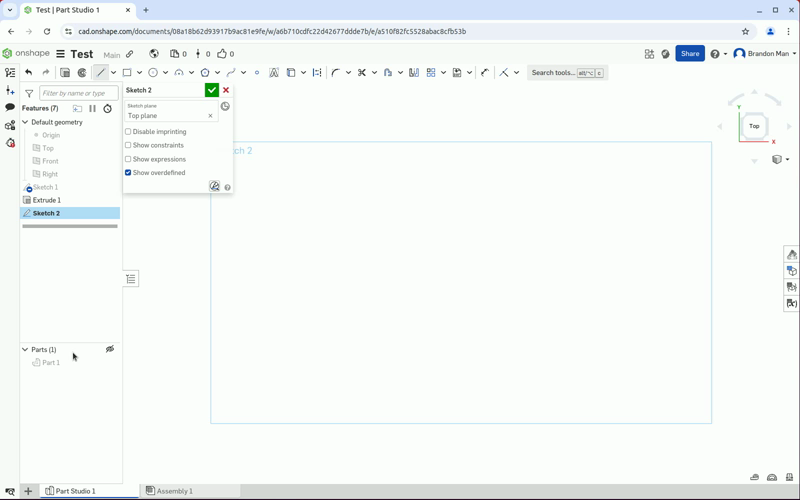
mouse_move(439, 252)
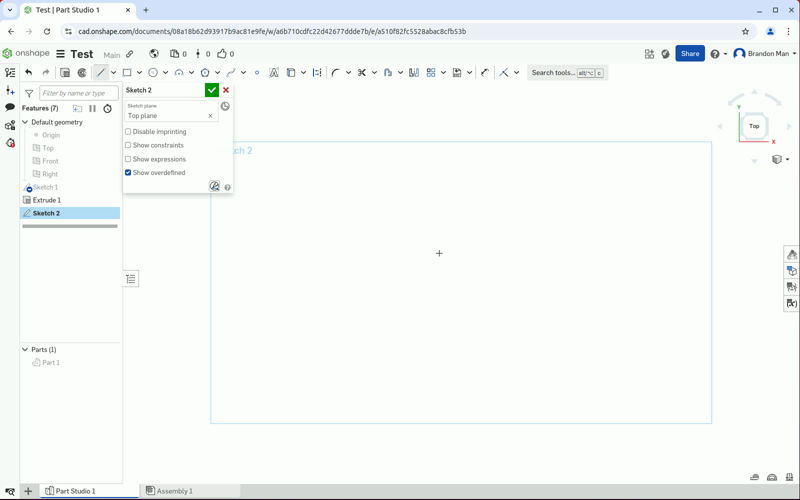
click(439, 252)
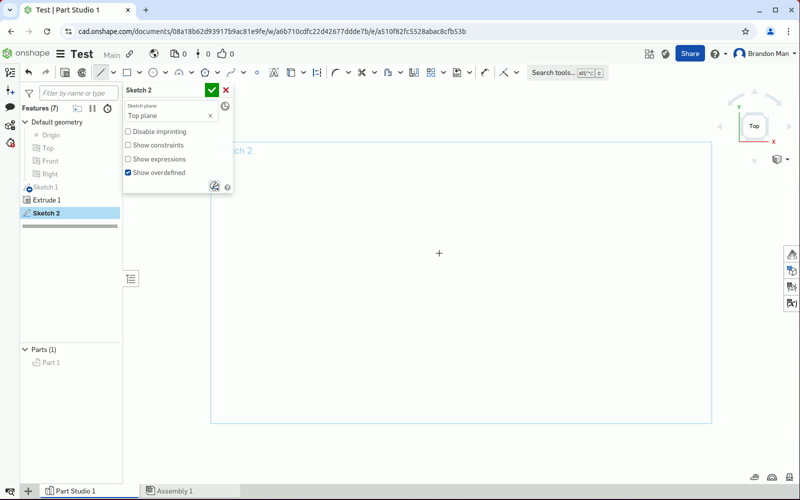
key_up(shift)
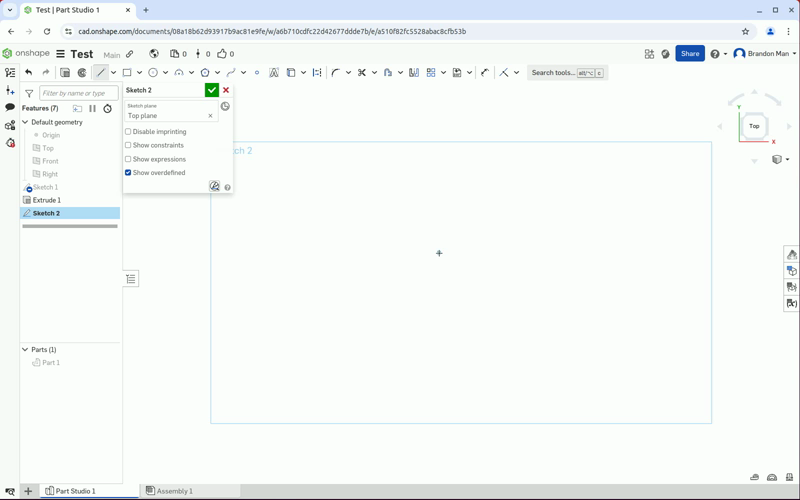
key_down(shift)
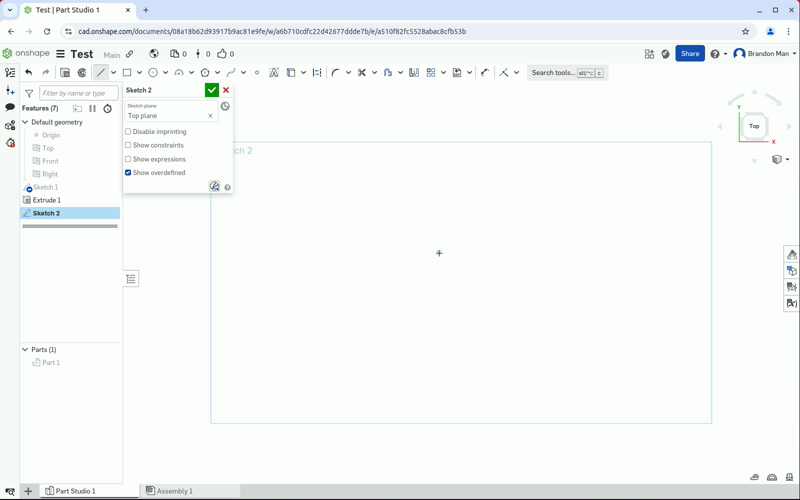
mouse_move(469, 252)
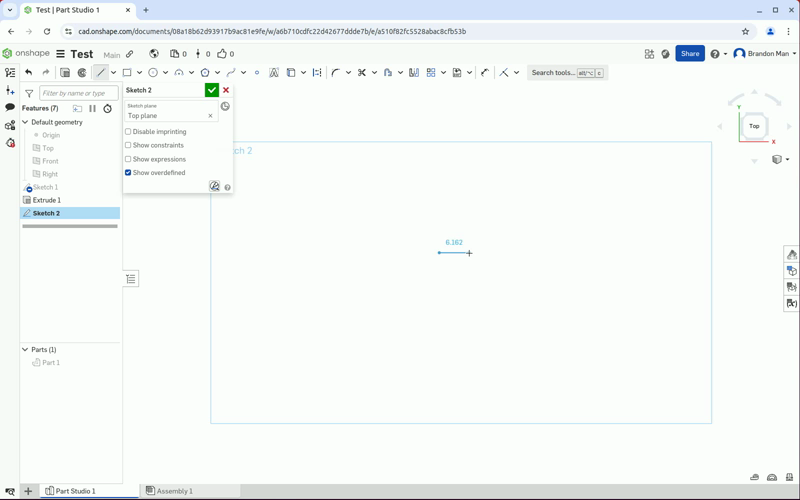
mouse_move(445, 252)
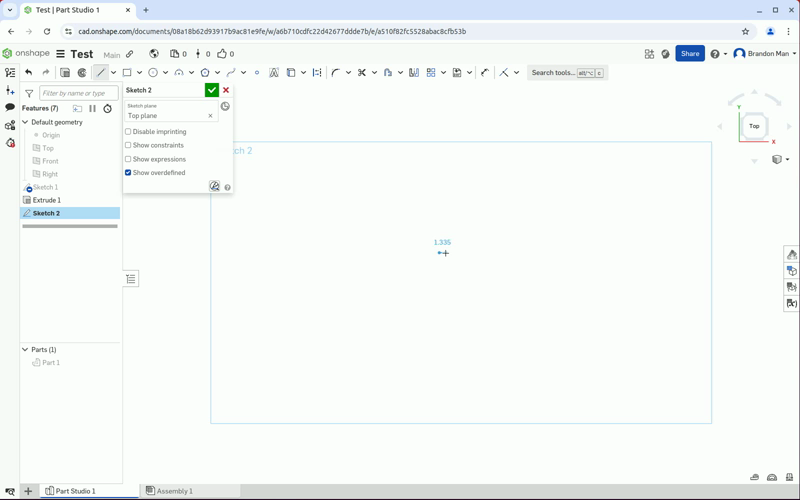
scroll(6)
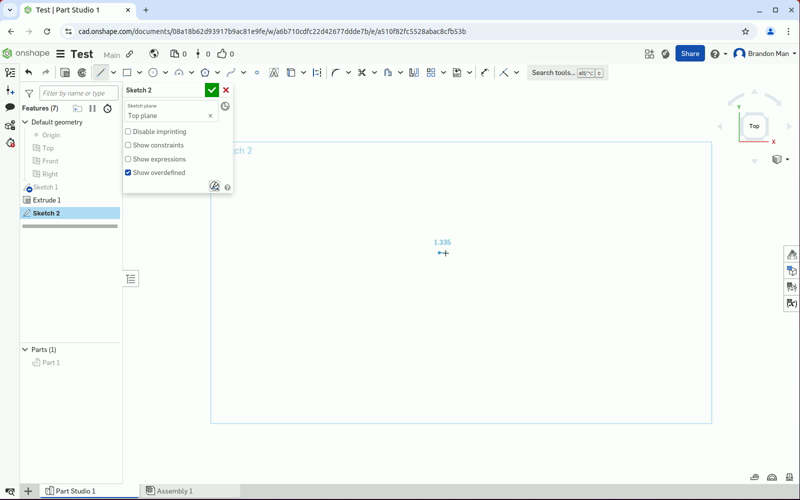
scroll(6)
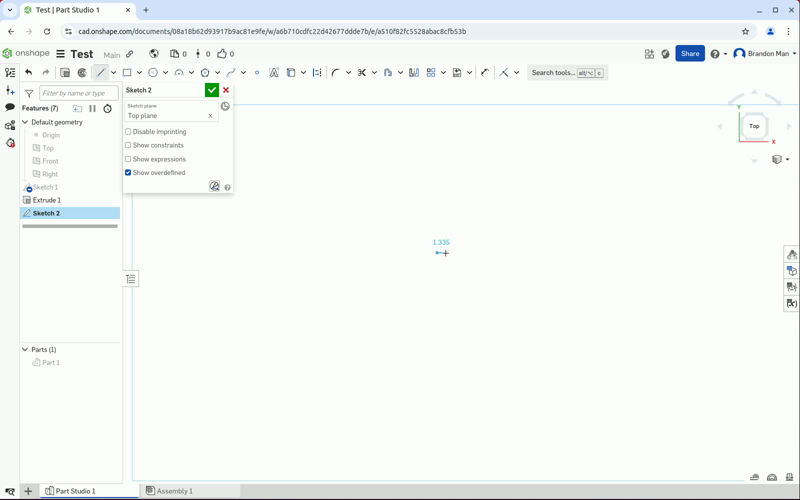
scroll(6)
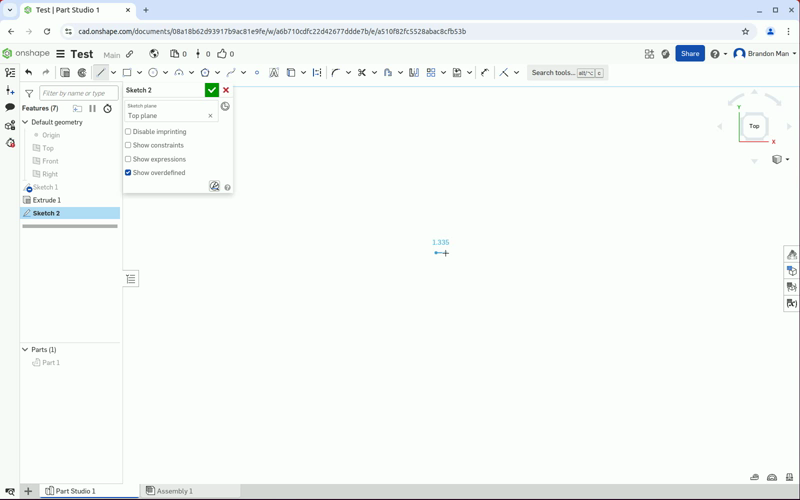
scroll(6)
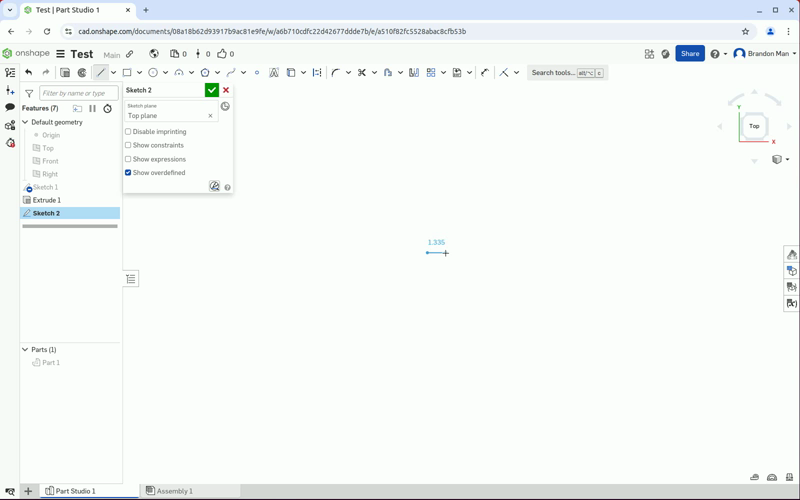
scroll(6)
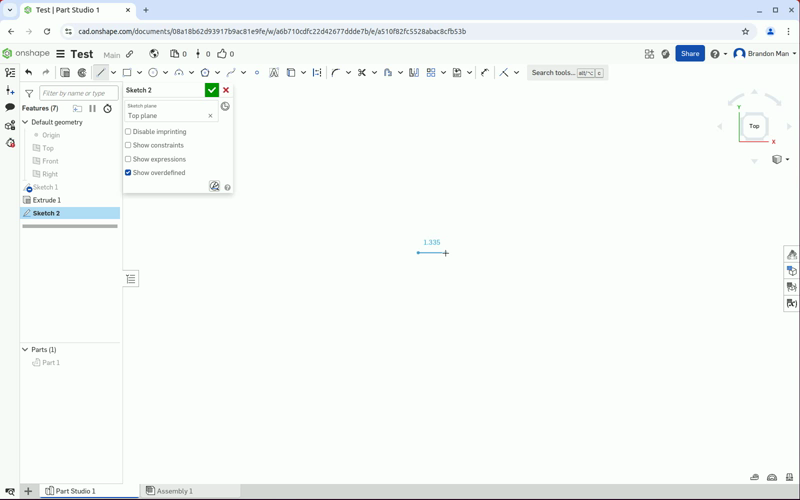
scroll(6)
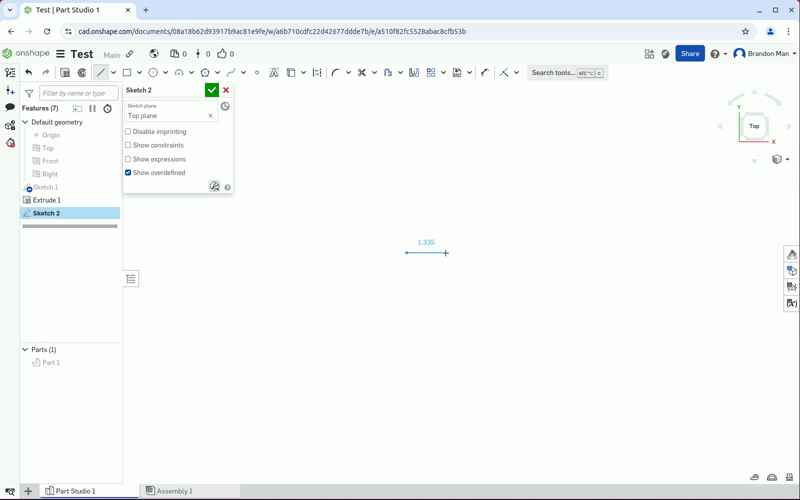
scroll(6)
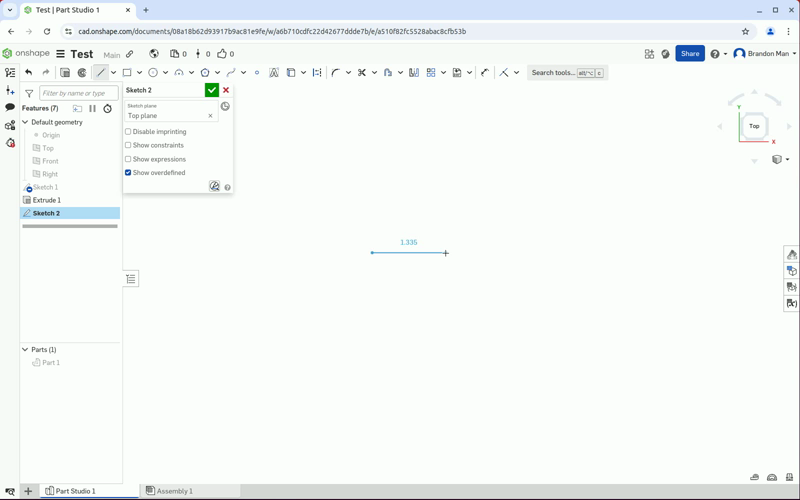
click(445, 252)
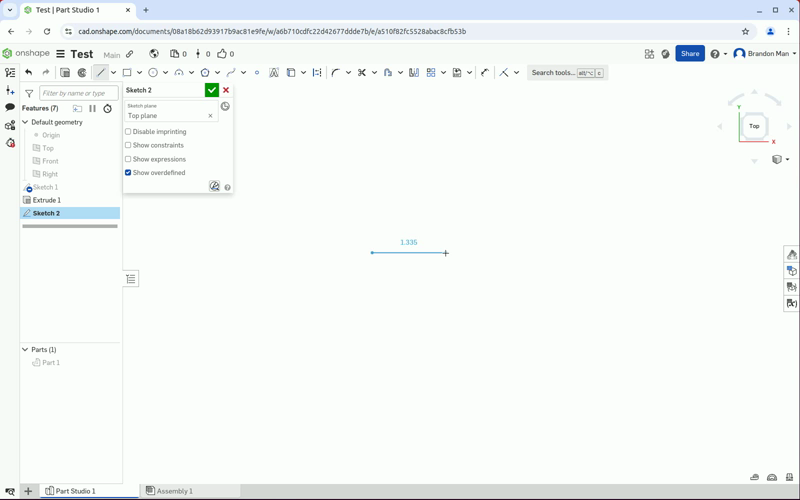
scroll(-6)
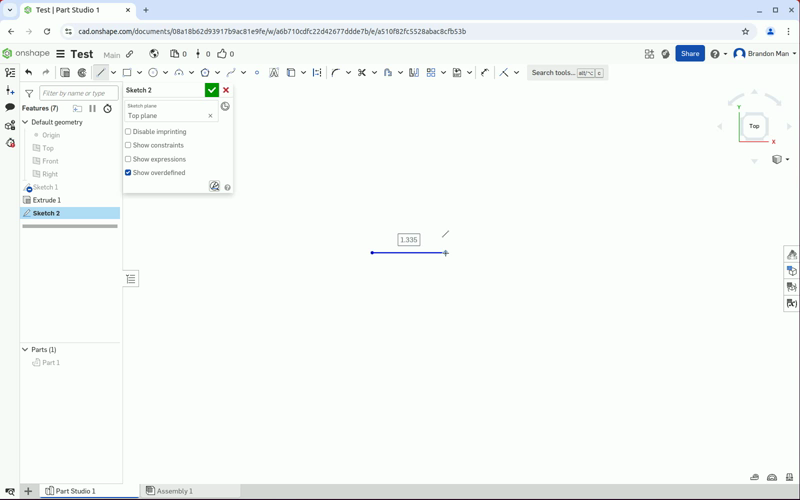
scroll(-6)
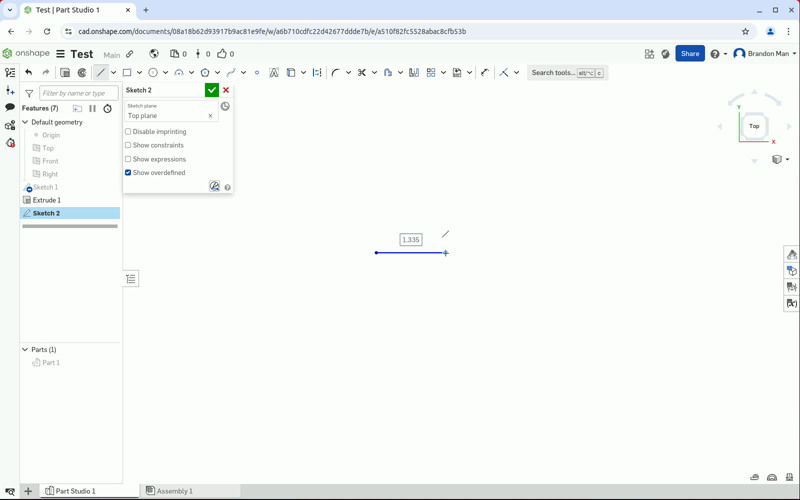
scroll(-6)
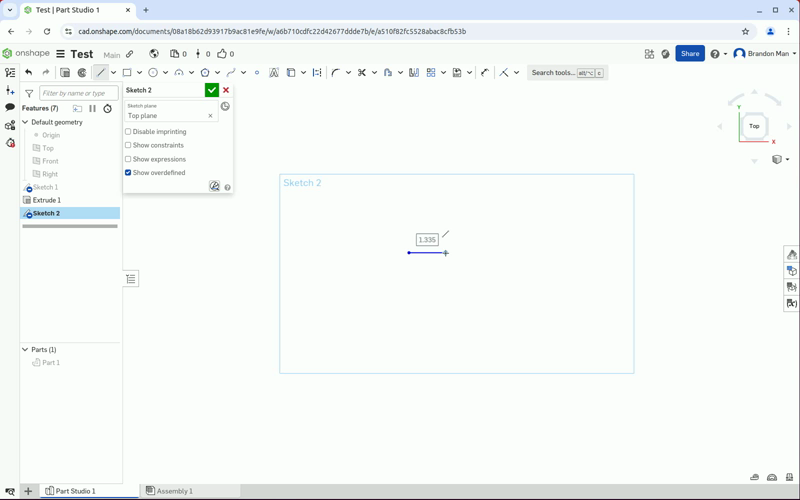
scroll(-6)
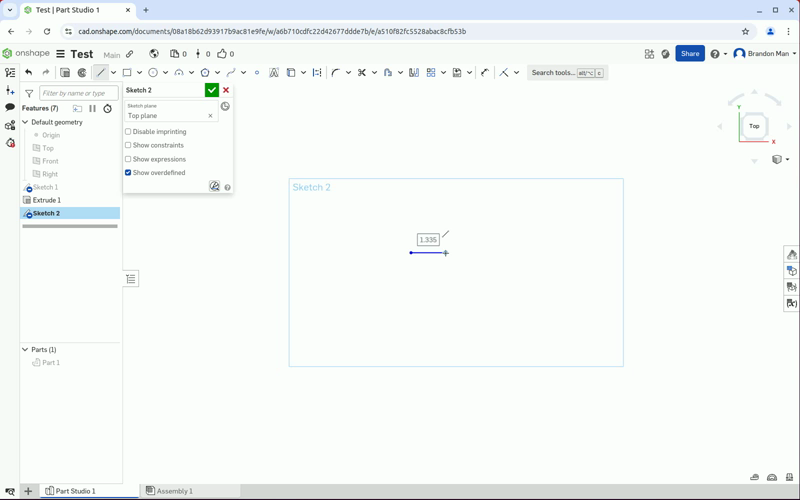
scroll(-6)
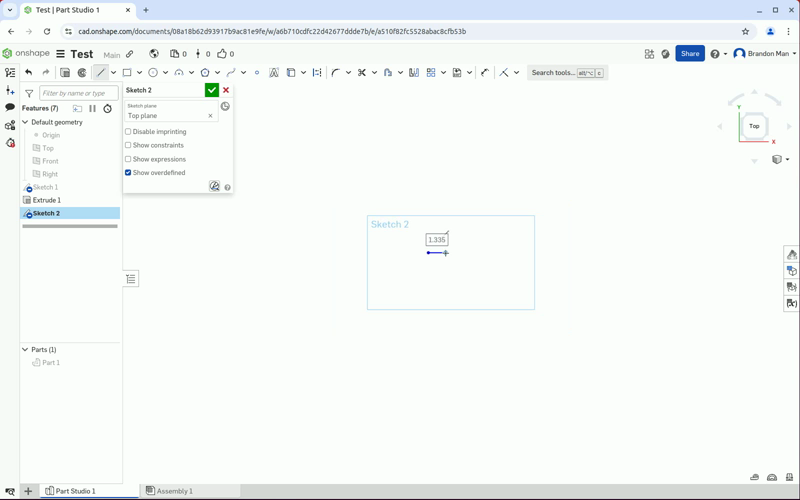
scroll(-6)
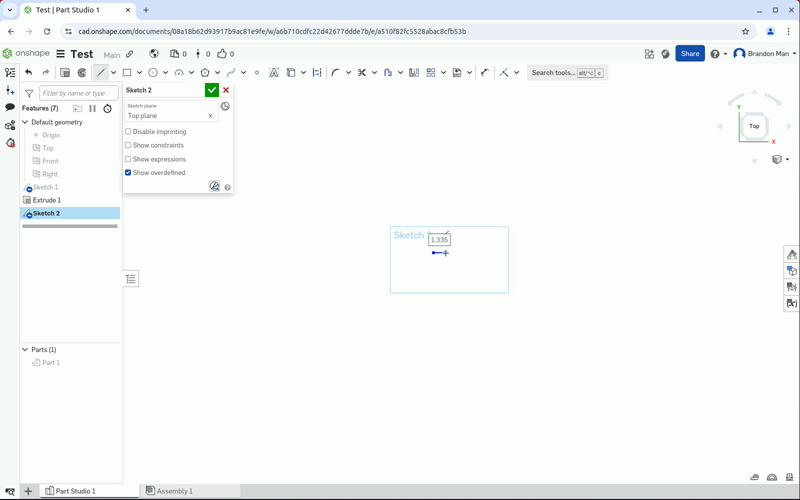
scroll(-6)
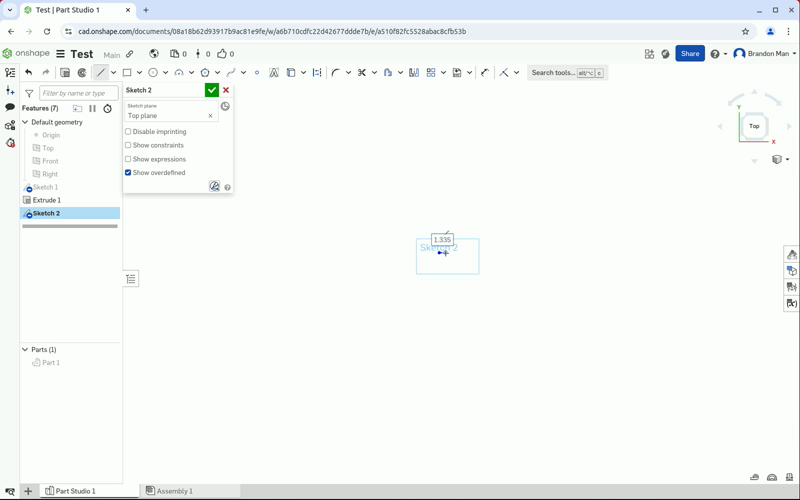
key_up(shift)
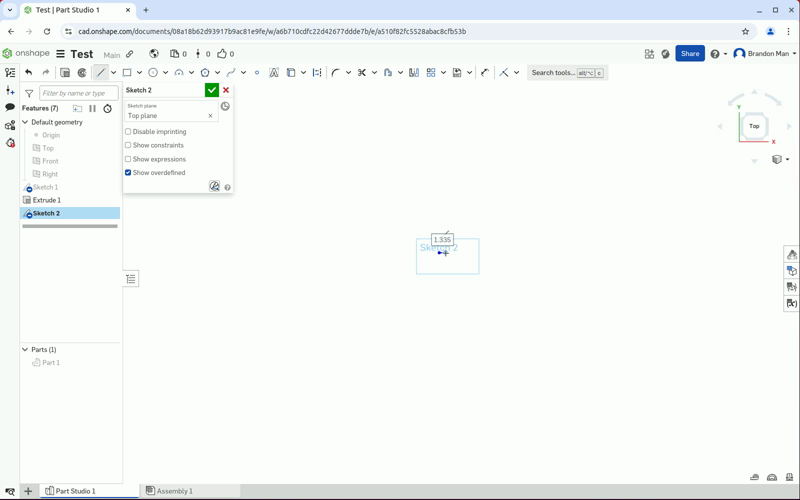
key_down(shift)
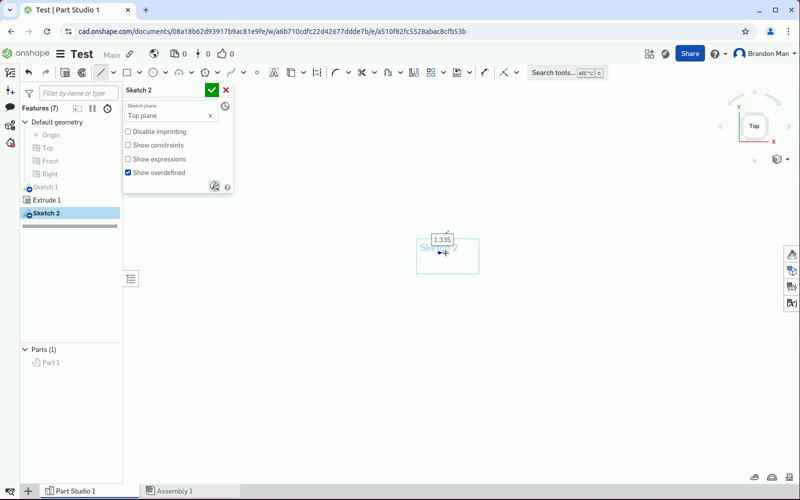
mouse_move(475, 252)
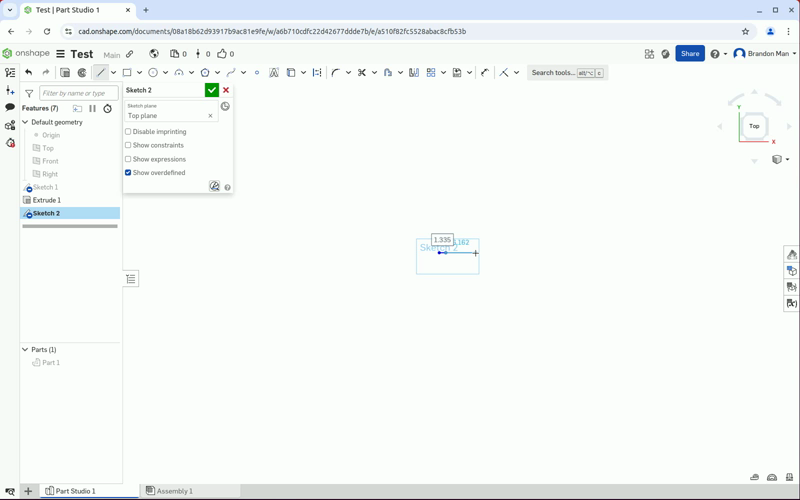
mouse_move(479, 252)
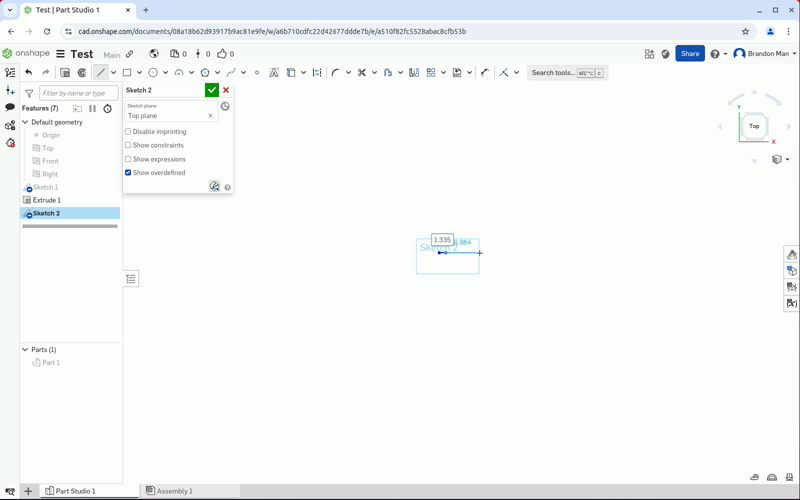
click(479, 252)
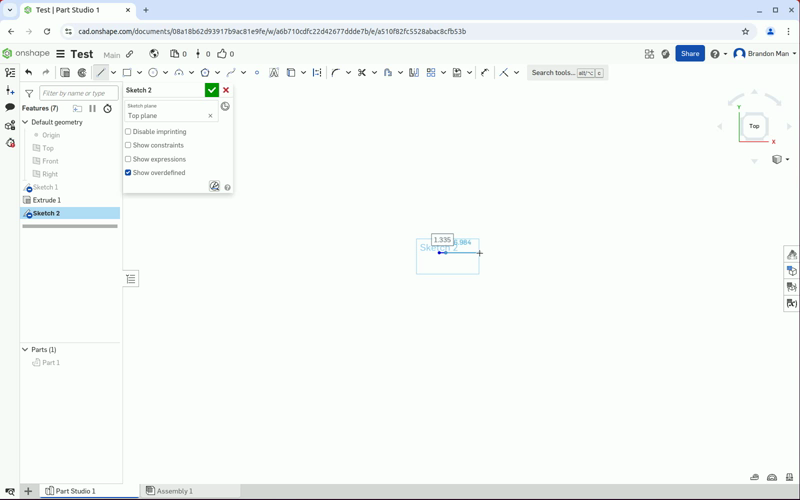
key_up(shift)
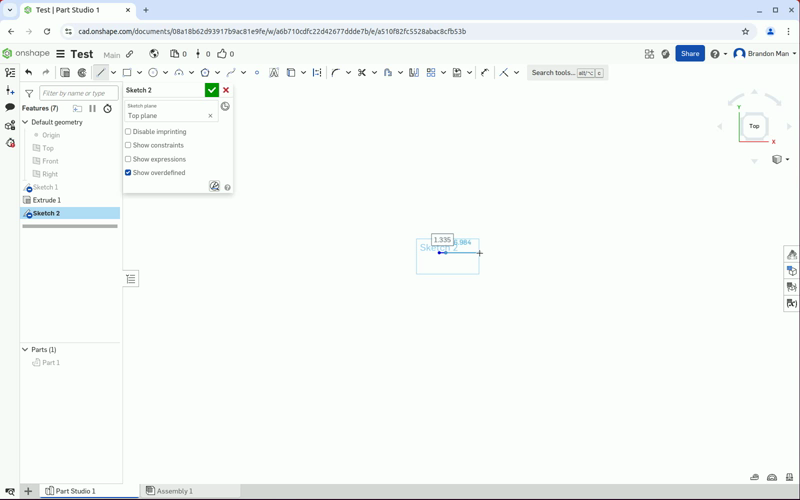
key_down(shift)
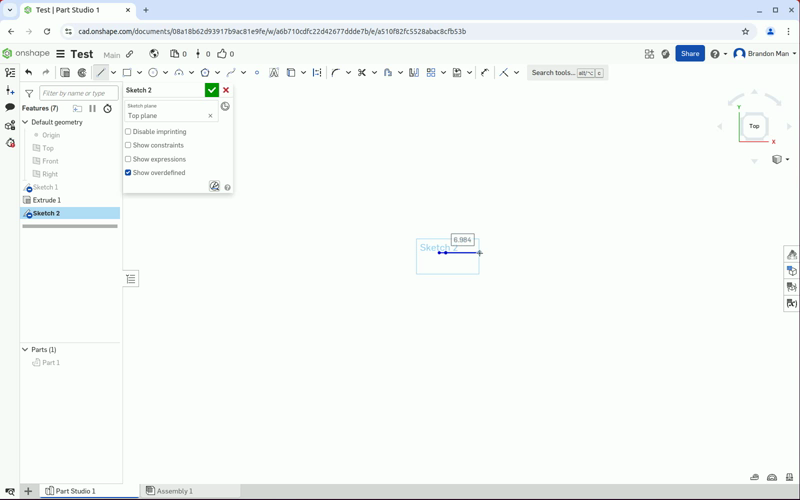
mouse_move(509, 252)
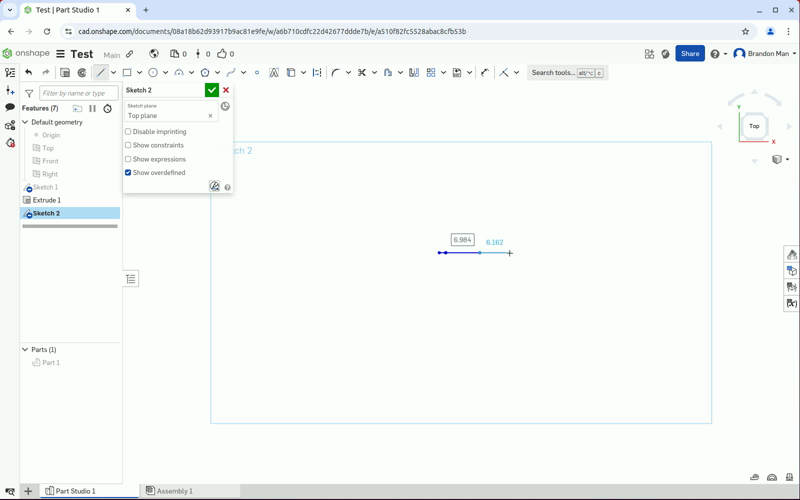
mouse_move(484, 252)
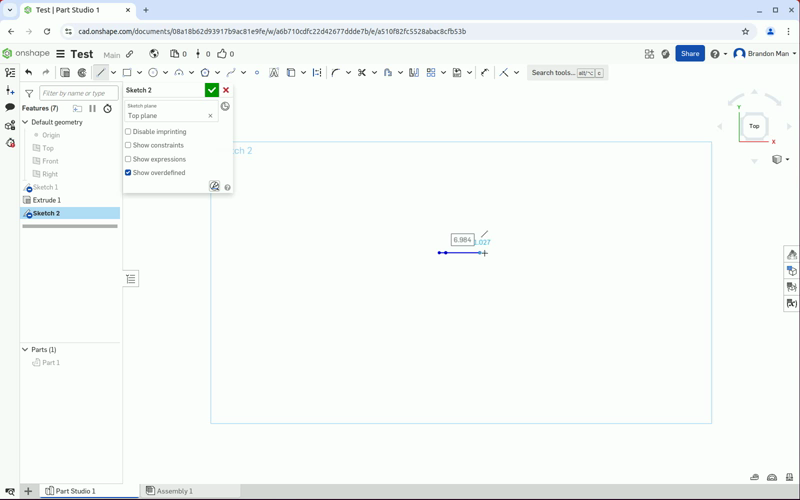
scroll(6)
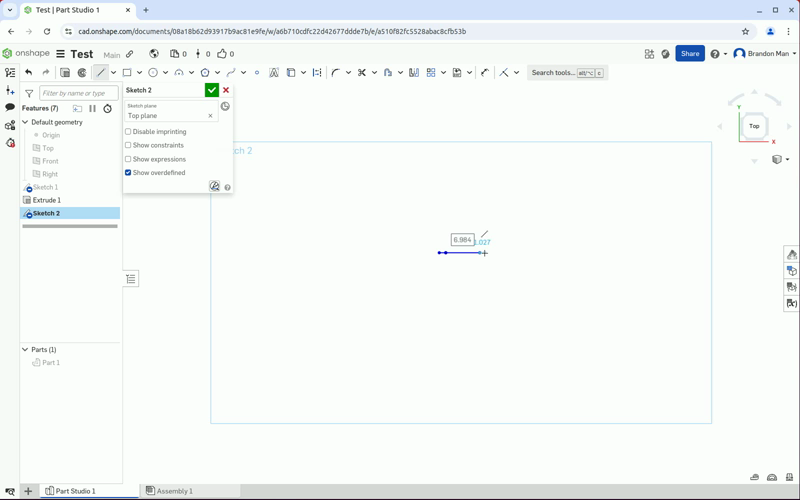
scroll(6)
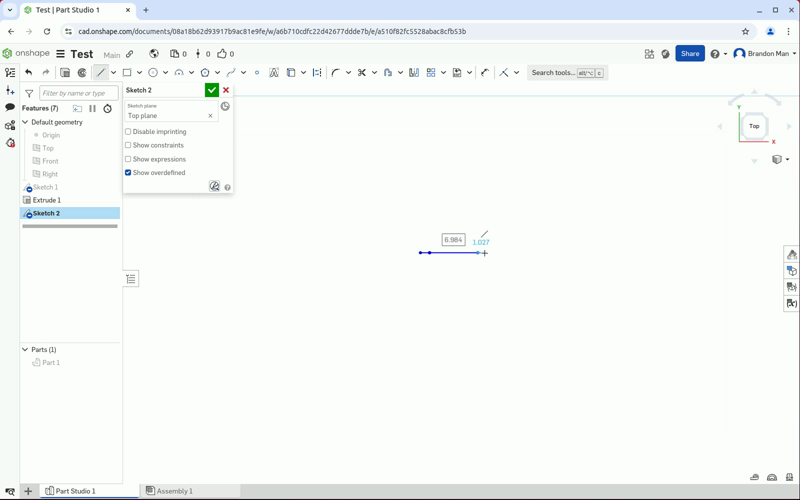
scroll(6)
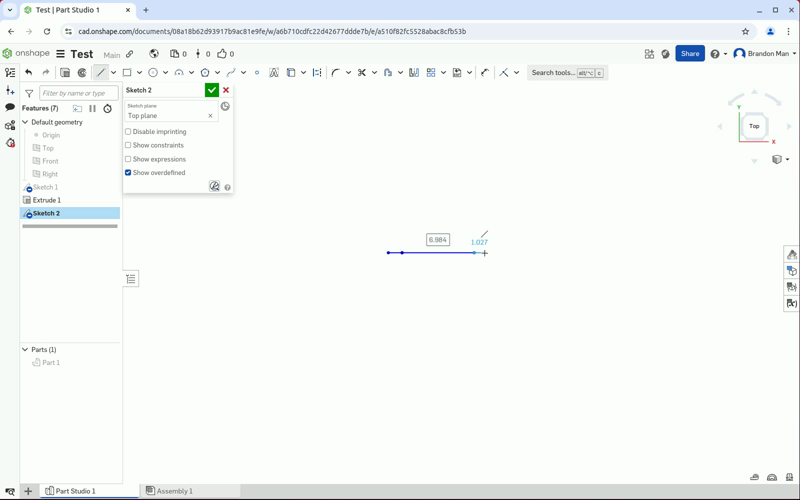
scroll(6)
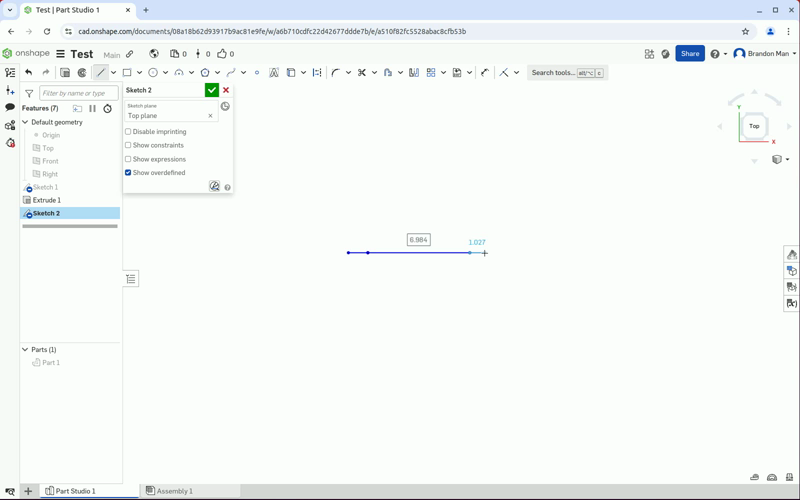
scroll(6)
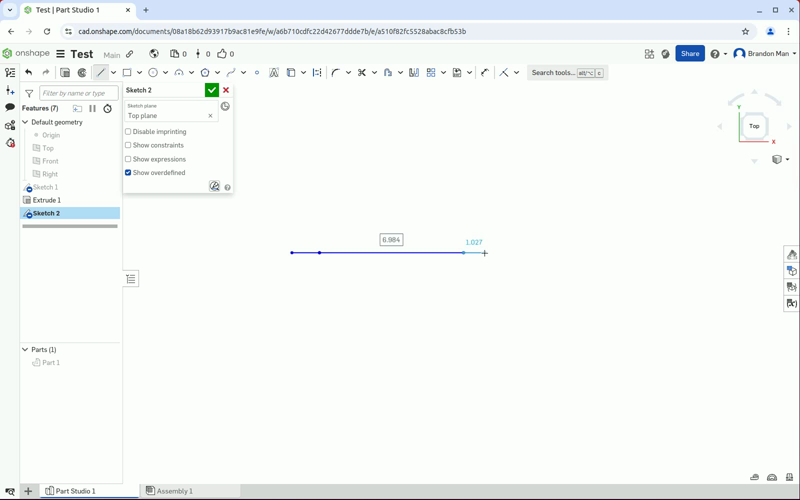
scroll(6)
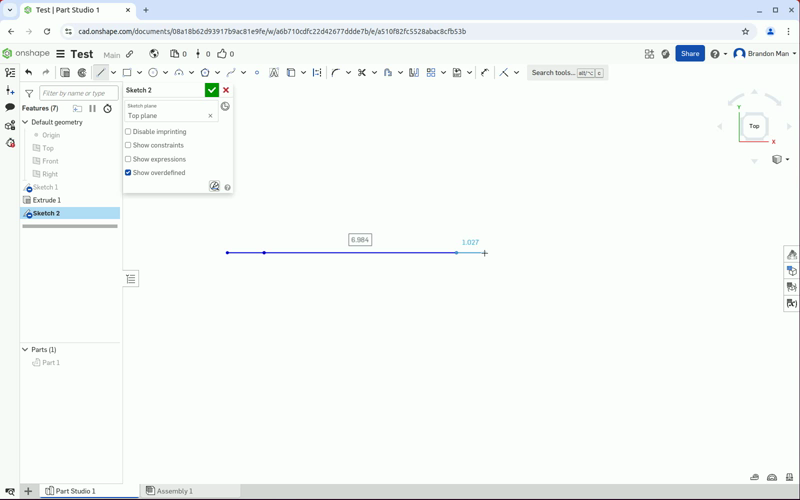
scroll(6)
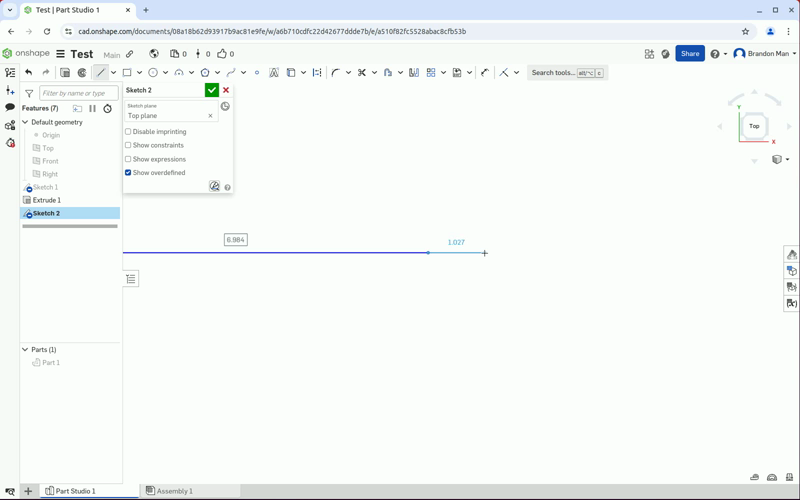
click(484, 252)
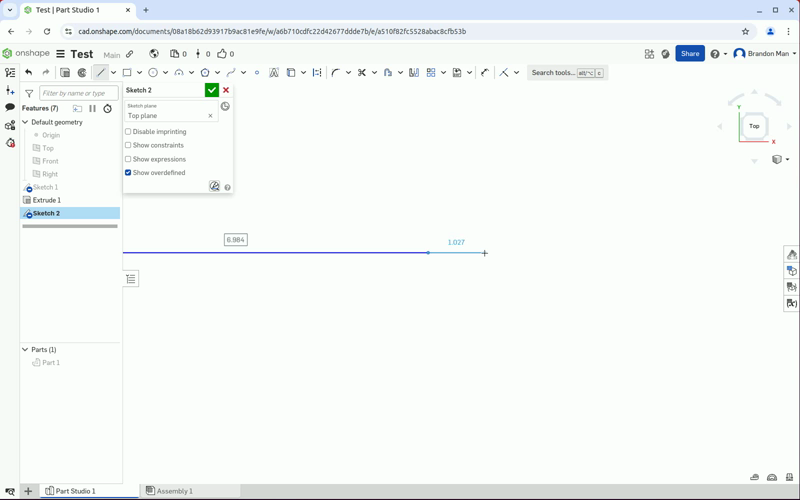
scroll(-6)
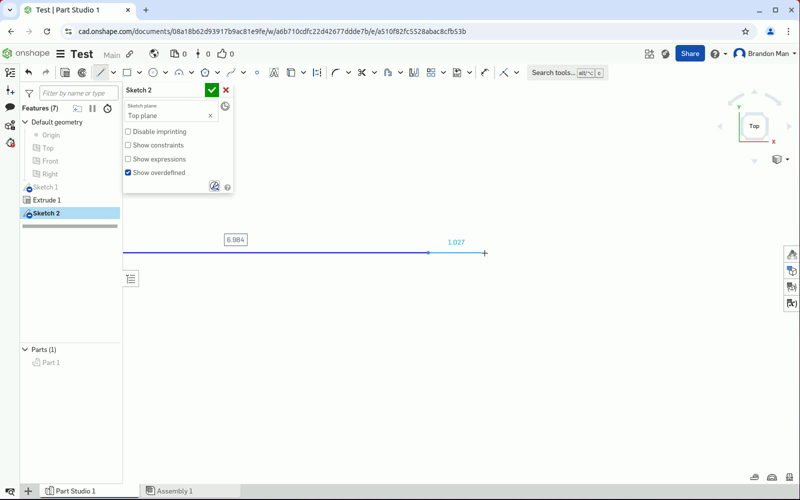
scroll(-6)
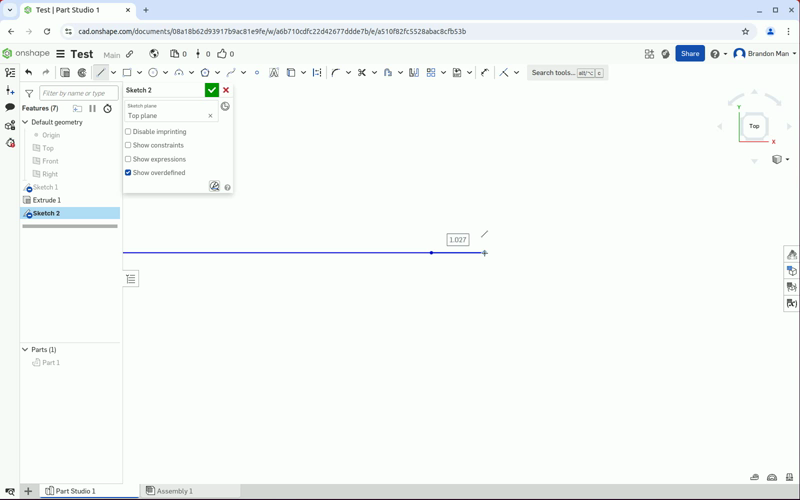
scroll(-6)
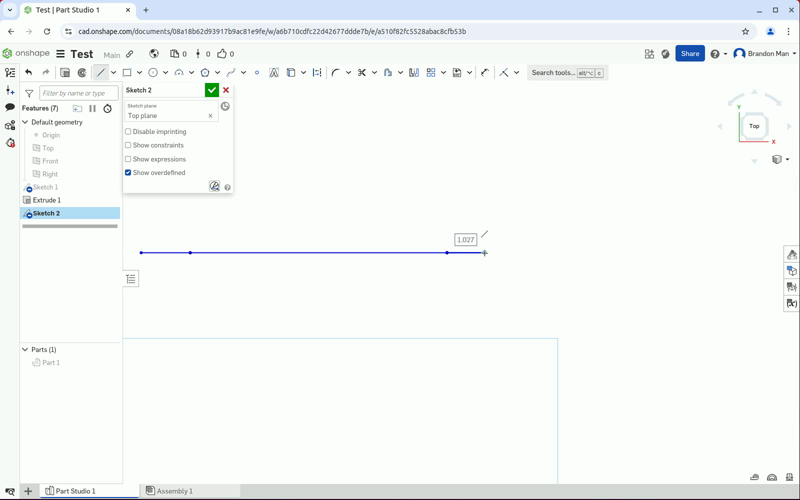
scroll(-6)
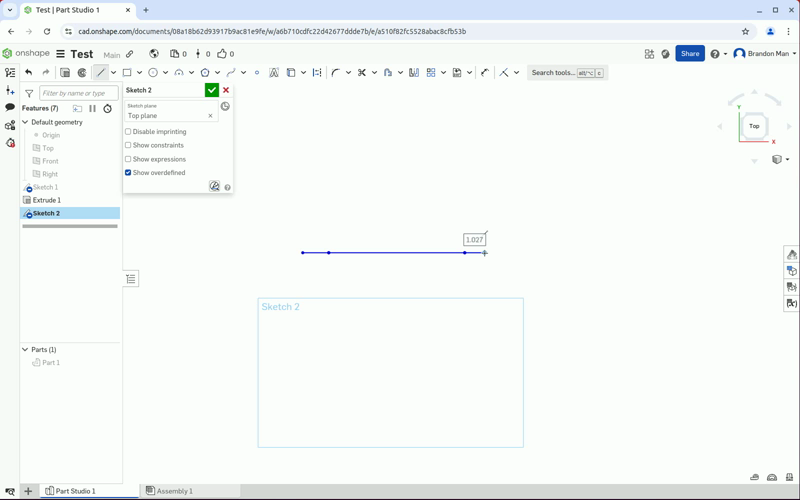
scroll(-6)
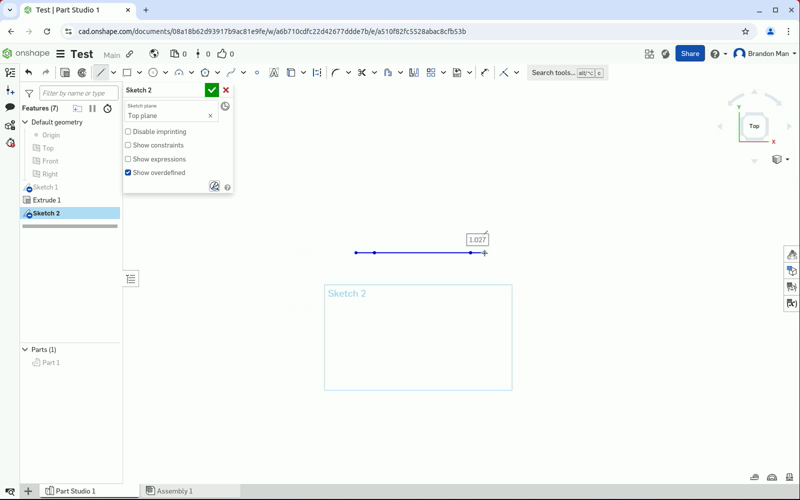
scroll(-6)
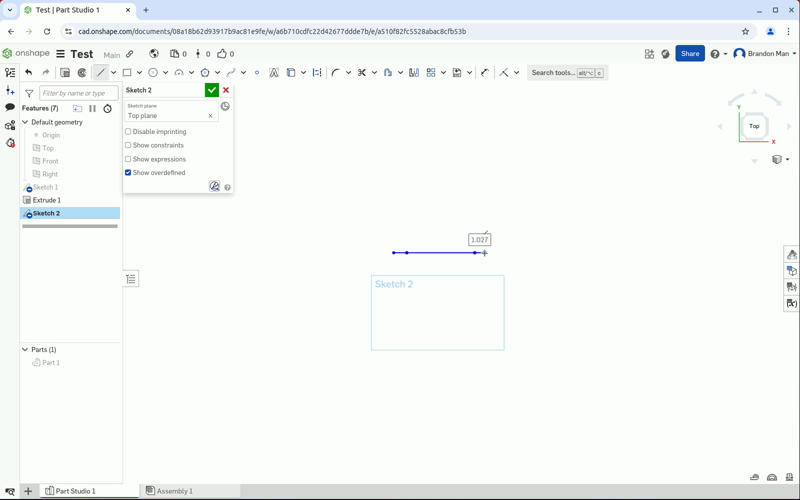
scroll(-6)
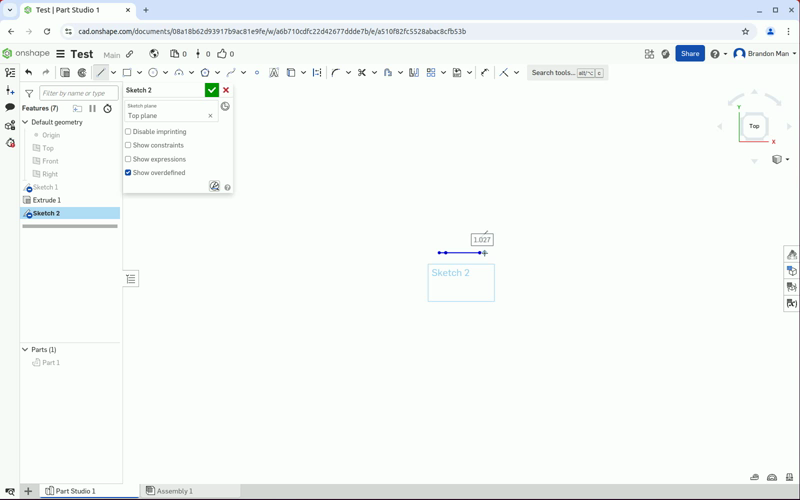
key_up(shift)
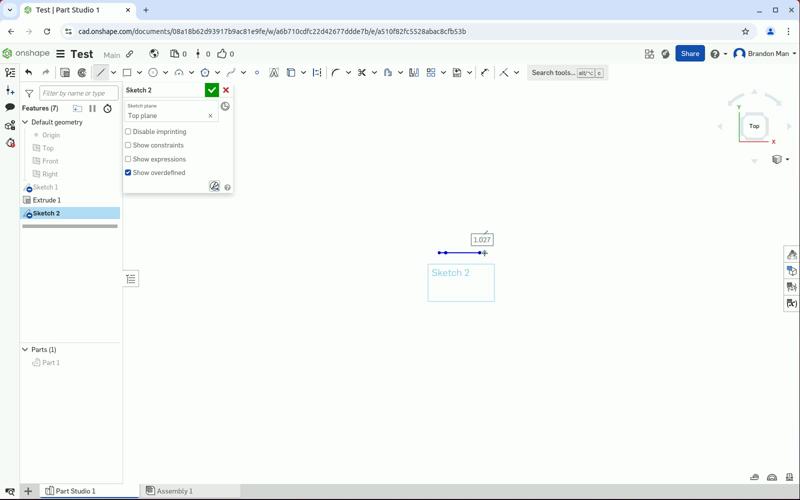
key_down(shift)
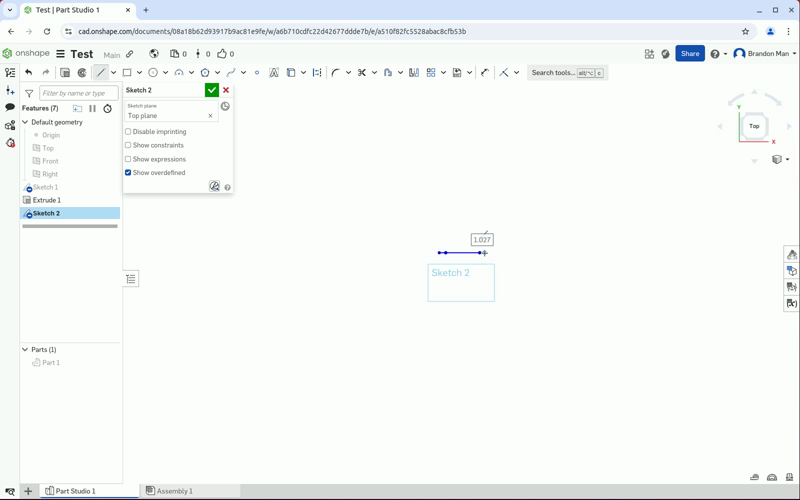
mouse_move(514, 252)
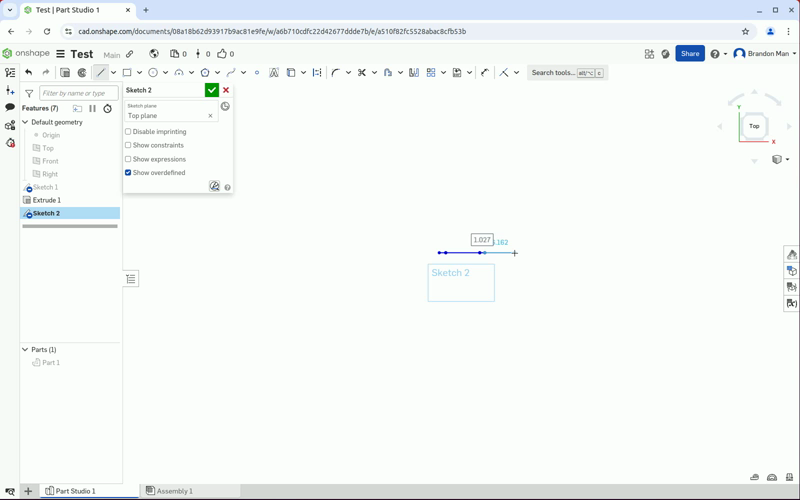
mouse_move(484, 225)
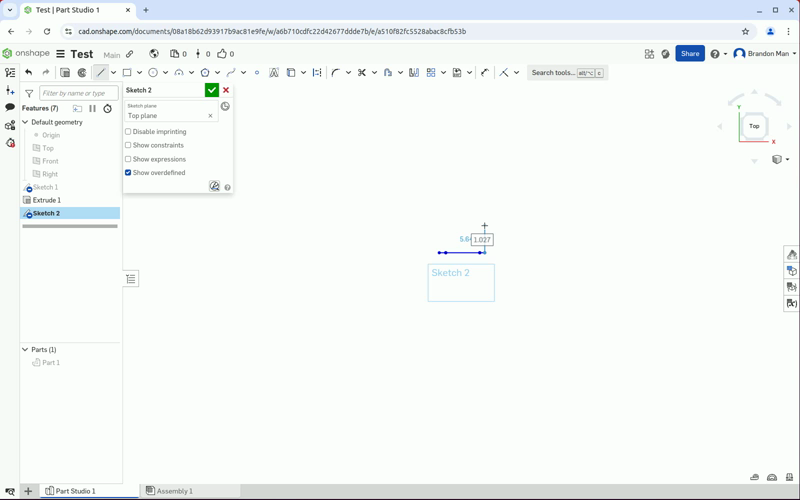
click(484, 225)
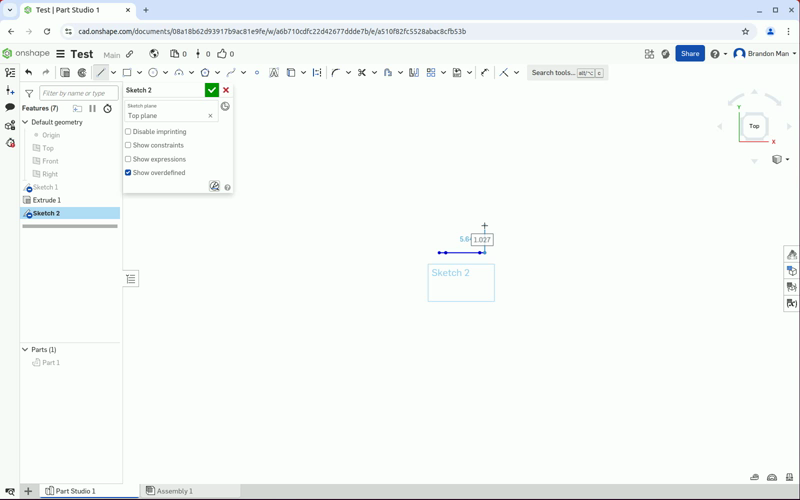
key_up(shift)
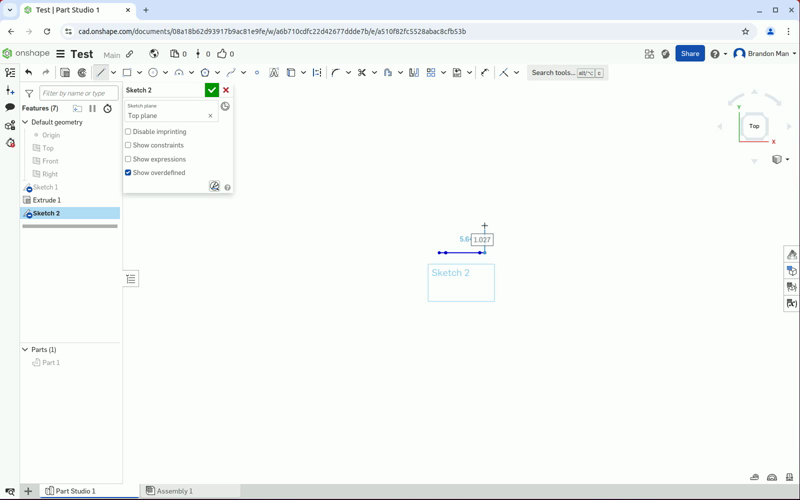
key_down(shift)
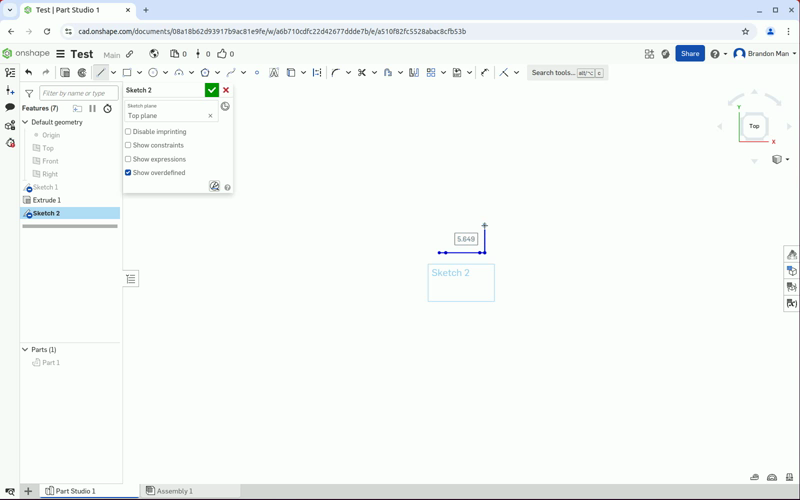
mouse_move(514, 225)
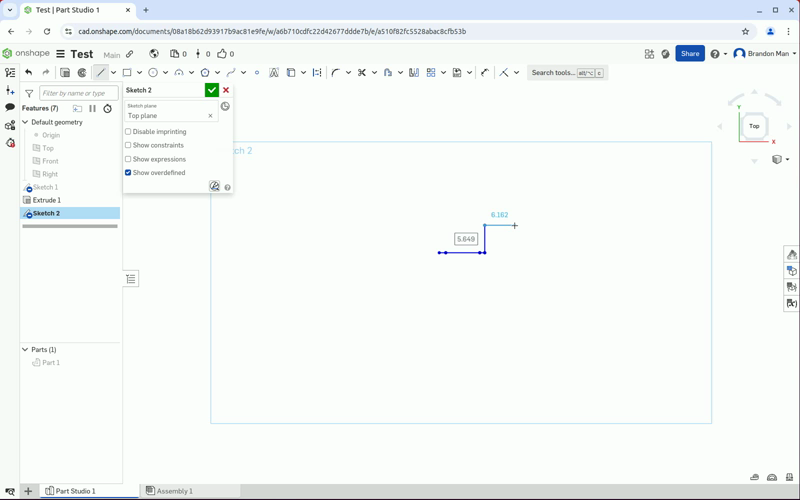
mouse_move(439, 225)
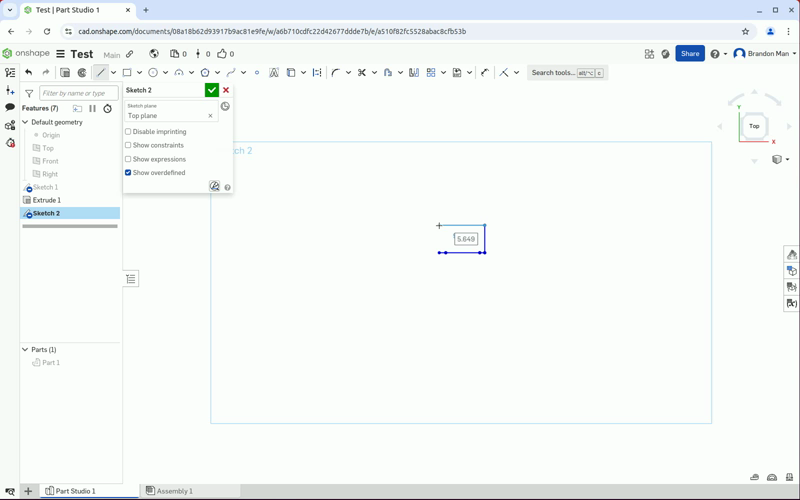
click(439, 225)
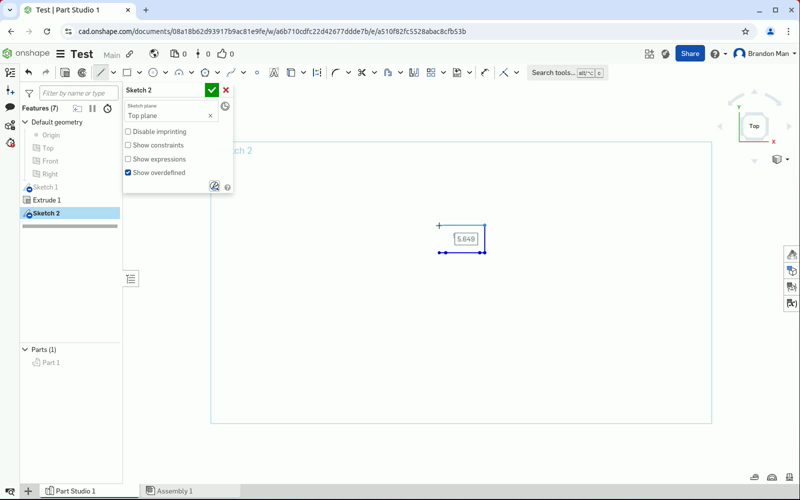
key_up(shift)
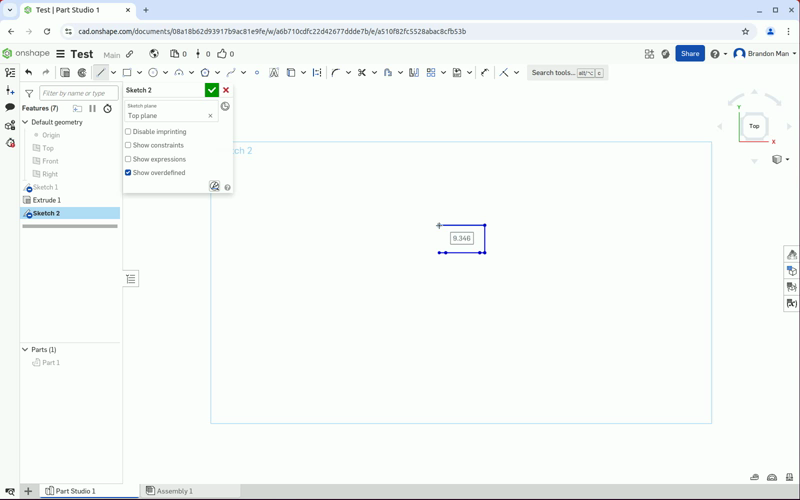
mouse_move(469, 225)
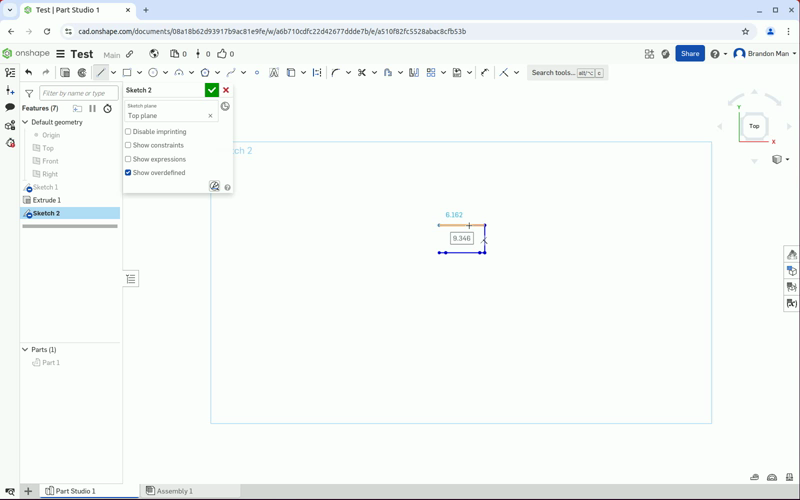
key_down(shift)
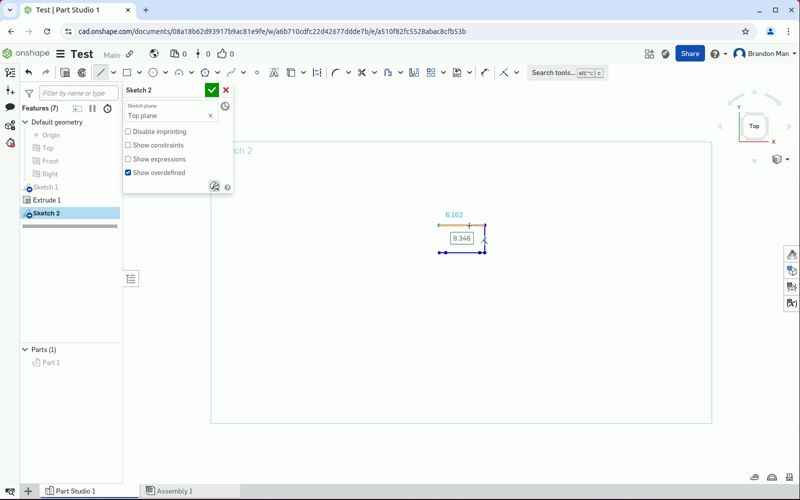
mouse_move(439, 252)
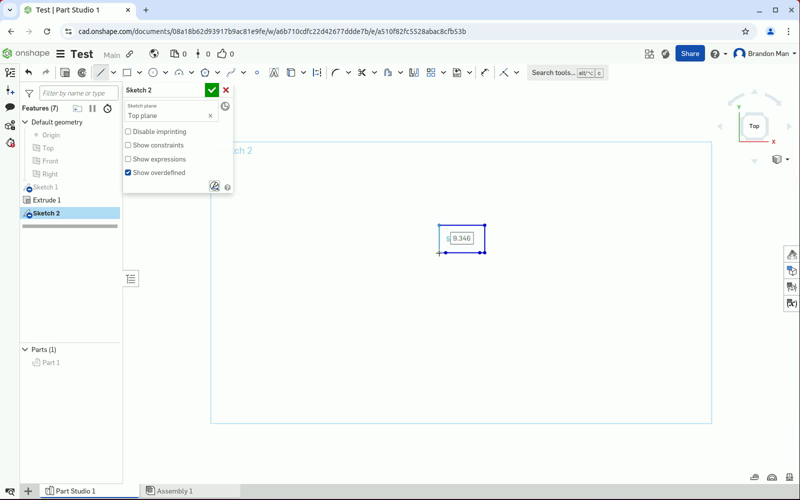
key_up(shift)
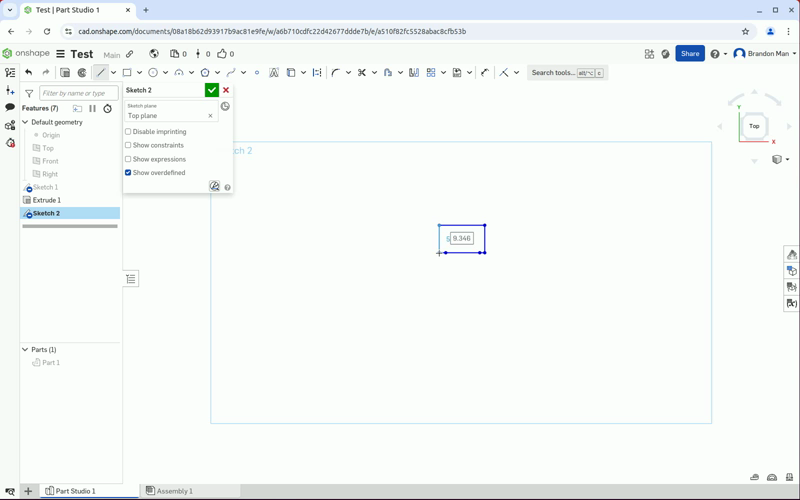
click(439, 252)
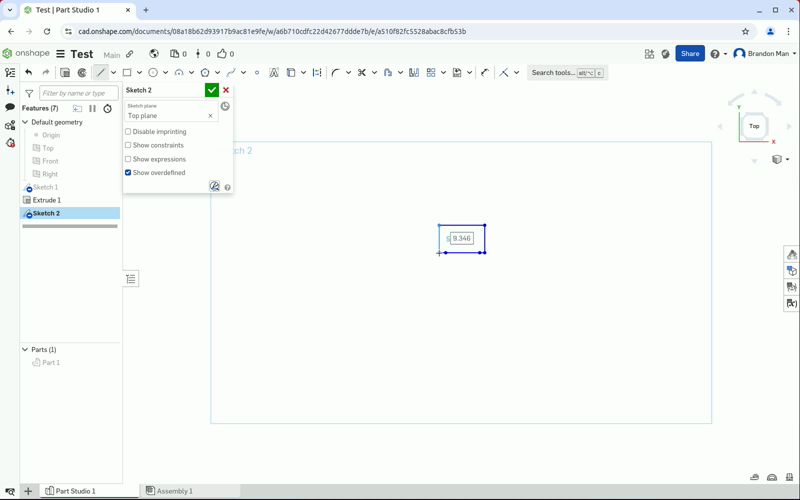
key(esc)
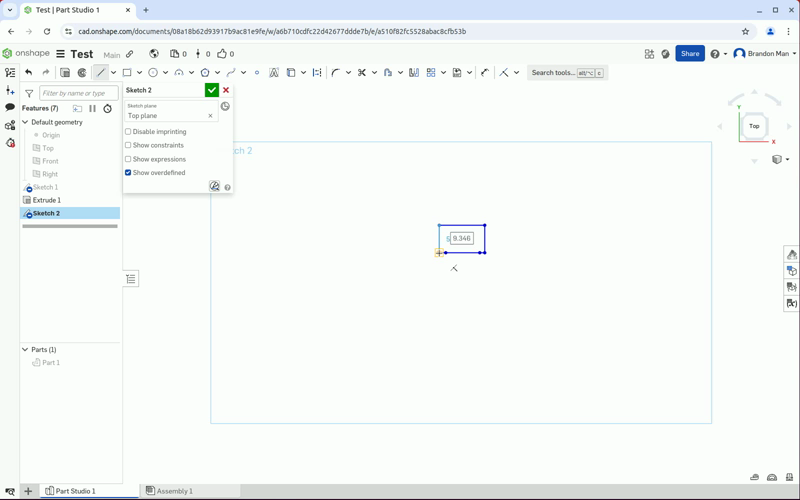
mouse_move(468, 248)
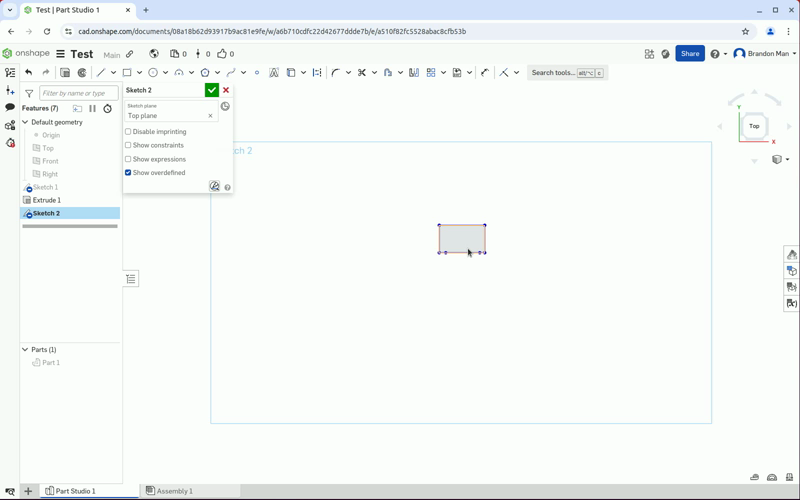
scroll(6)
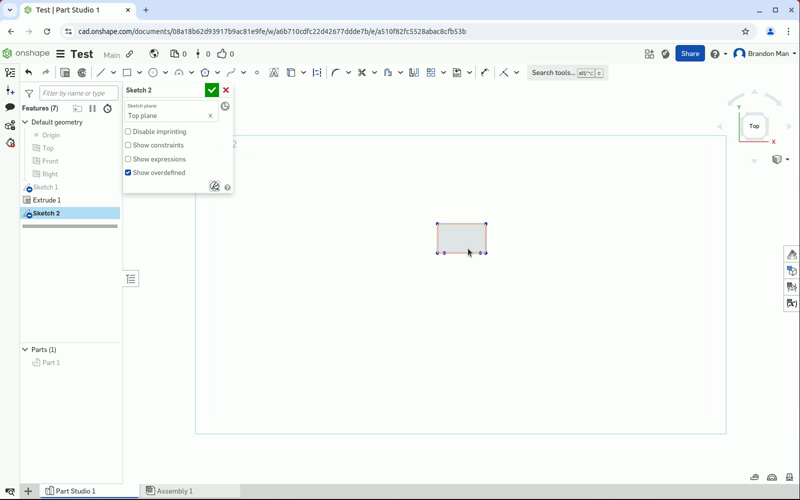
scroll(6)
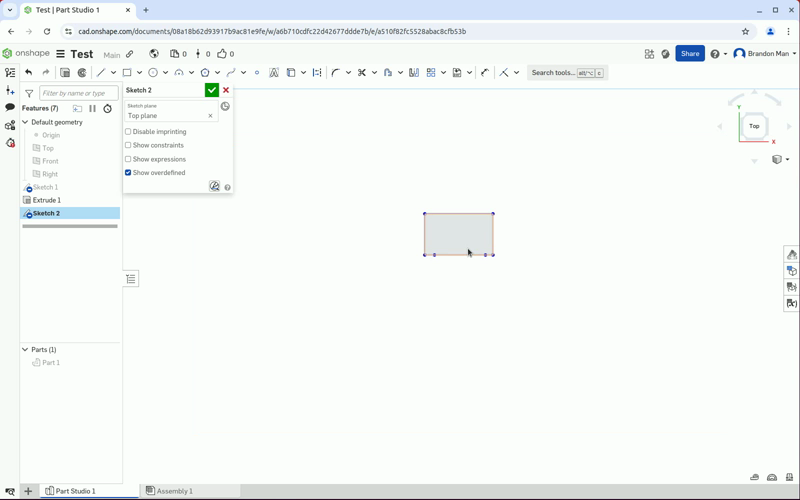
scroll(6)
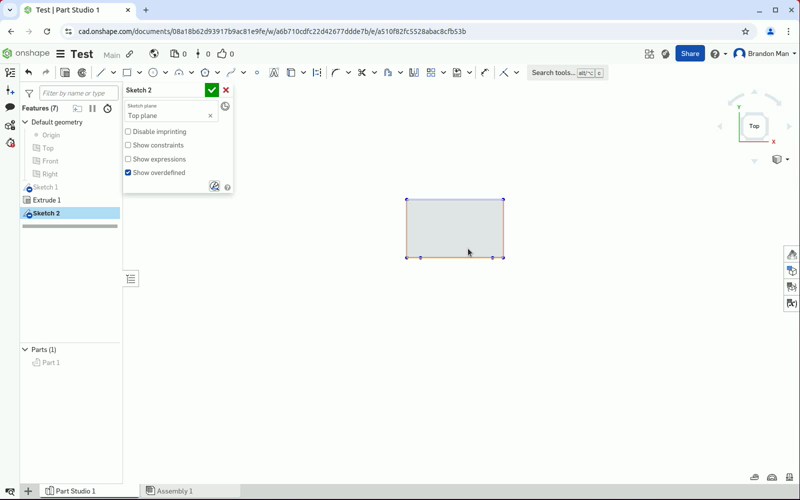
scroll(6)
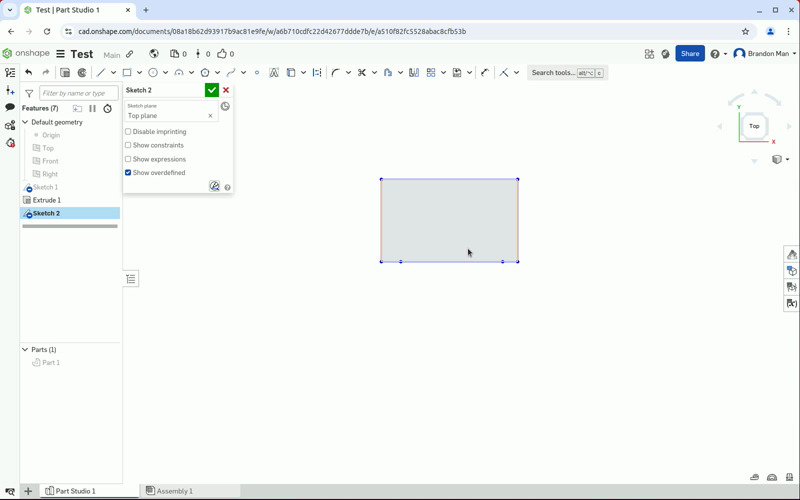
scroll(6)
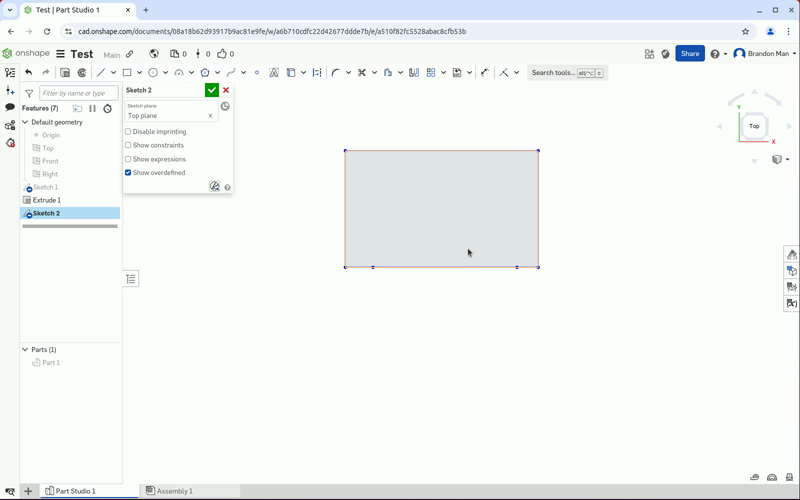
scroll(6)
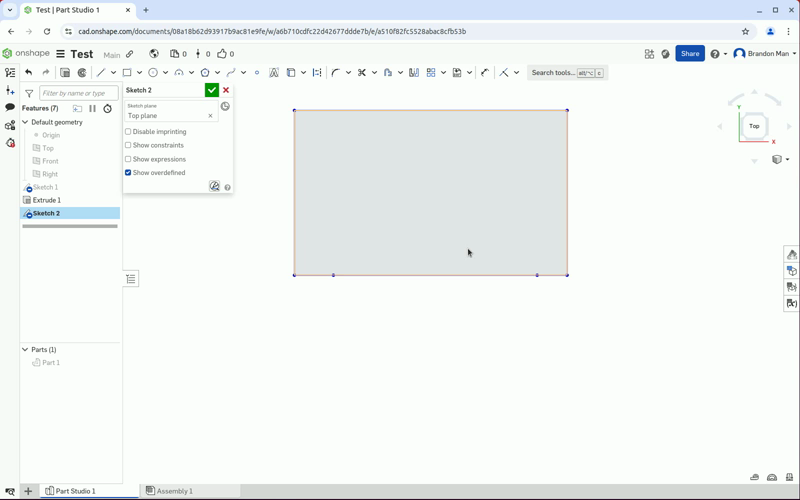
scroll(6)
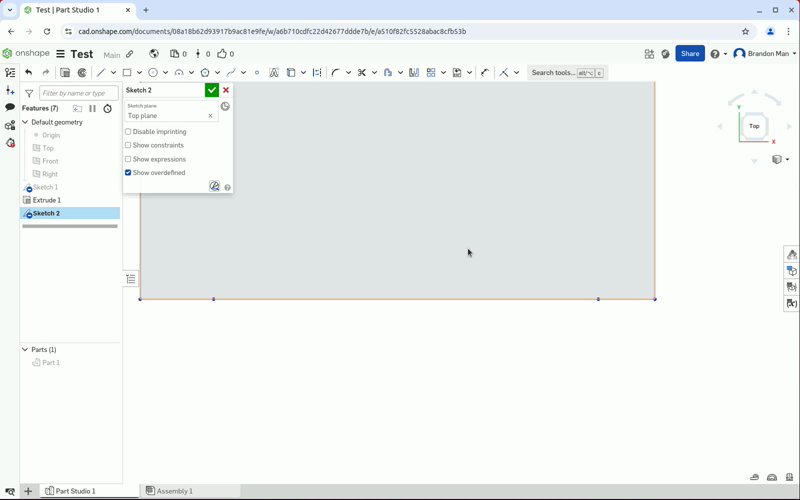
click(468, 248)
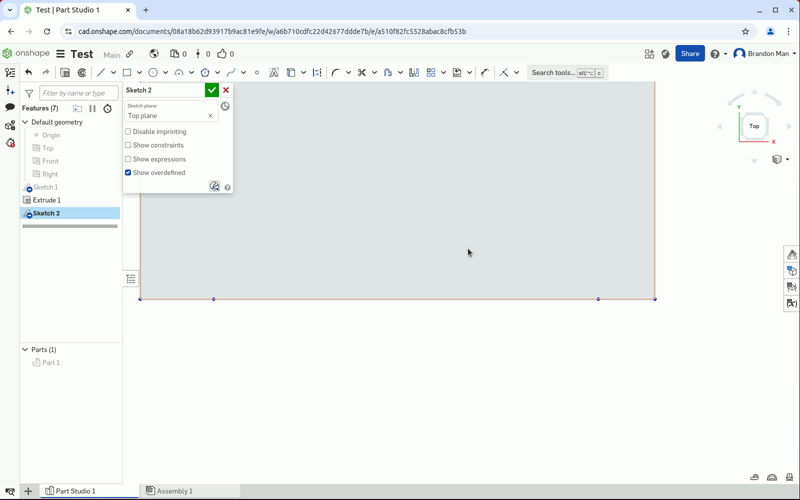
scroll(-6)
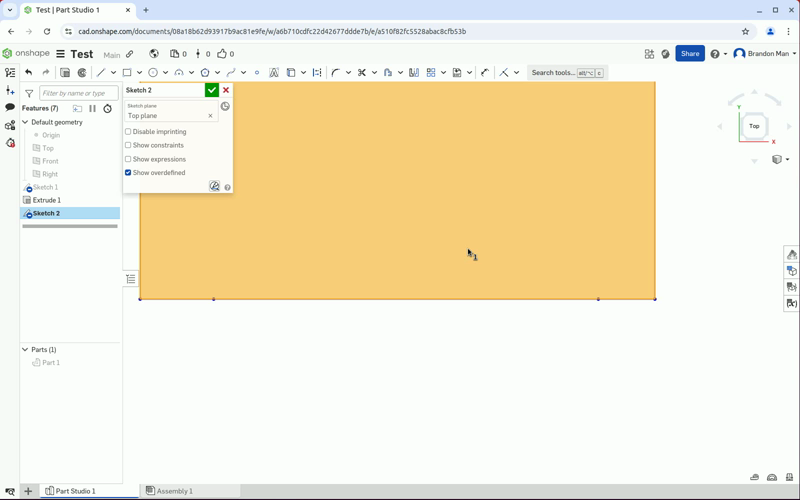
scroll(-6)
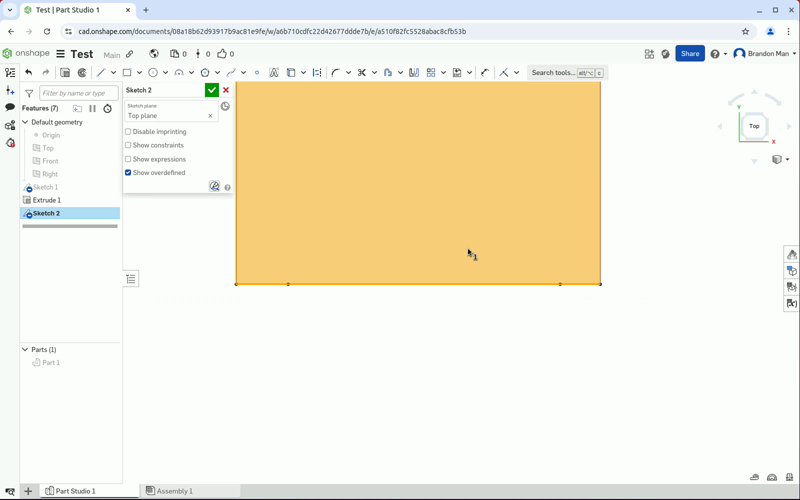
scroll(-6)
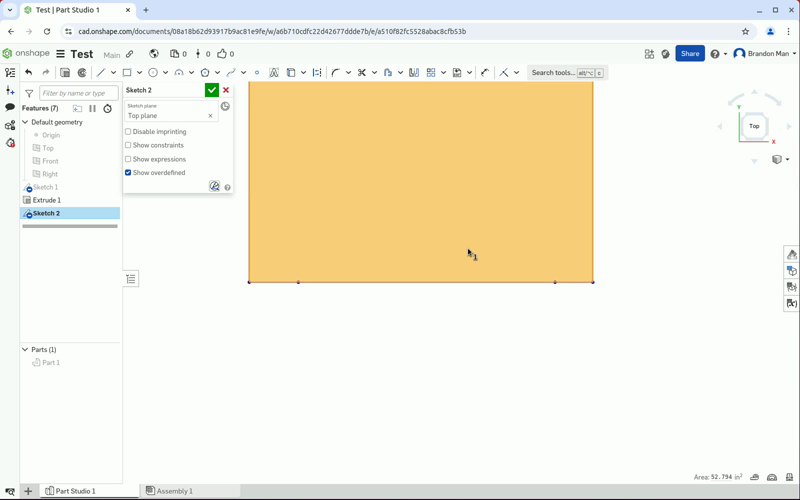
scroll(-6)
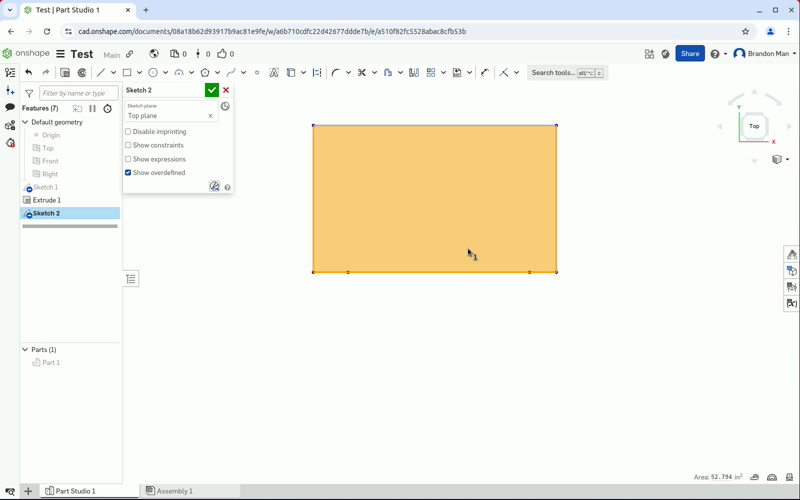
scroll(-6)
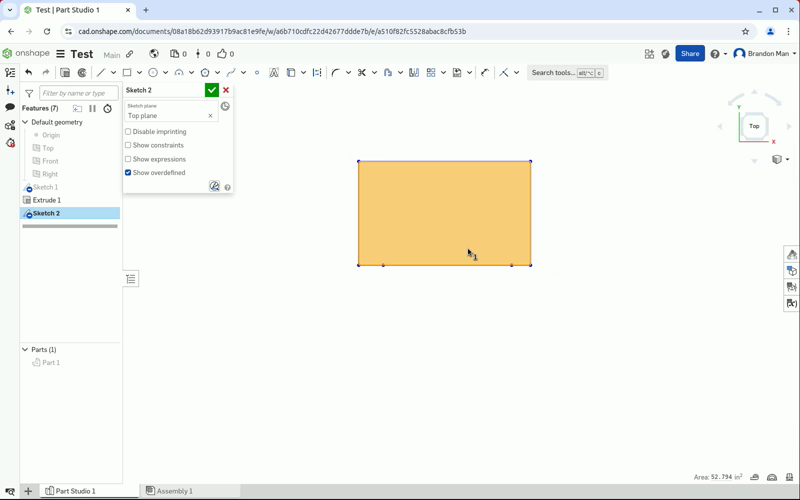
scroll(-6)
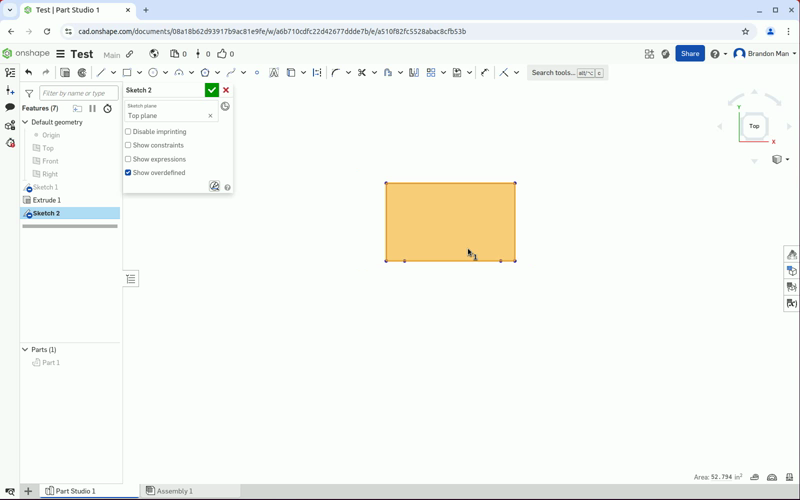
scroll(-6)
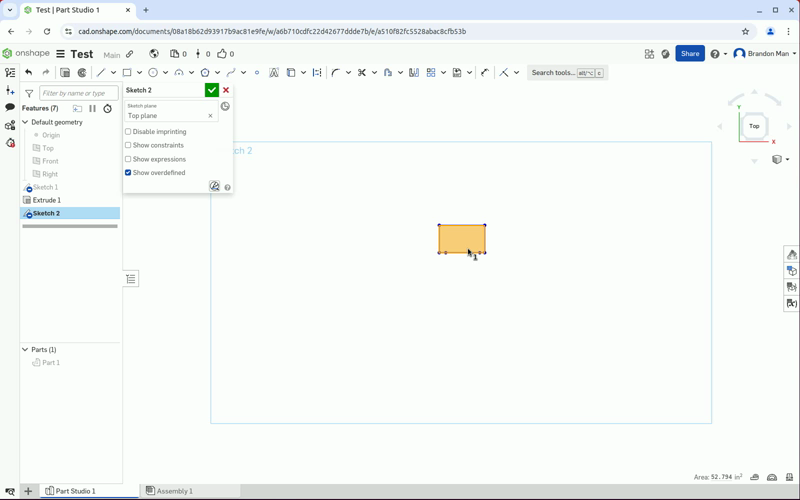
mouse_move(73, 352)
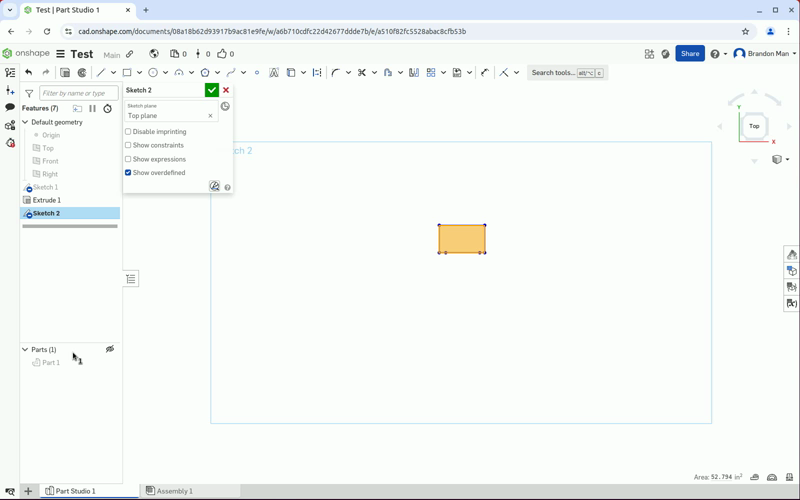
key(shift+y)
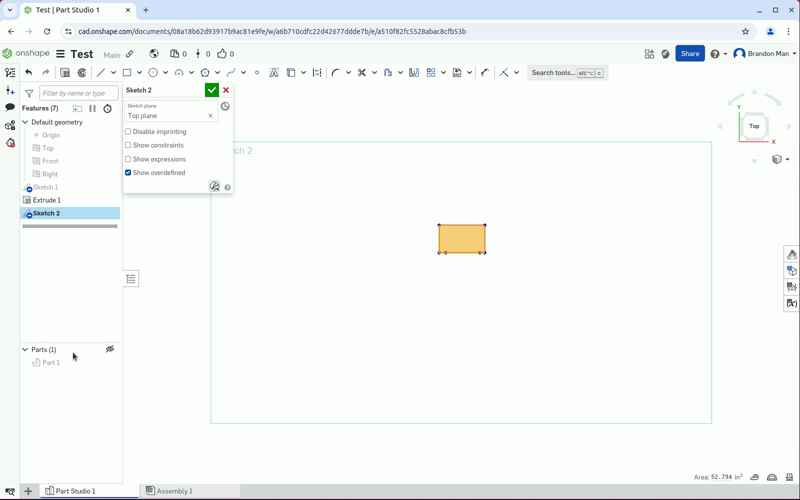
key(shift+e)
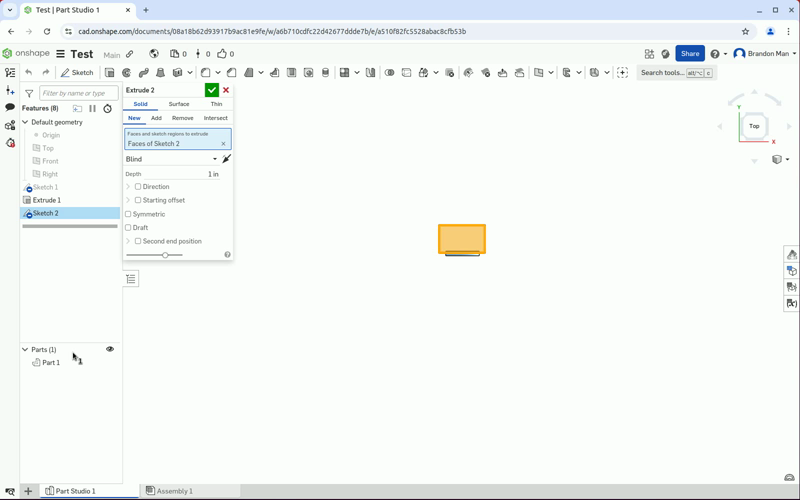
mouse_move(143, 106)
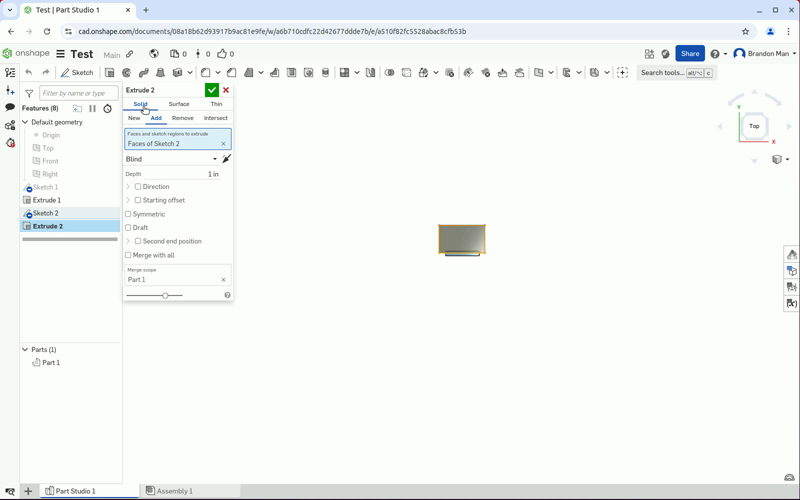
click(143, 106)
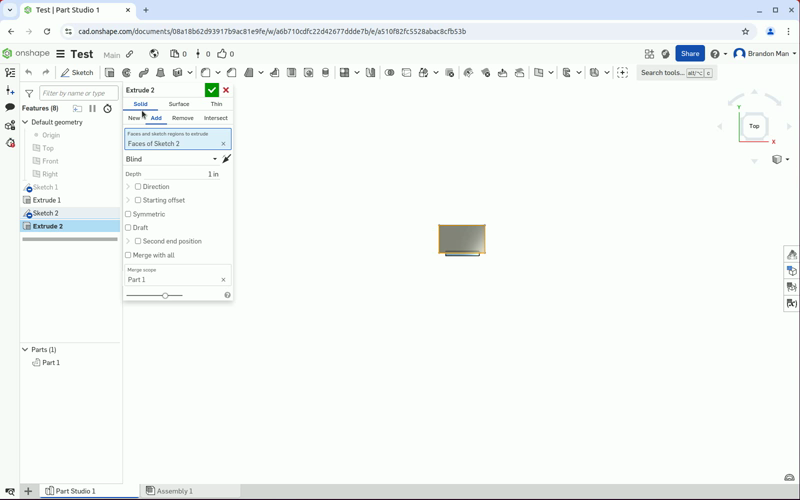
mouse_move(137, 120)
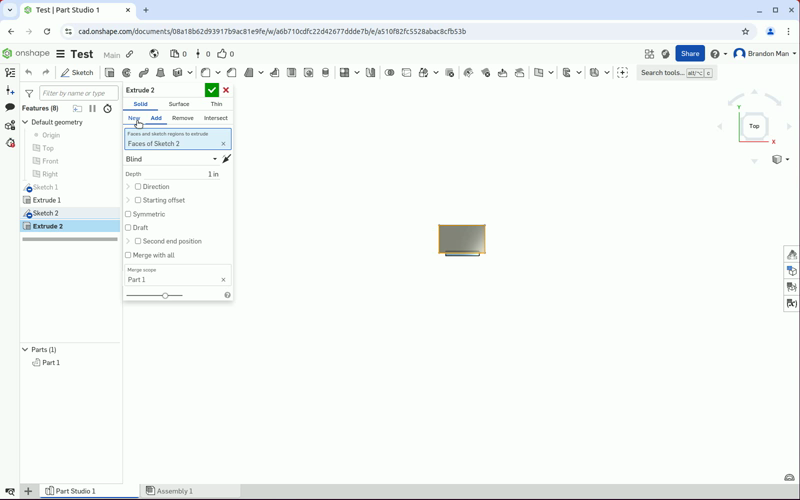
click(137, 120)
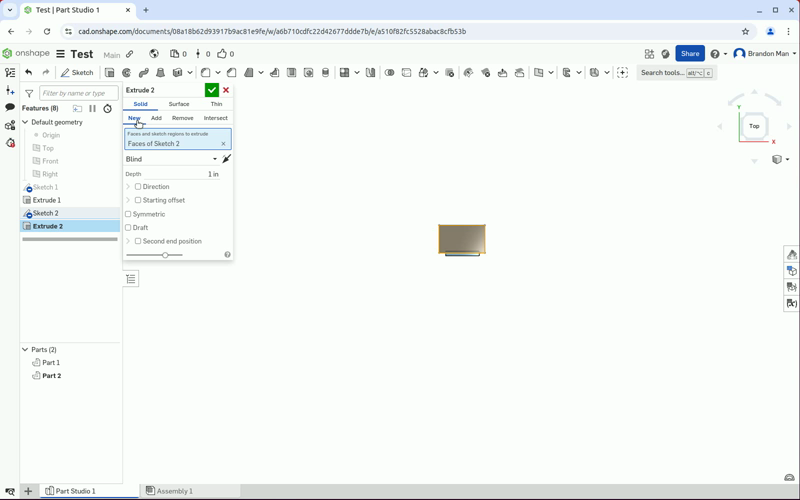
key(tab, 4)
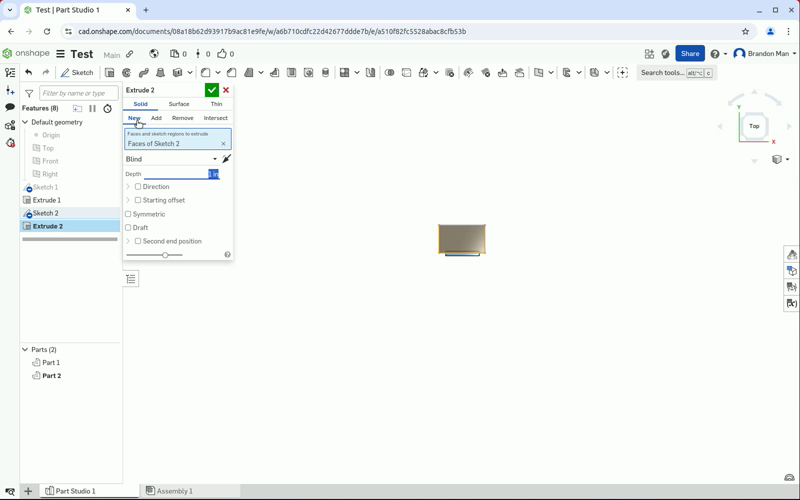
text(1.444)
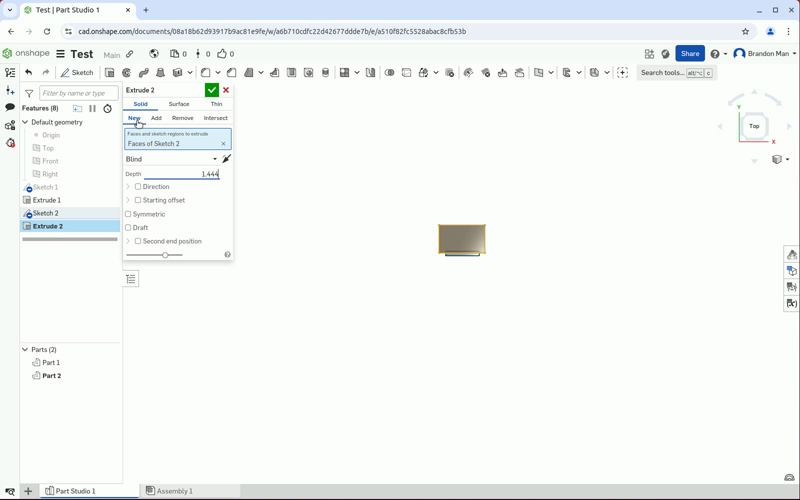
key(enter)
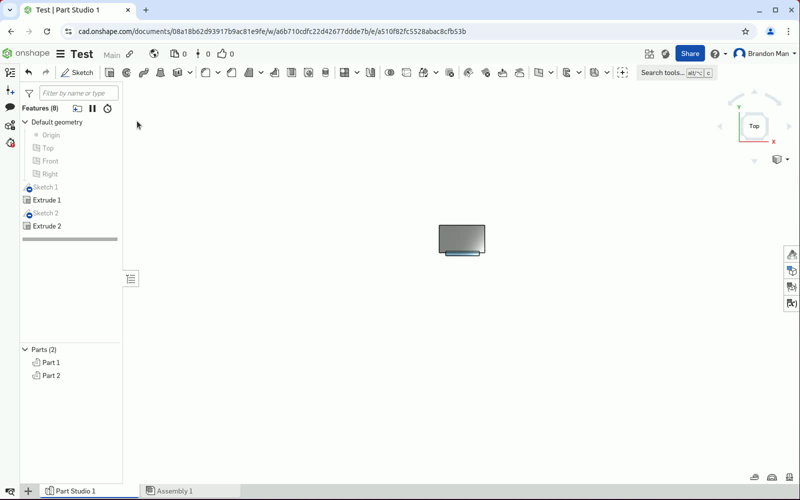
key(shift+h)
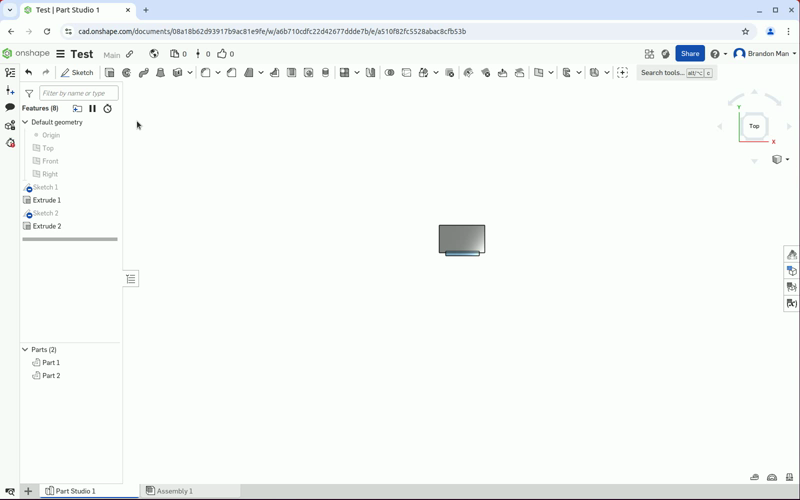
key(shift+h)
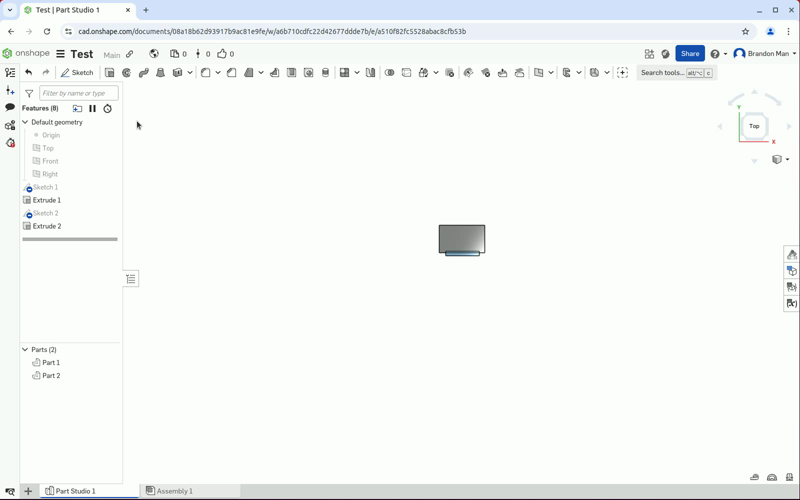
mouse_move(73, 189)
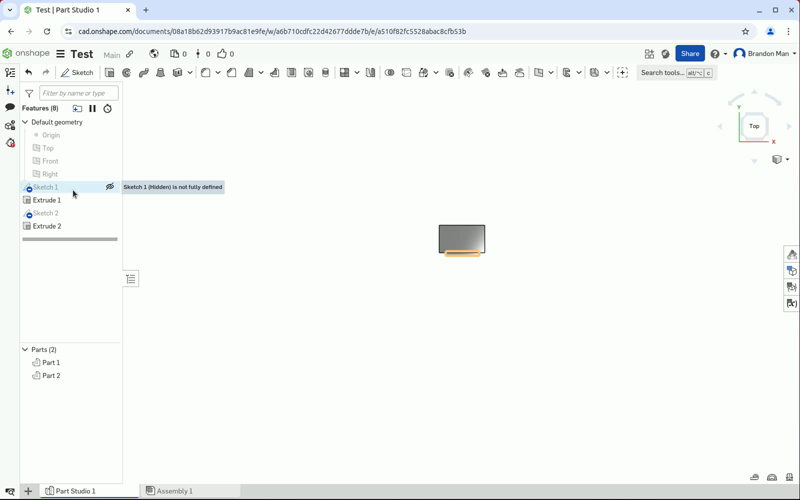
click(73, 189)
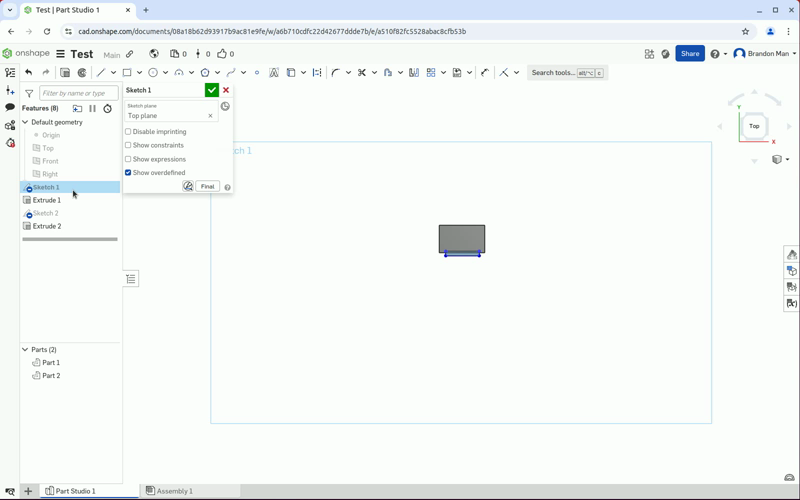
mouse_move(229, 92)
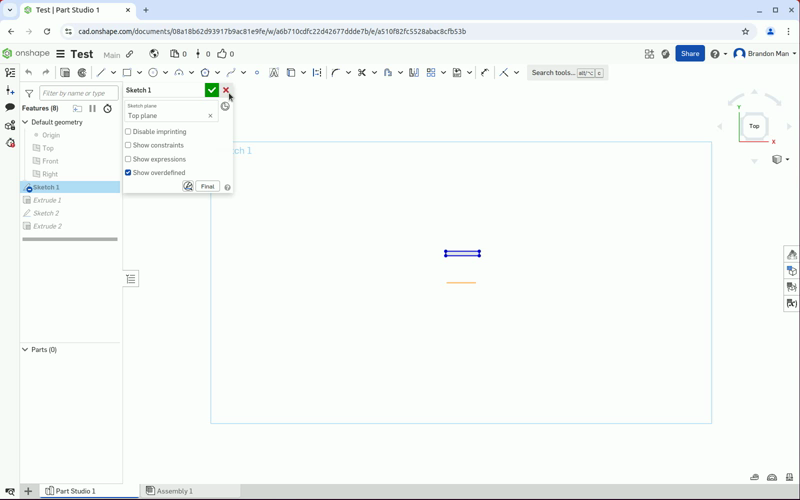
click(229, 92)
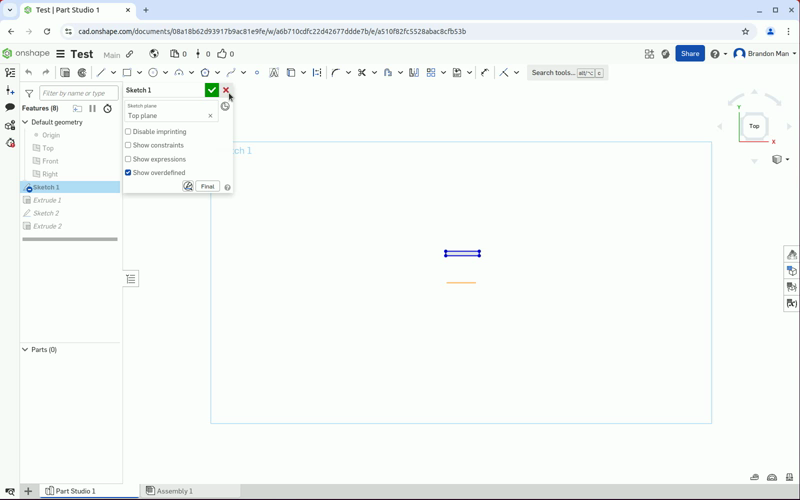
key(shift+s)
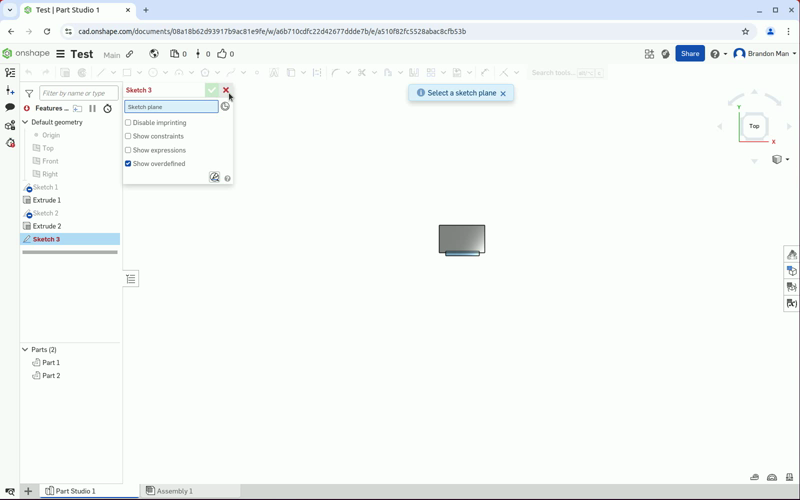
mouse_move(73, 150)
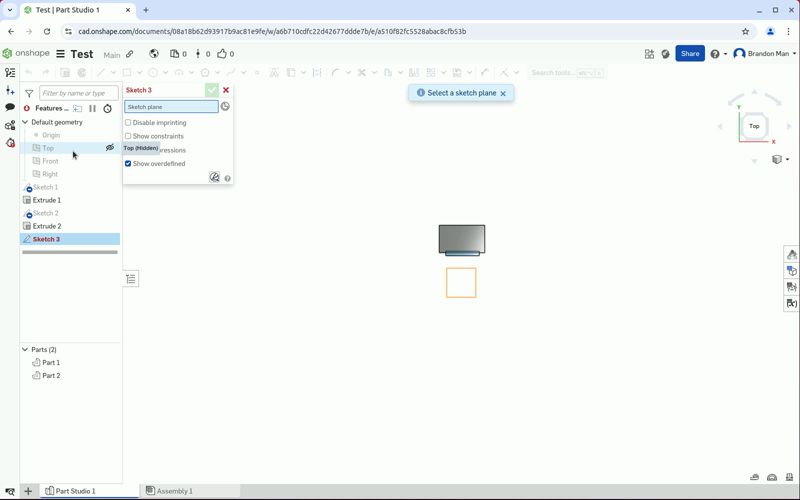
click(73, 150)
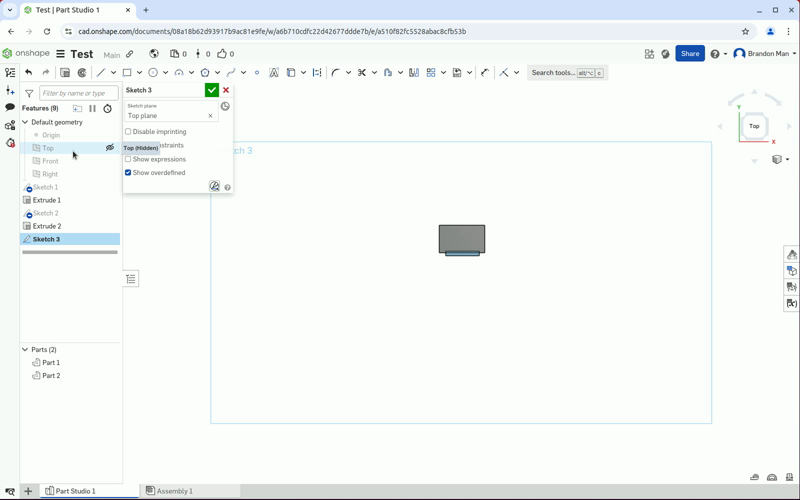
mouse_move(73, 352)
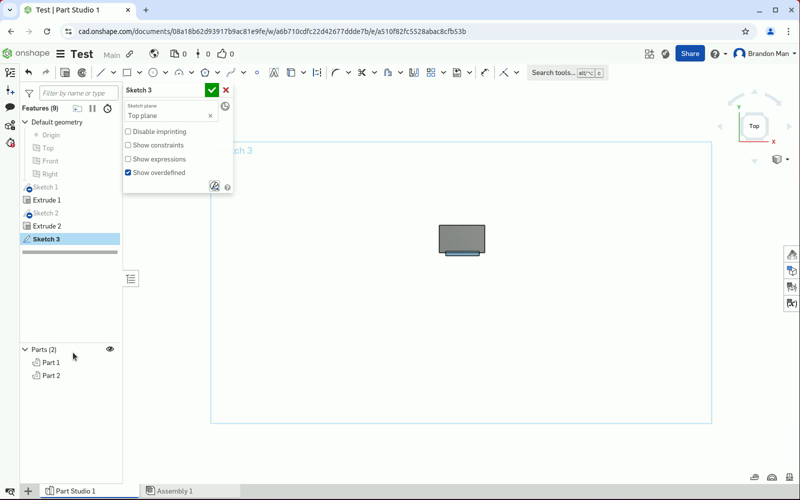
key(y)
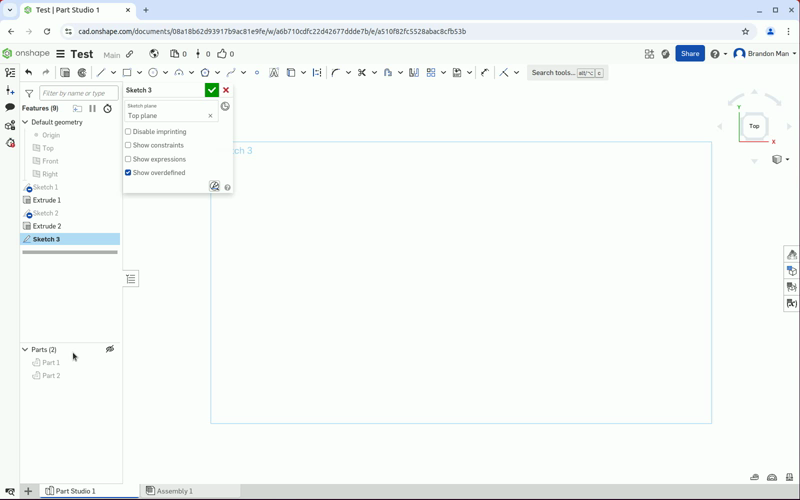
key(l)
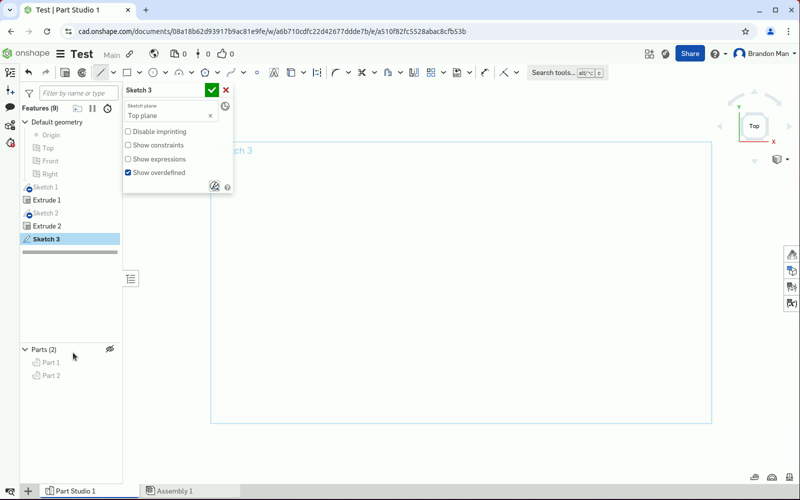
key_down(shift)
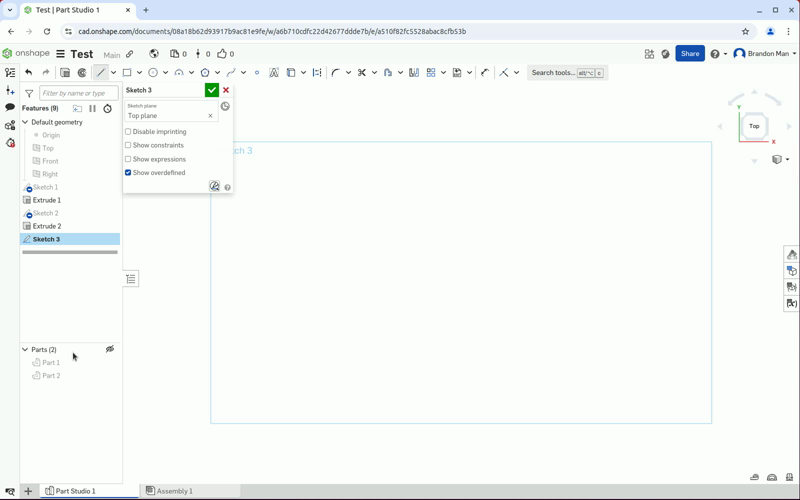
mouse_move(407, 225)
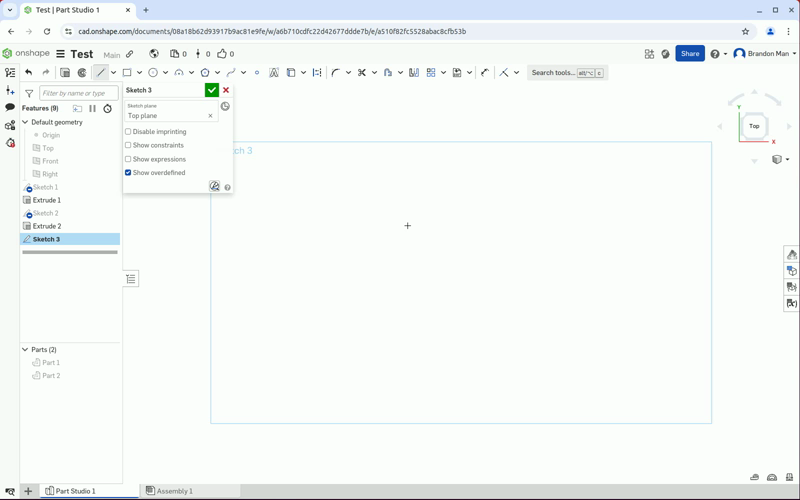
click(407, 225)
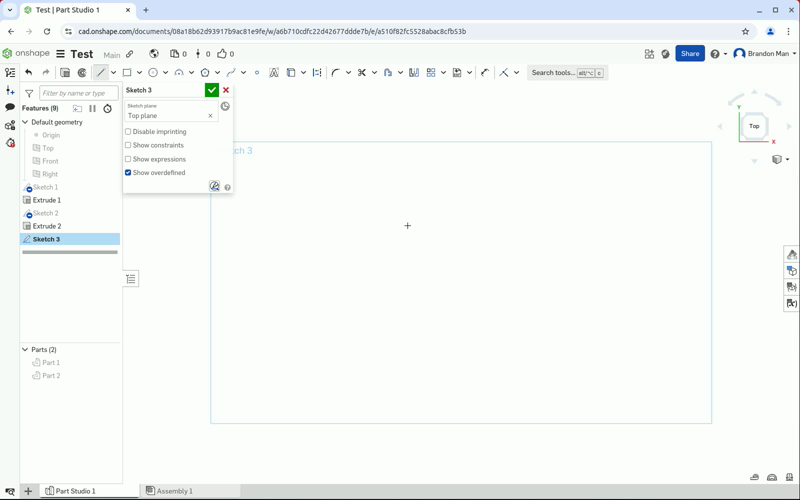
key_up(shift)
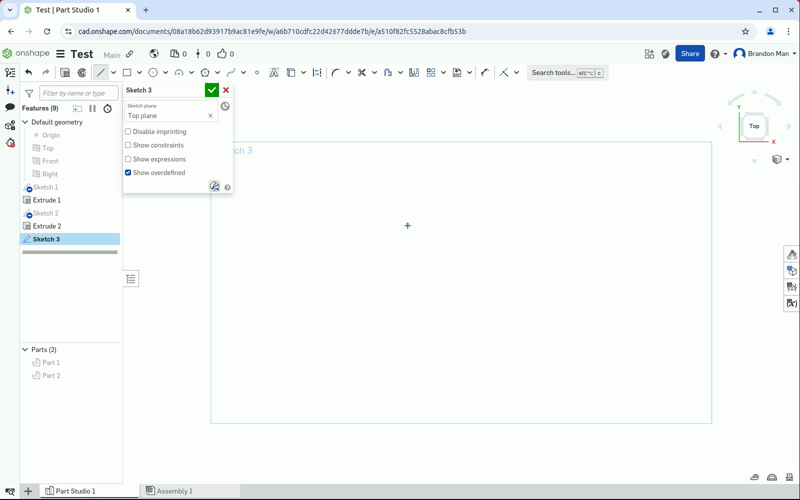
key_down(shift)
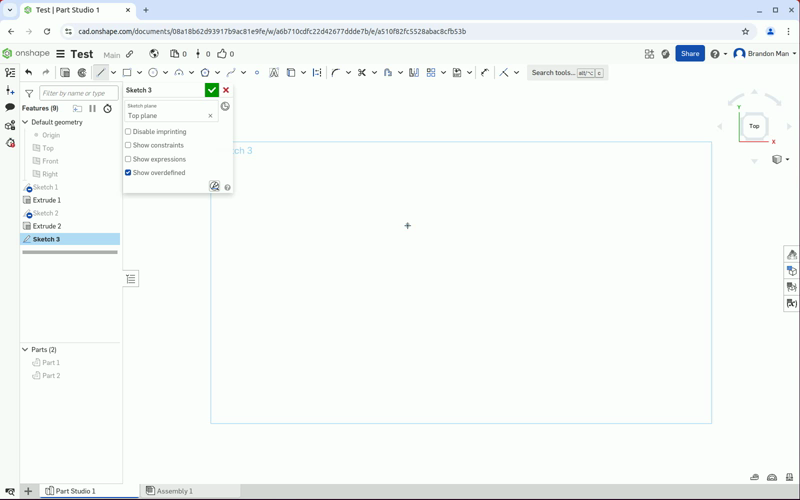
mouse_move(437, 225)
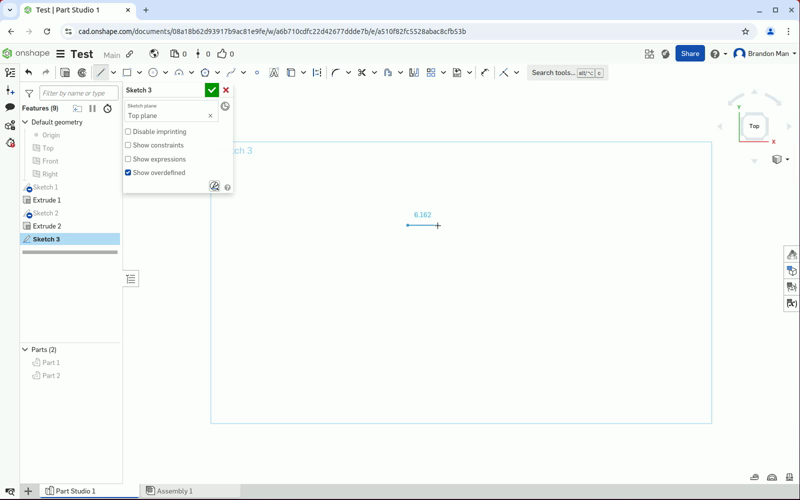
mouse_move(439, 225)
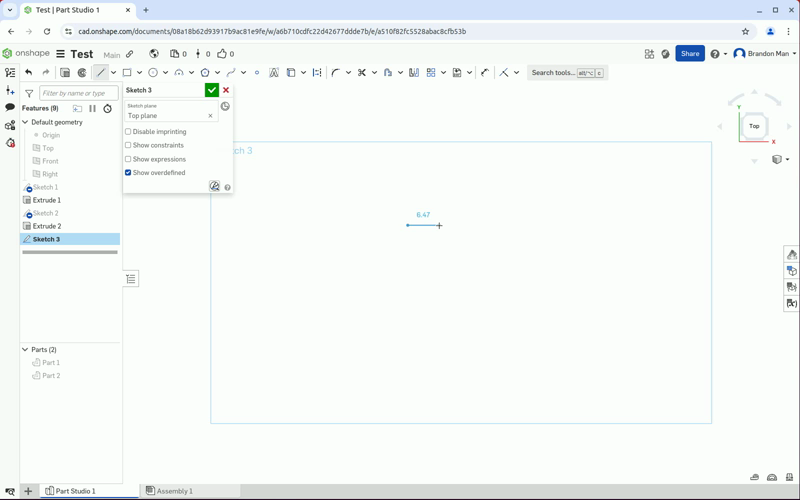
click(439, 225)
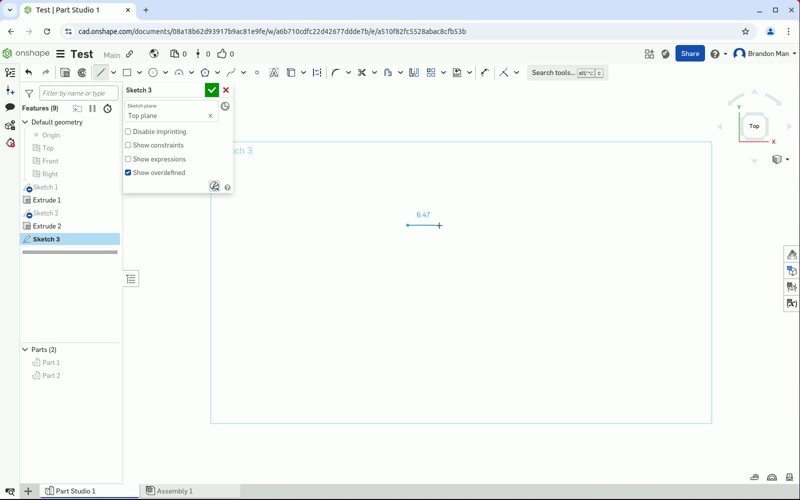
key_up(shift)
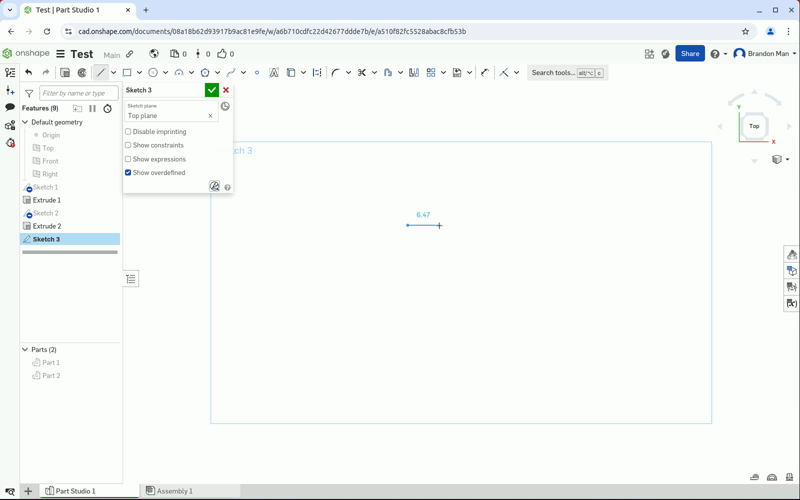
key_down(shift)
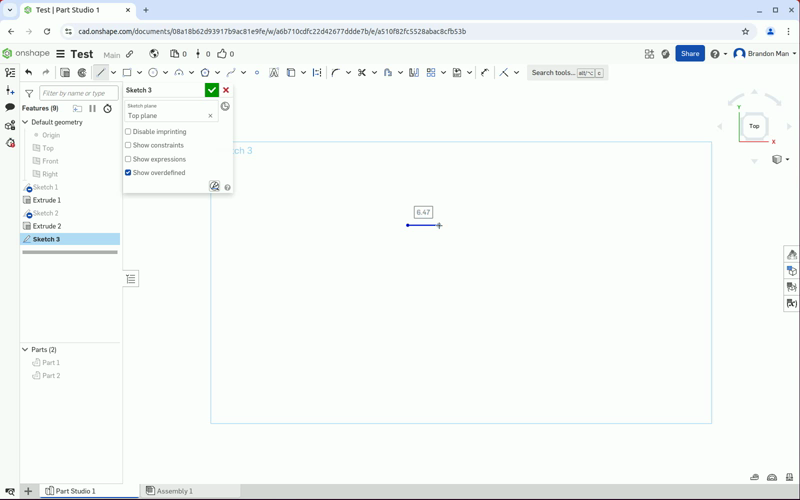
mouse_move(469, 225)
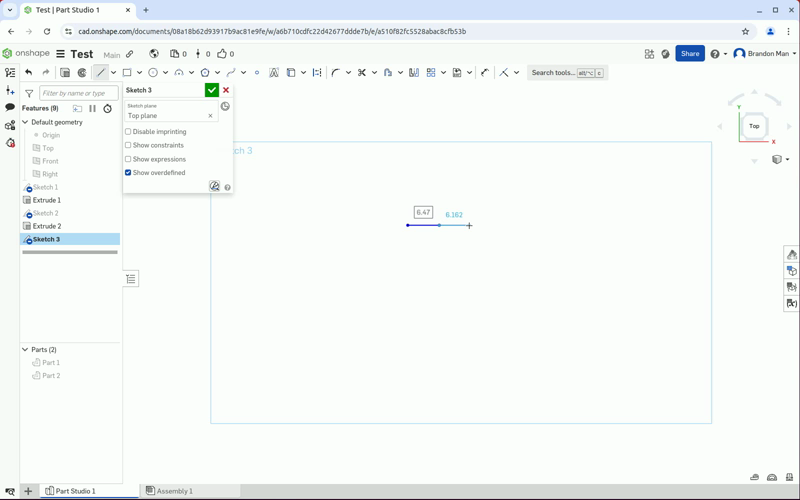
mouse_move(483, 225)
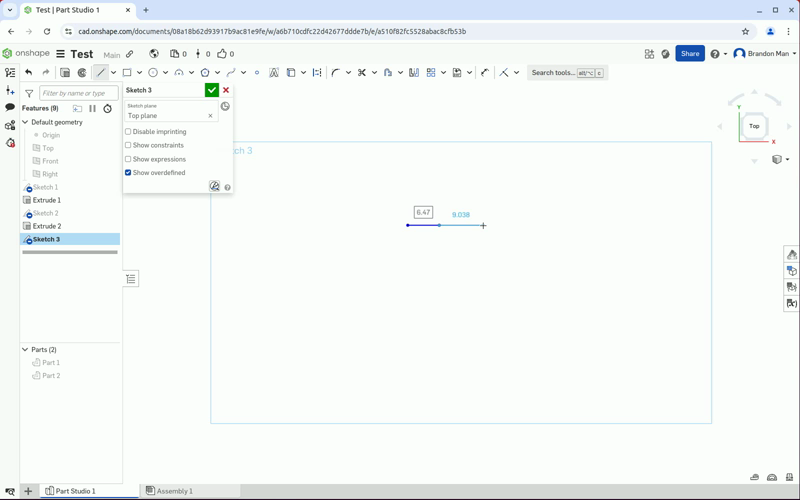
click(483, 225)
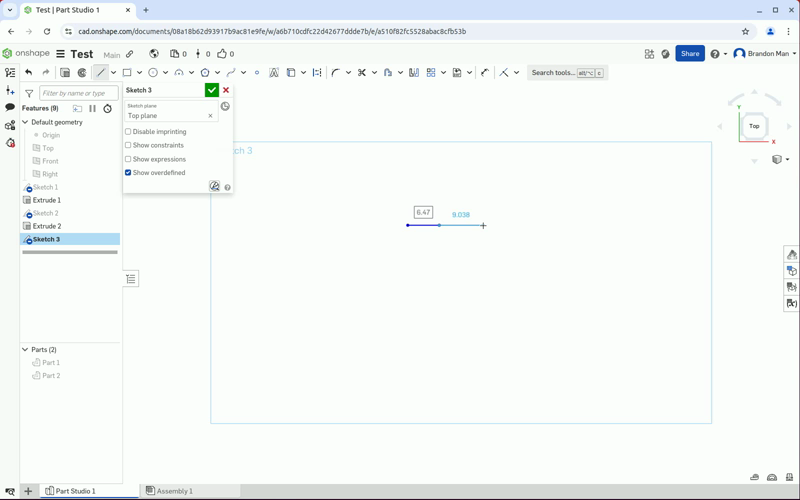
key_up(shift)
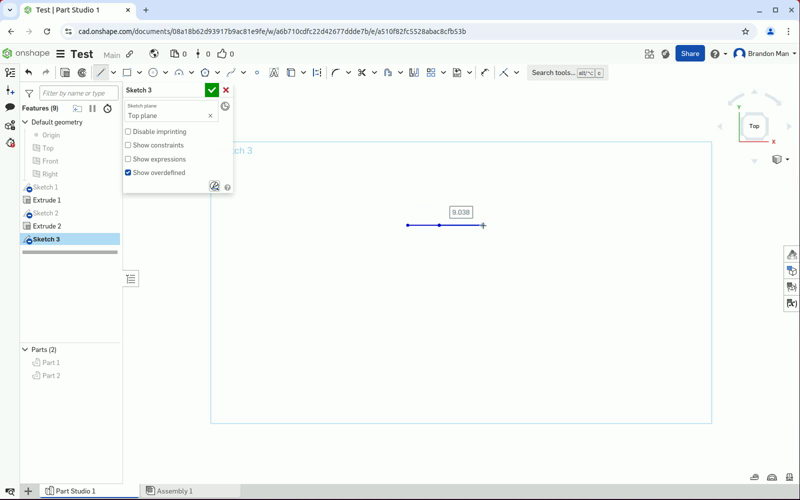
key_down(shift)
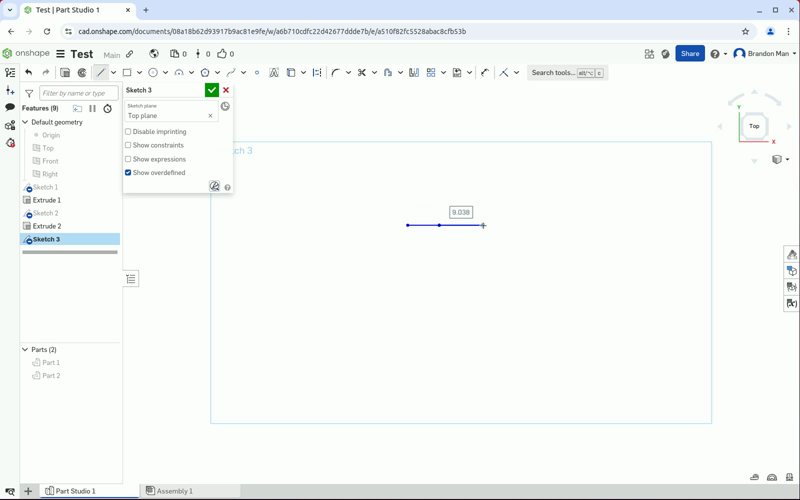
mouse_move(513, 225)
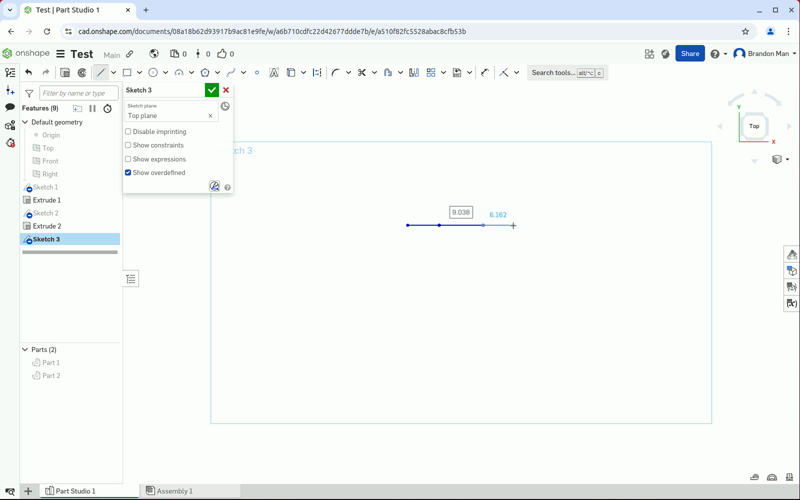
mouse_move(518, 225)
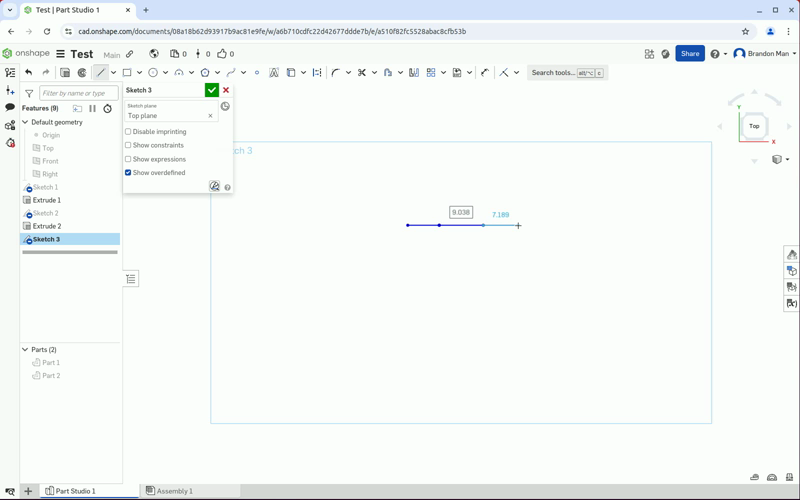
click(518, 225)
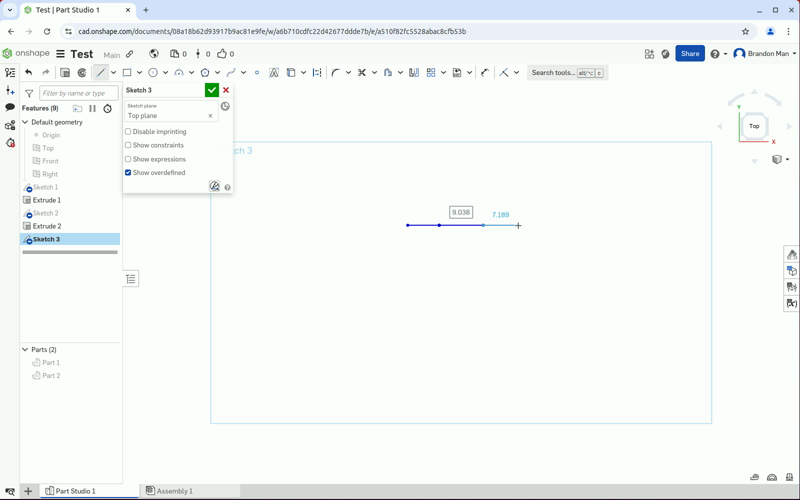
key_up(shift)
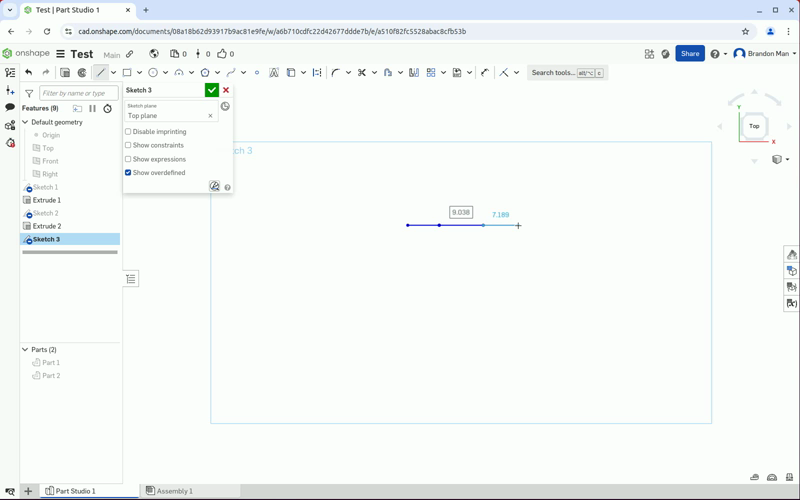
key_down(shift)
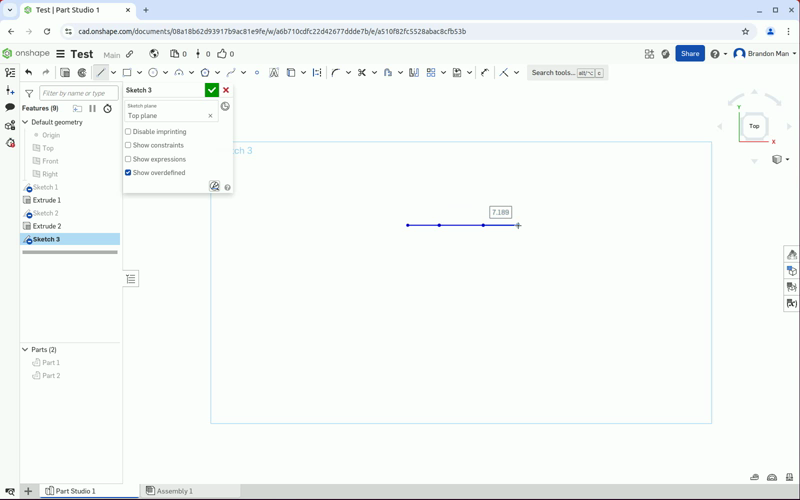
mouse_move(548, 225)
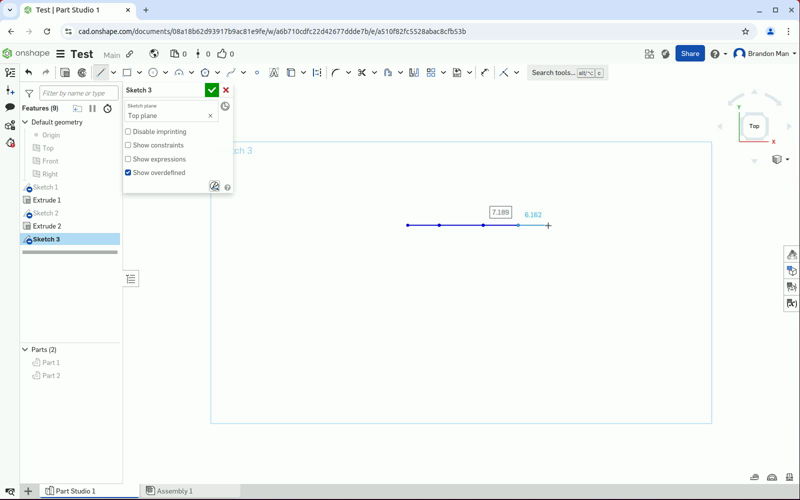
mouse_move(518, 169)
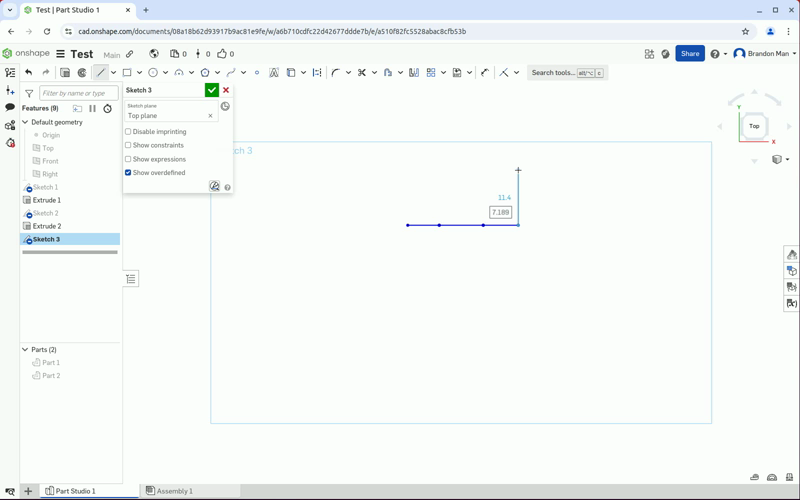
click(518, 169)
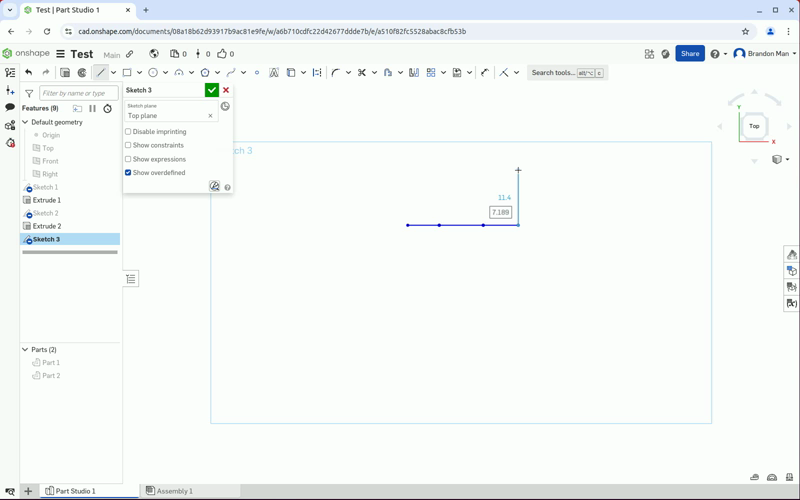
key_up(shift)
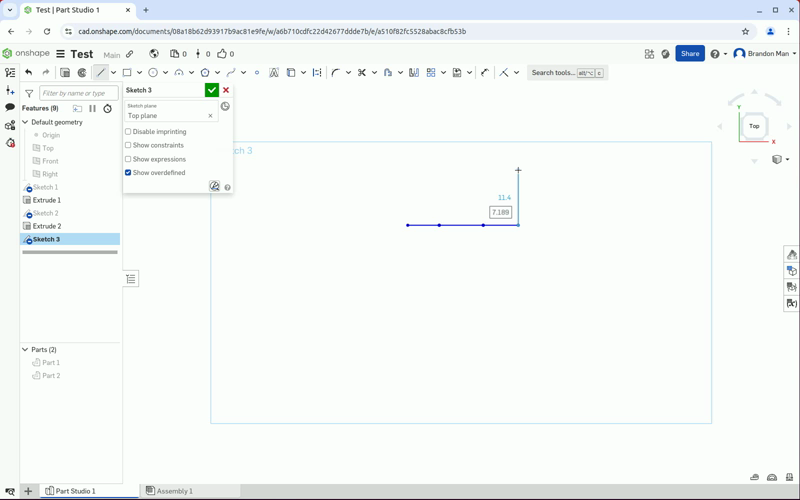
key_down(shift)
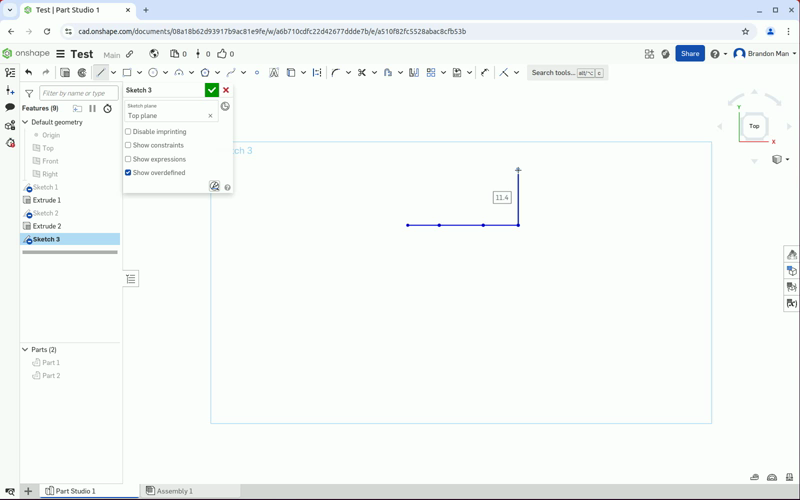
mouse_move(407, 169)
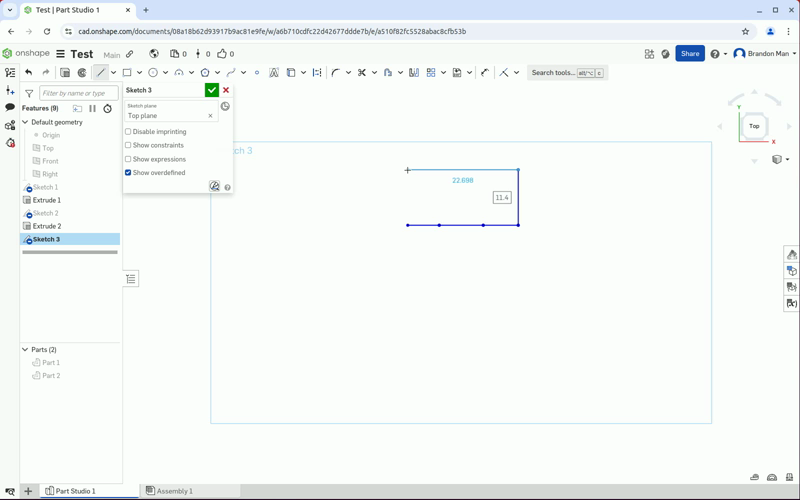
click(407, 169)
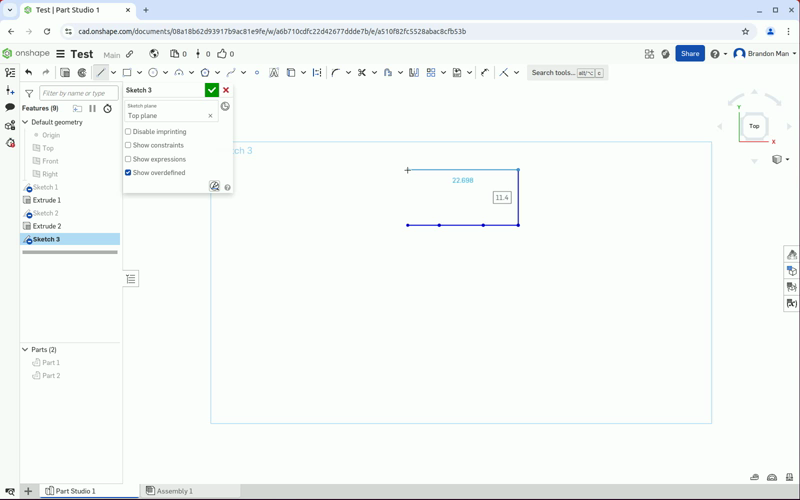
key_up(shift)
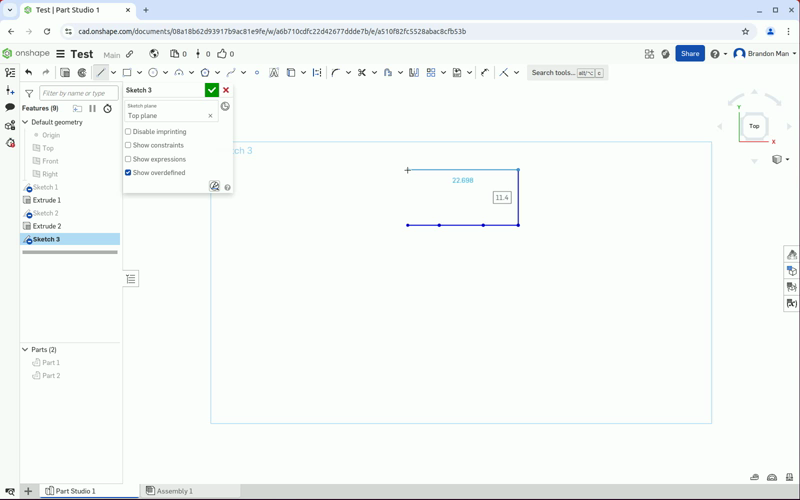
mouse_move(437, 169)
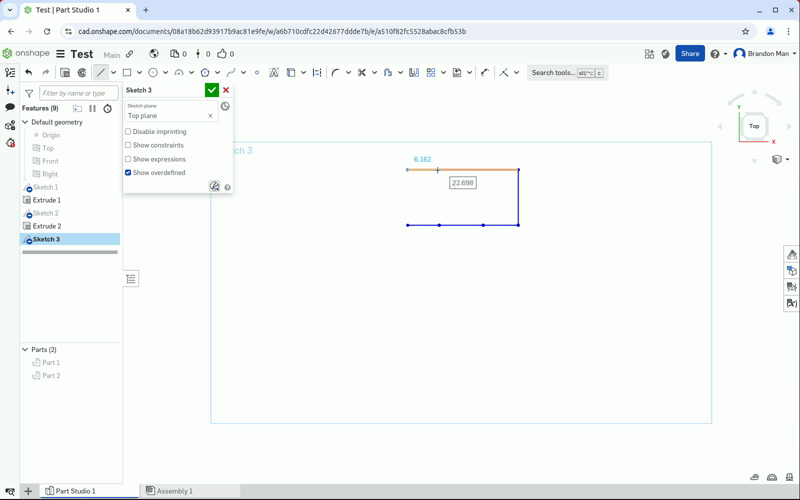
key_down(shift)
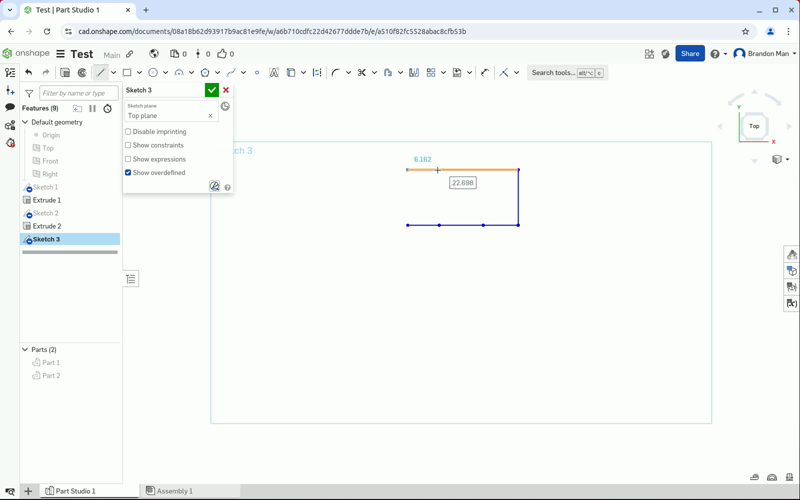
mouse_move(407, 225)
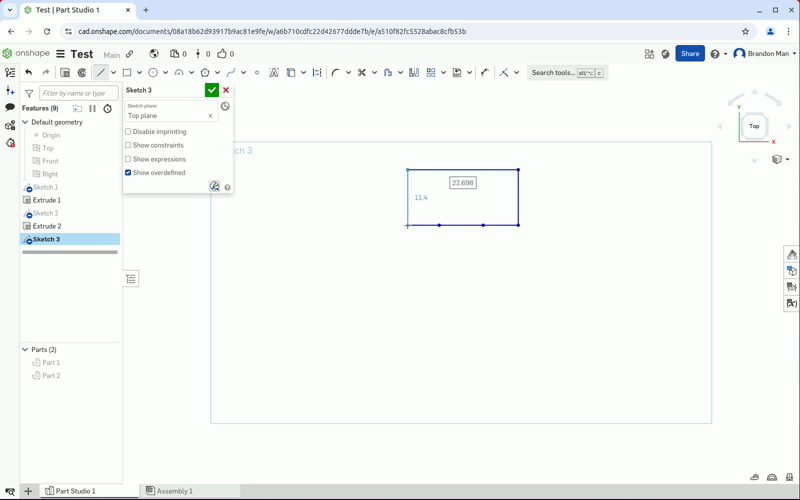
key_up(shift)
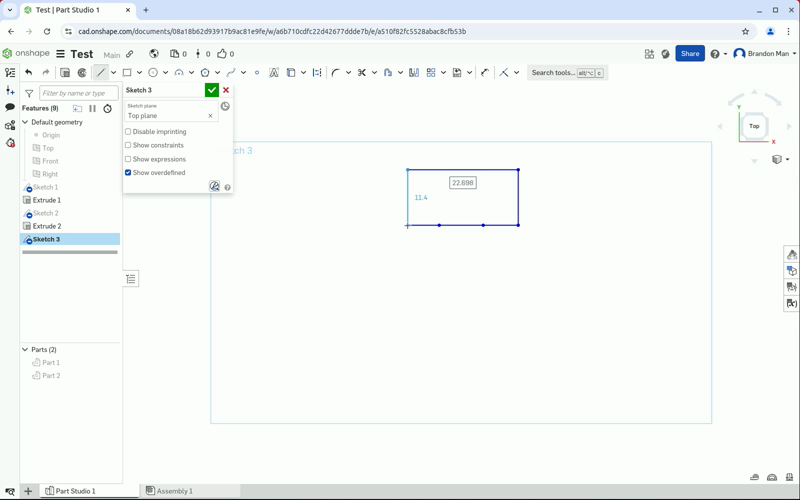
click(407, 225)
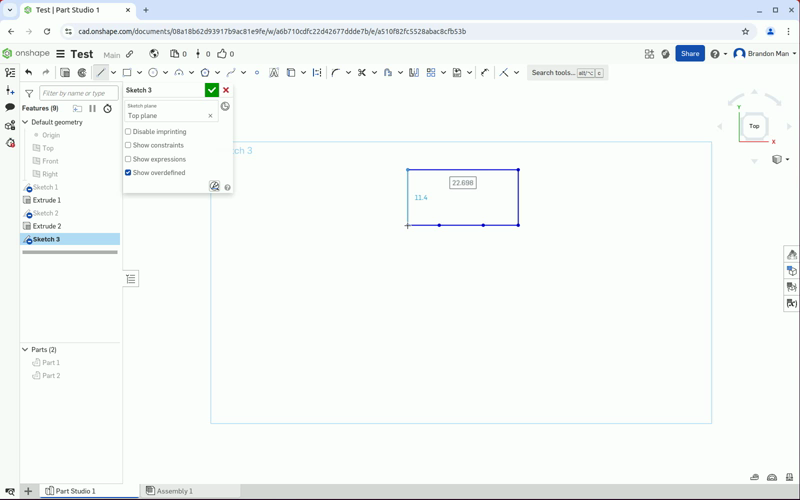
key(esc)
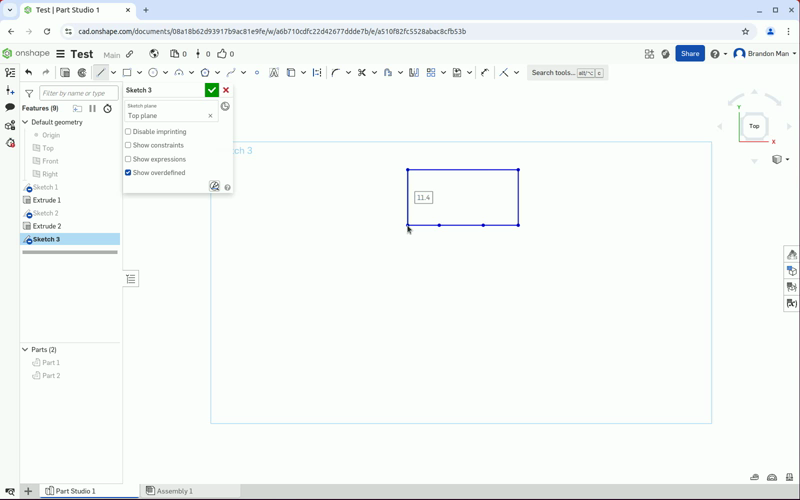
key(c)
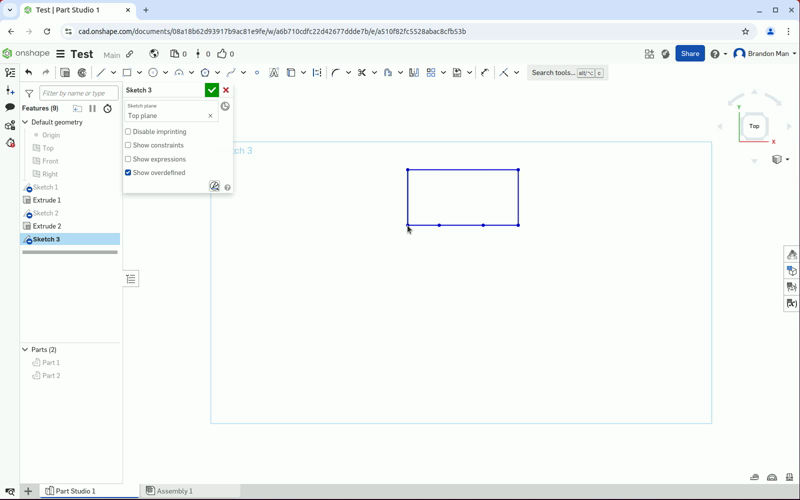
key_down(shift)
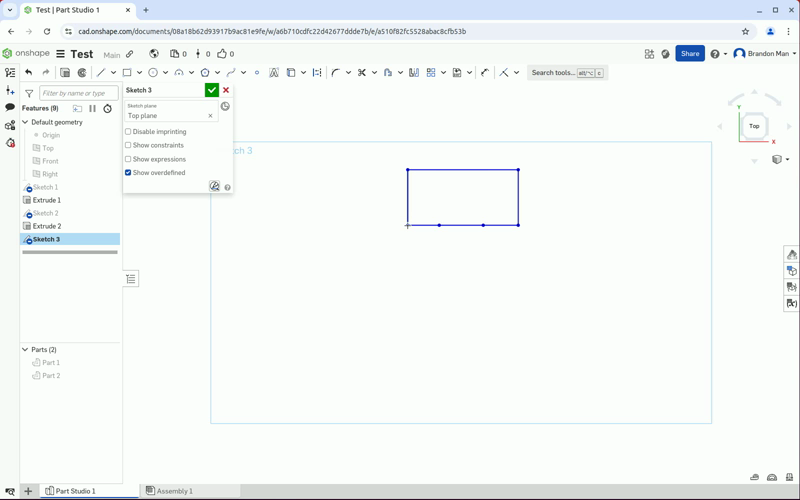
mouse_move(431, 196)
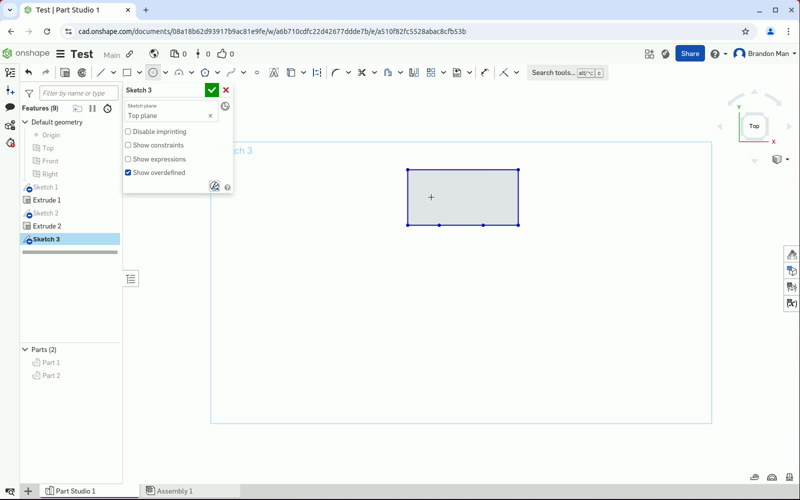
click(431, 196)
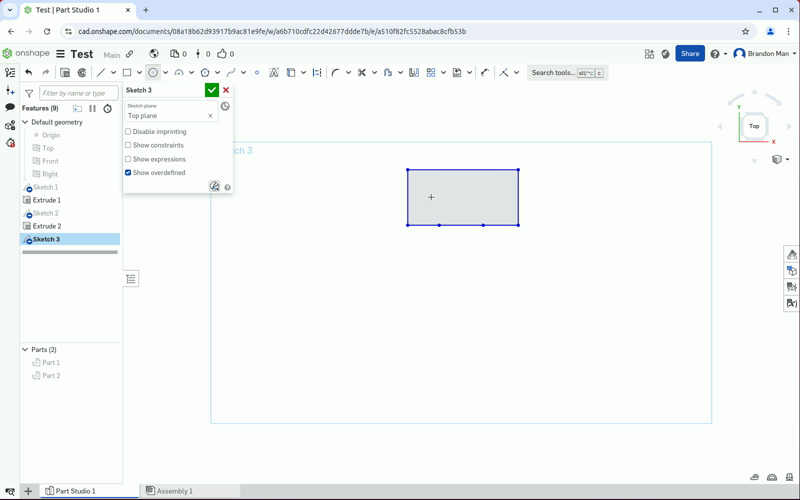
key_up(shift)
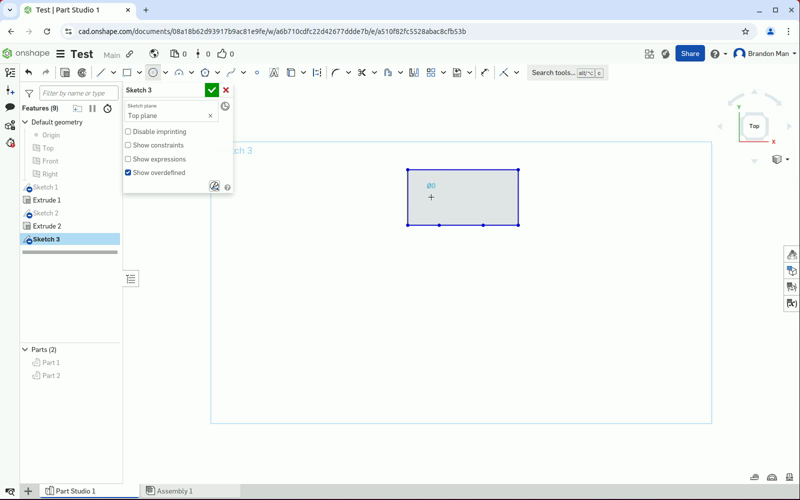
mouse_move(448, 196)
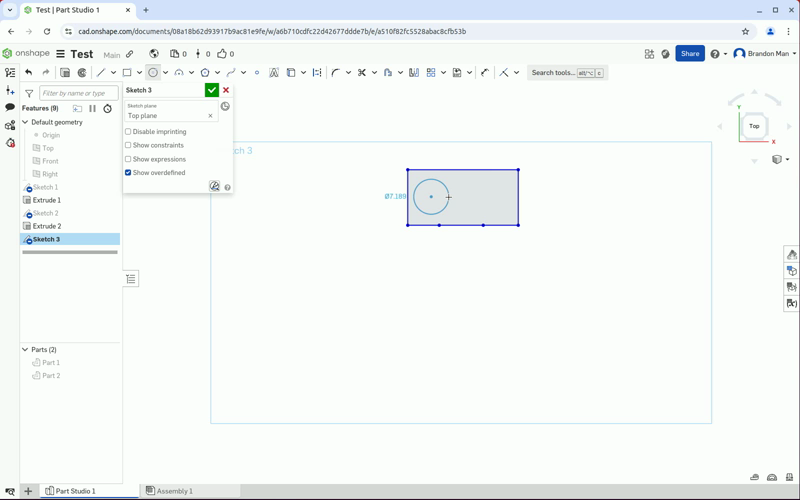
click(448, 196)
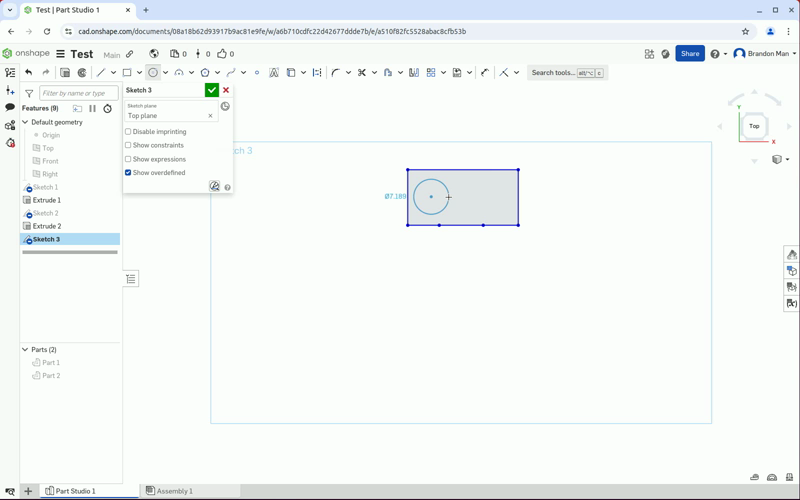
key(esc)
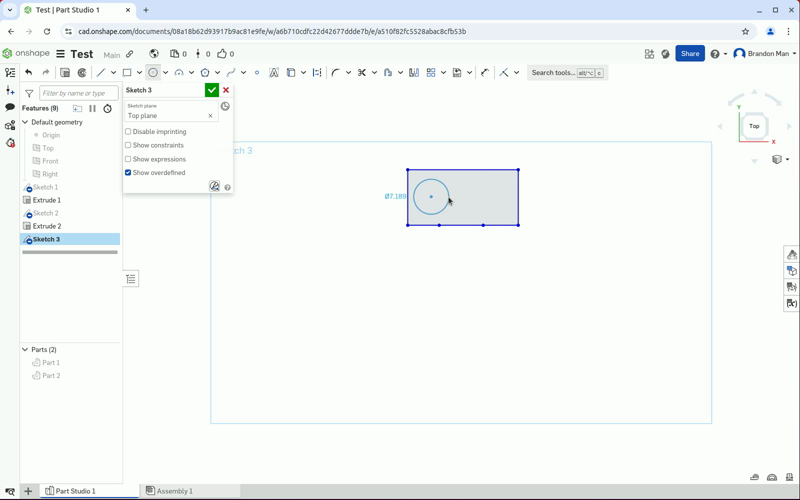
key(c)
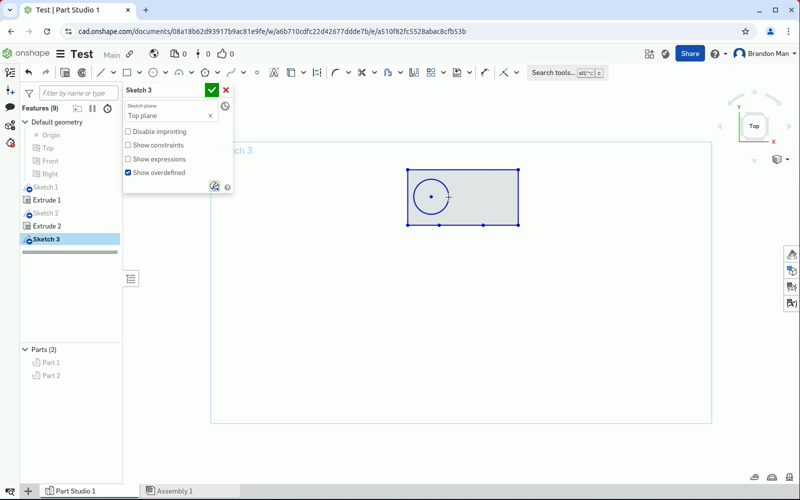
key_down(shift)
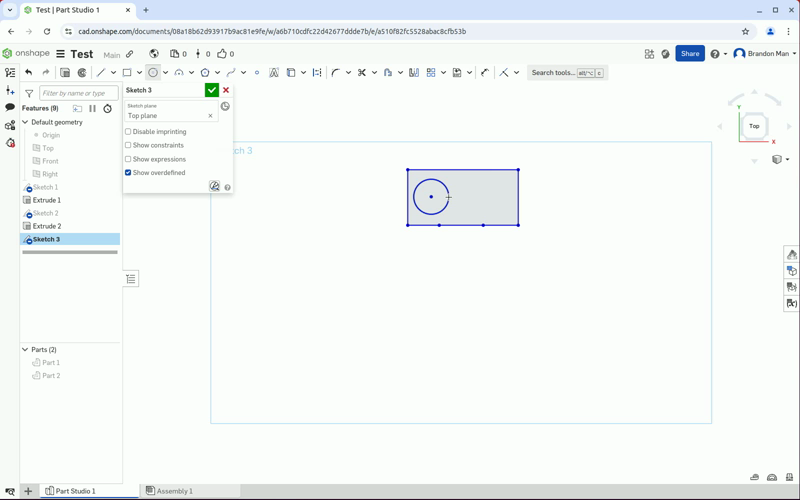
mouse_move(492, 196)
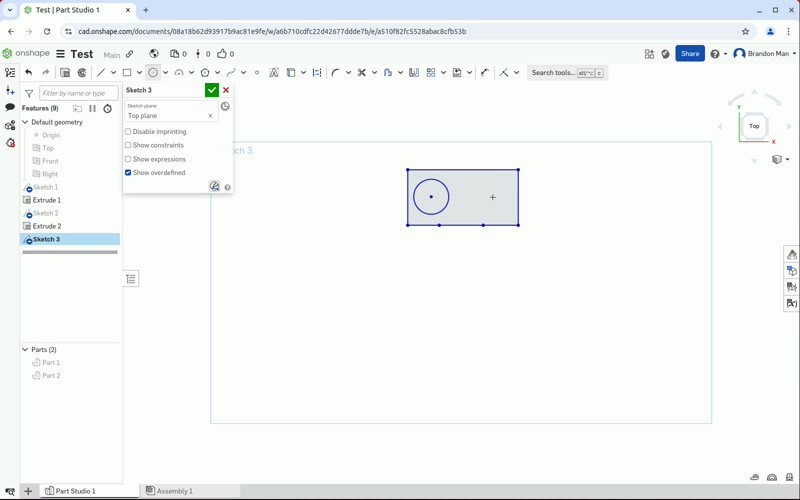
click(492, 196)
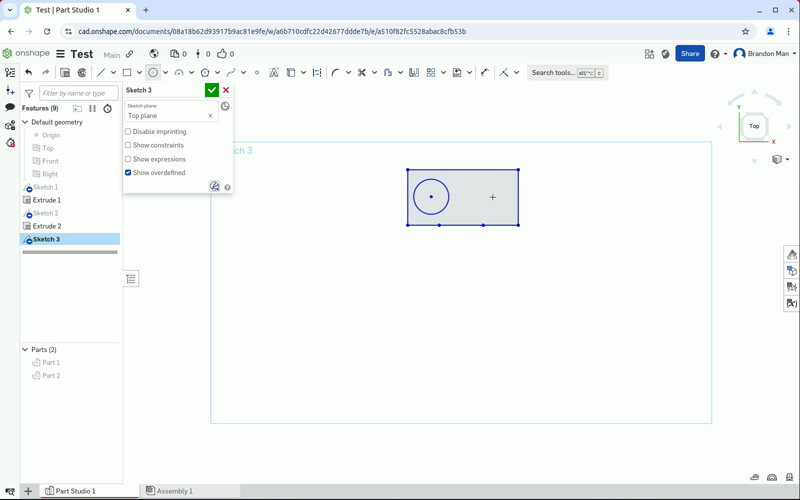
key_up(shift)
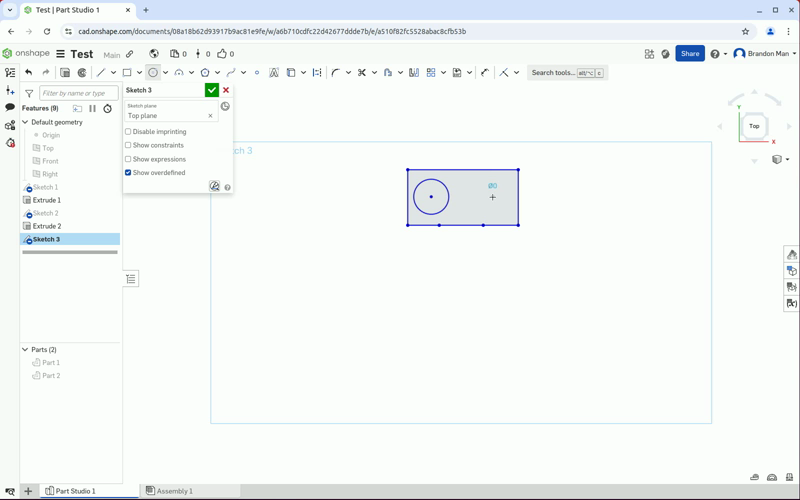
mouse_move(510, 196)
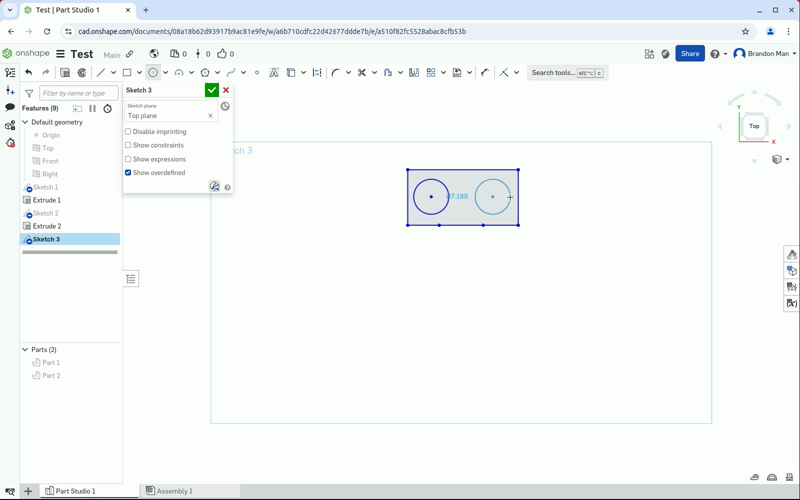
click(510, 196)
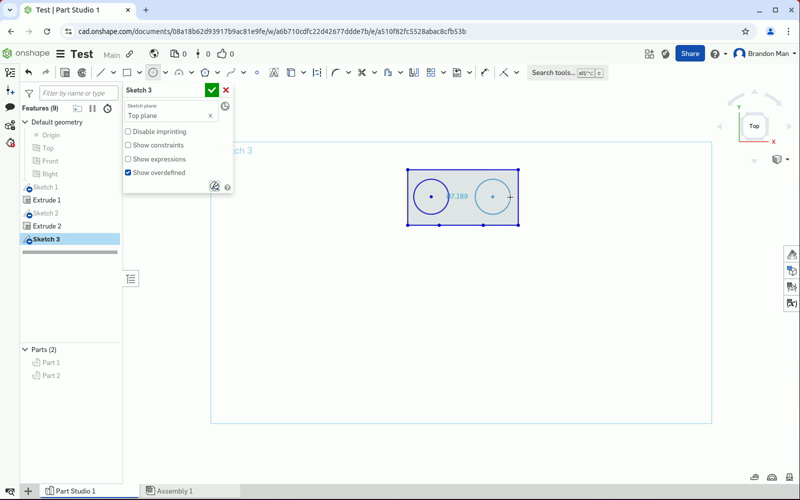
key(esc)
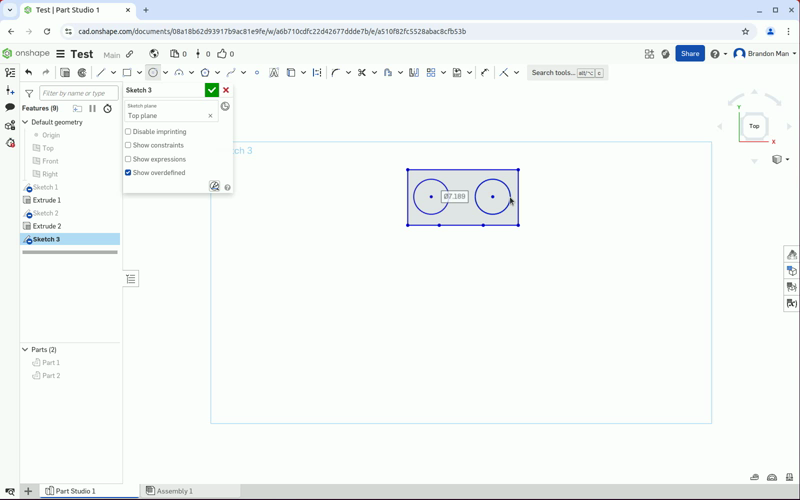
mouse_move(442, 218)
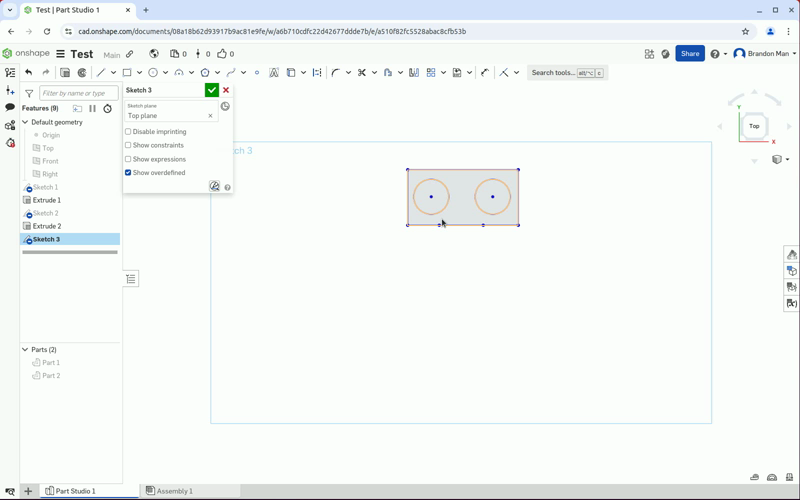
click(442, 218)
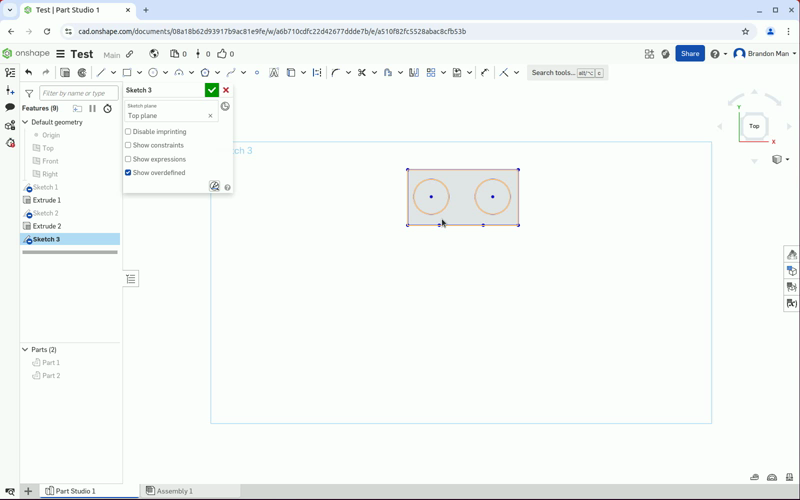
mouse_move(73, 352)
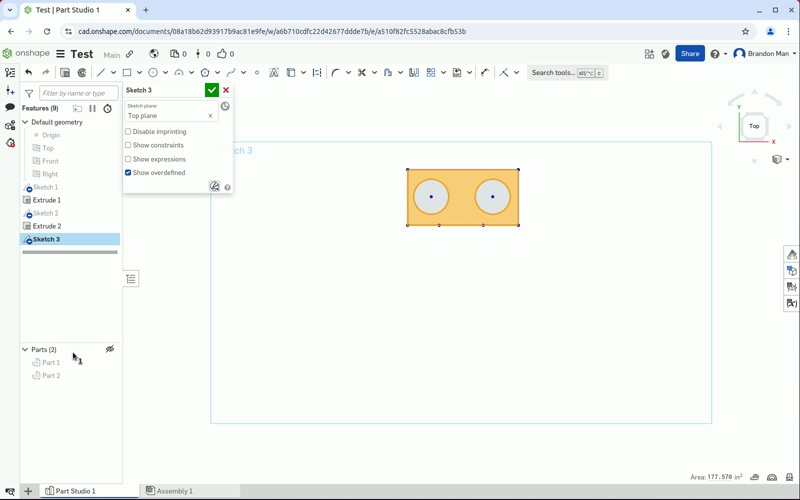
key(shift+y)
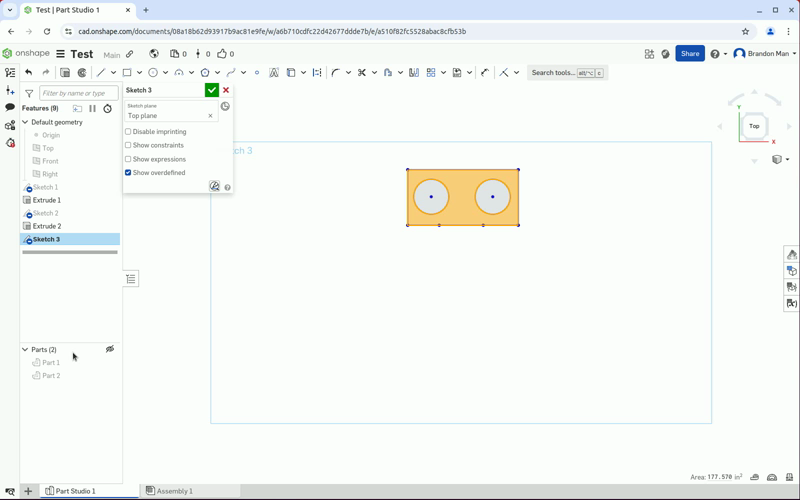
key(shift+e)
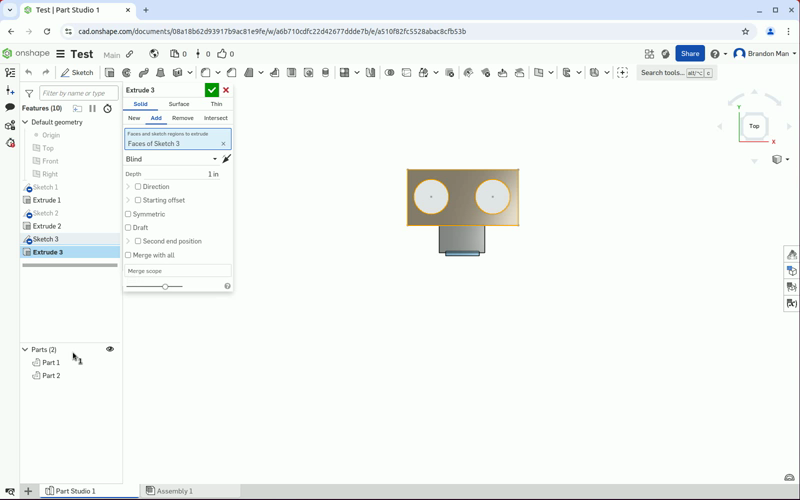
mouse_move(143, 106)
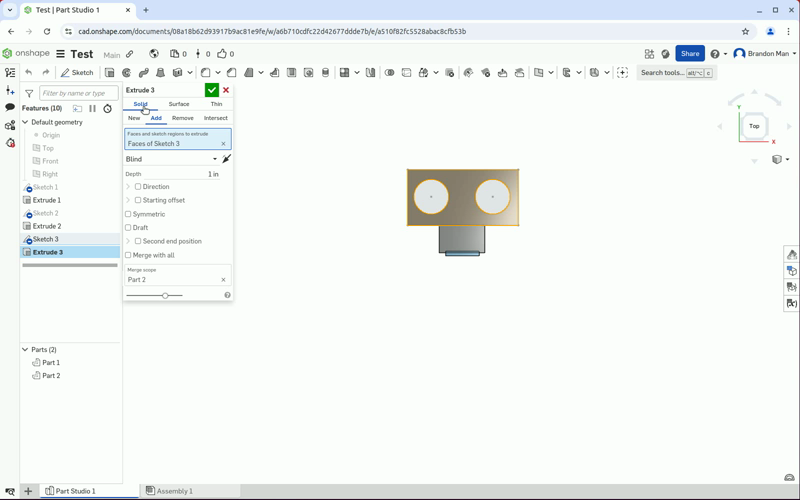
click(143, 106)
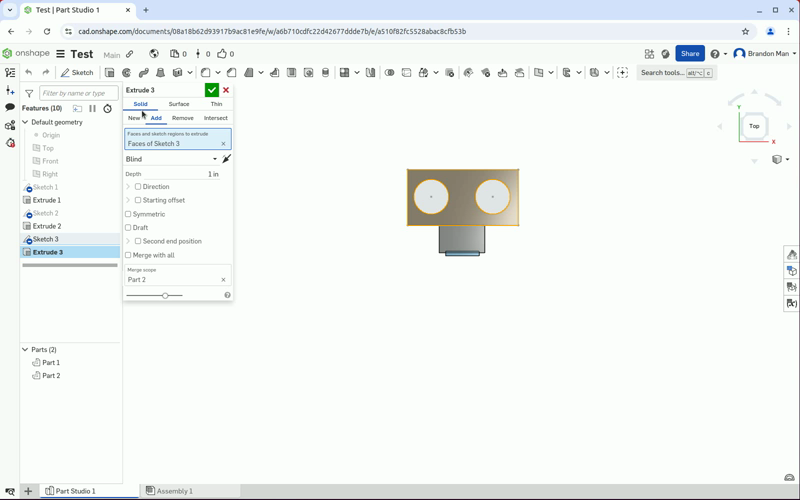
mouse_move(137, 120)
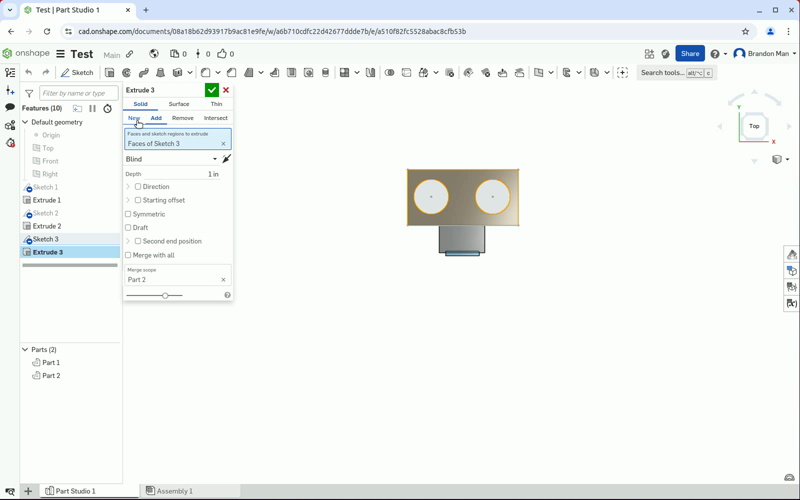
click(137, 120)
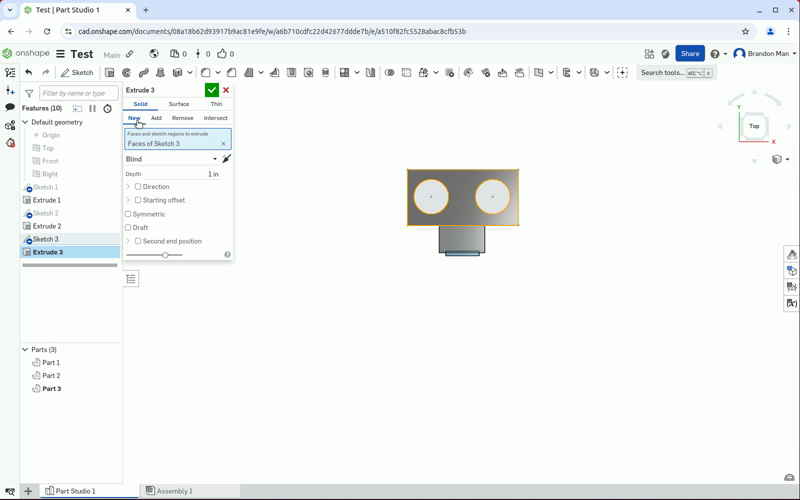
key(tab, 4)
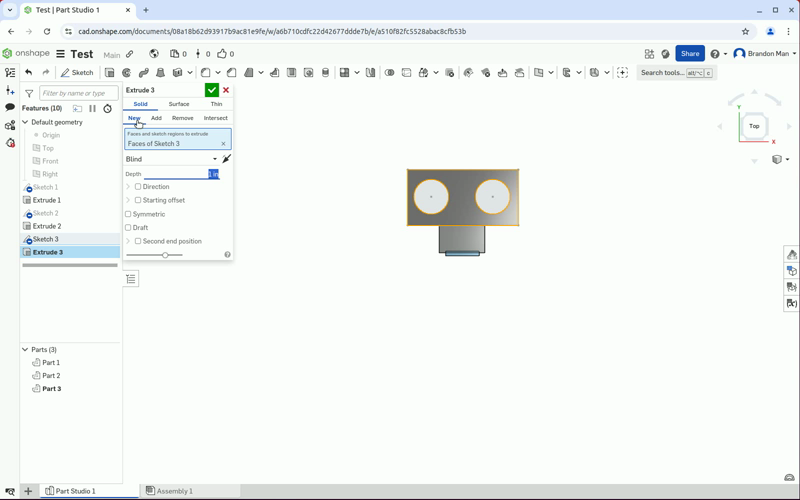
text(1.444)
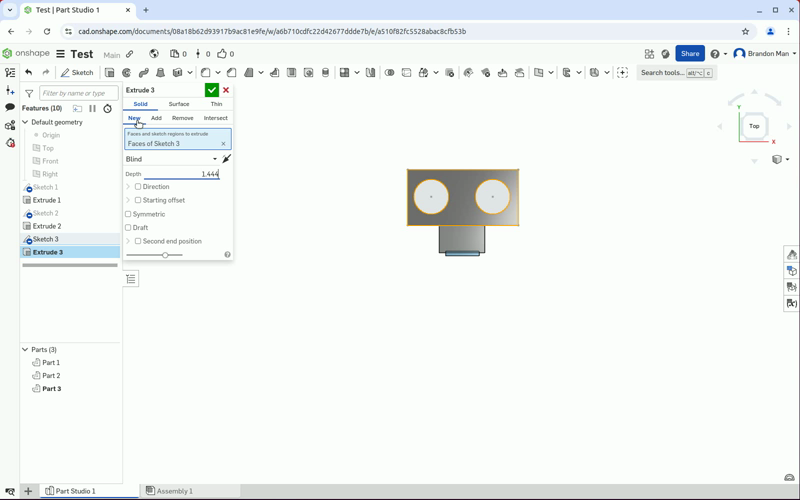
key(enter)
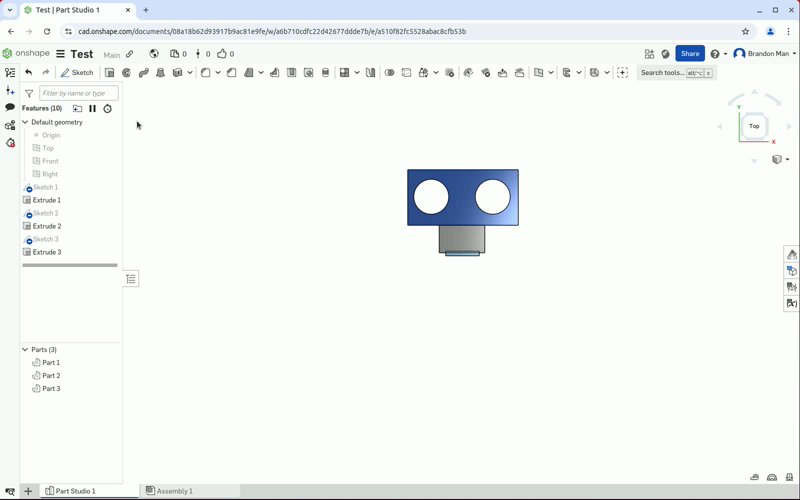
key(shift+h)
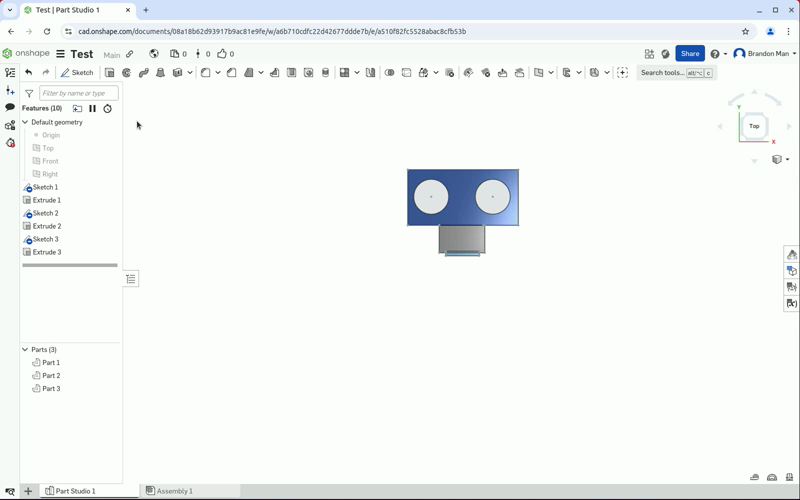
key(shift+h)
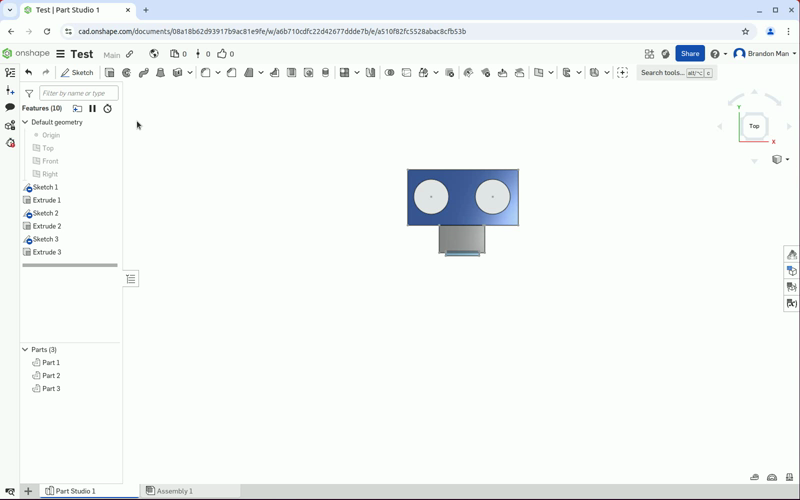
key(shift+7)
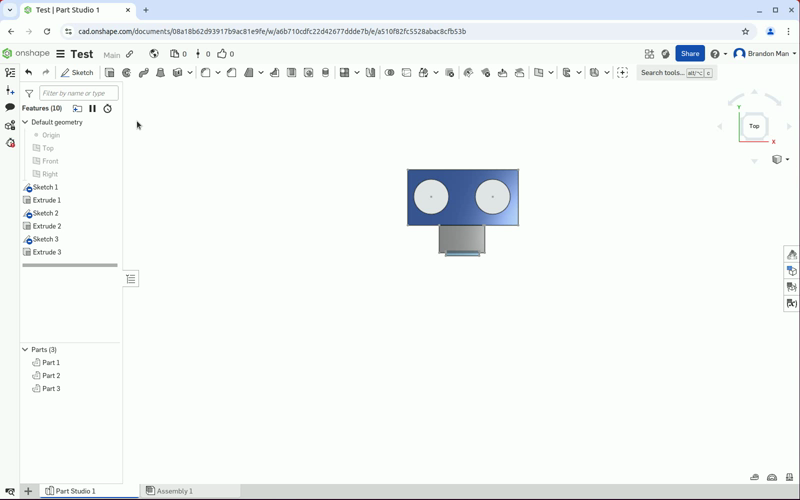
key(up, 3)
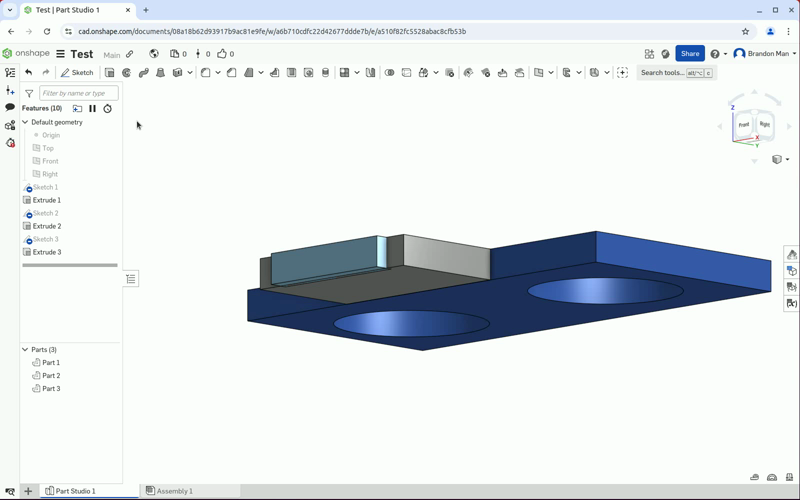
key(left, 3)
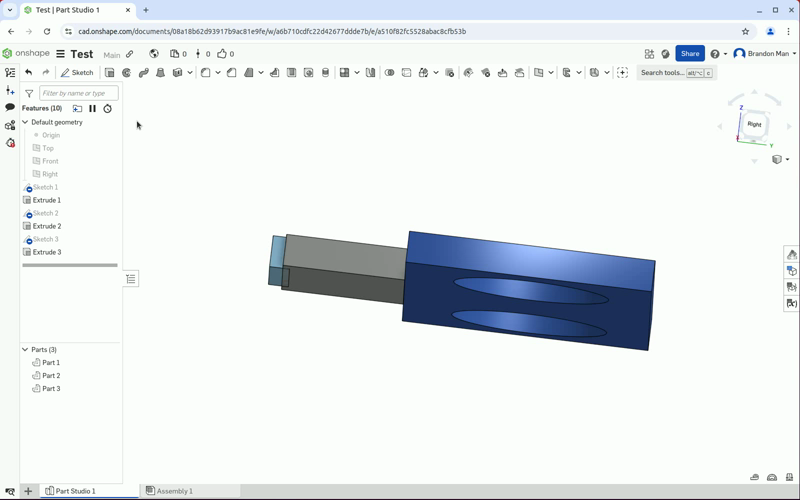
key(right, 3)
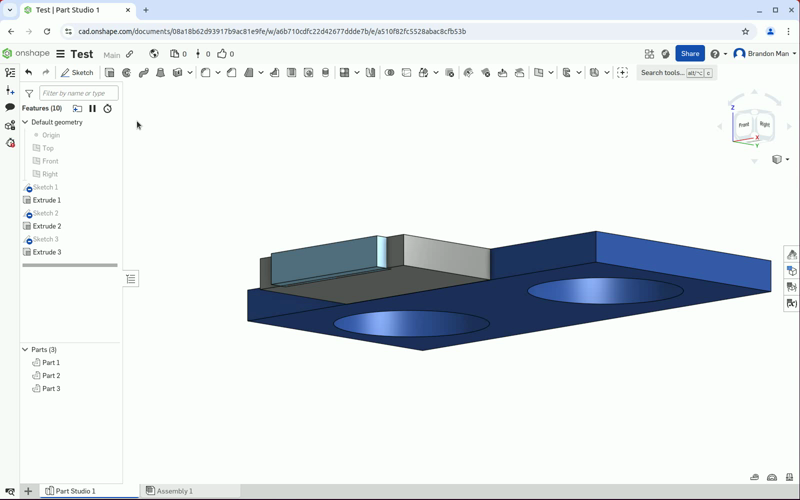
key(down, 3)
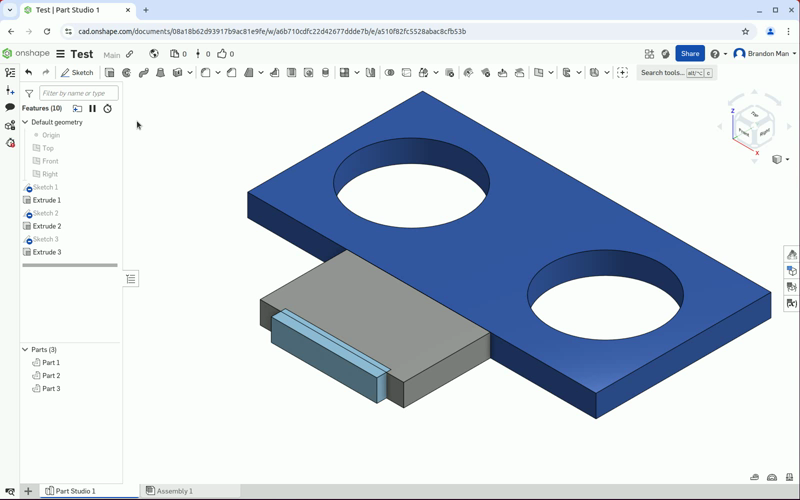
mouse_move(73, 189)
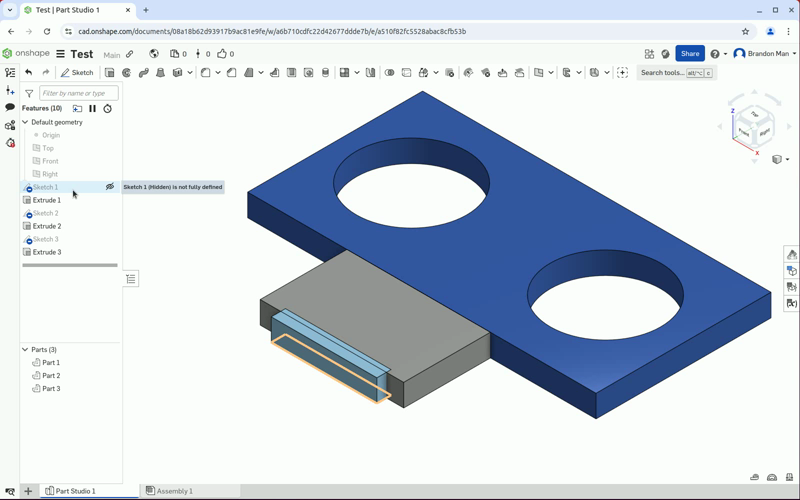
click(73, 189)